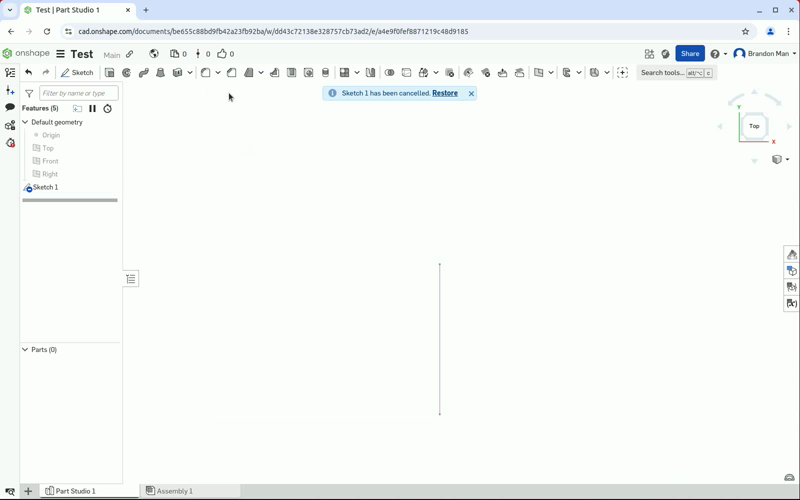
key(shift+h)
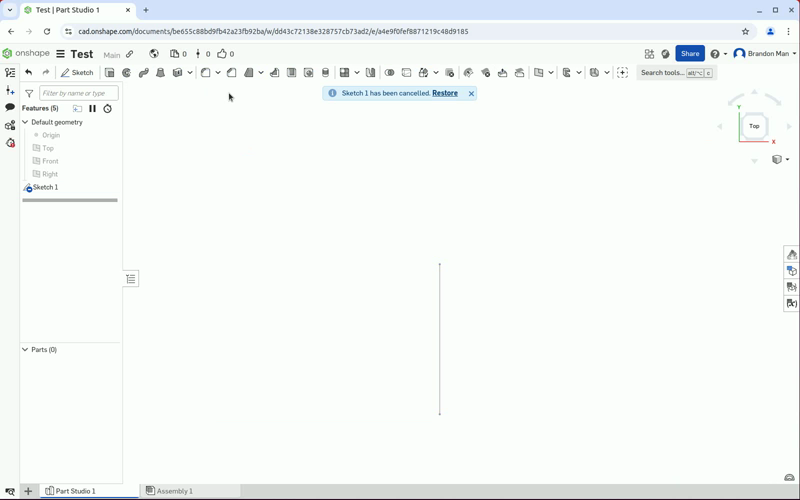
key(shift+s)
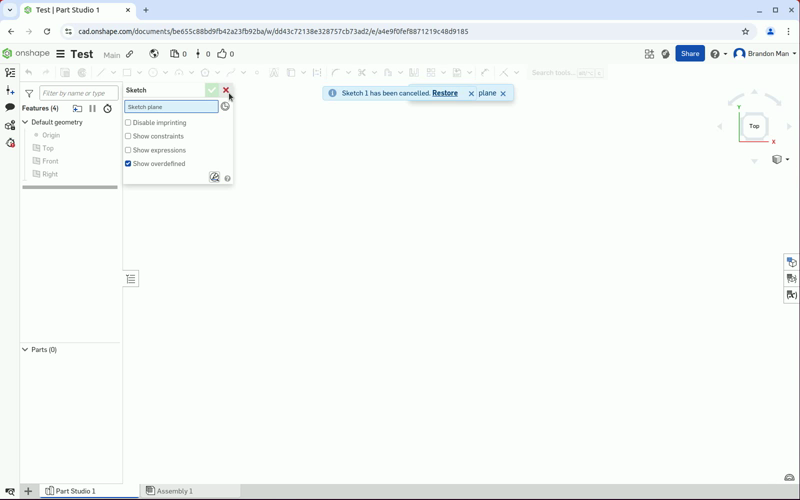
mouse_move(73, 150)
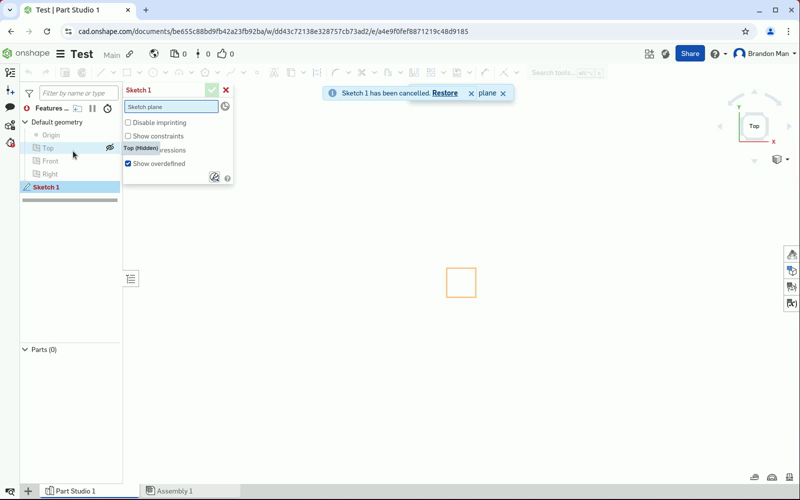
click(73, 150)
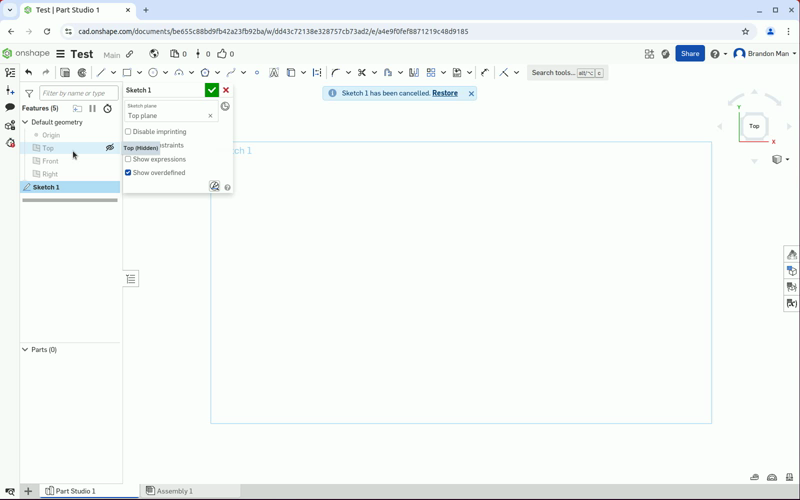
mouse_move(73, 352)
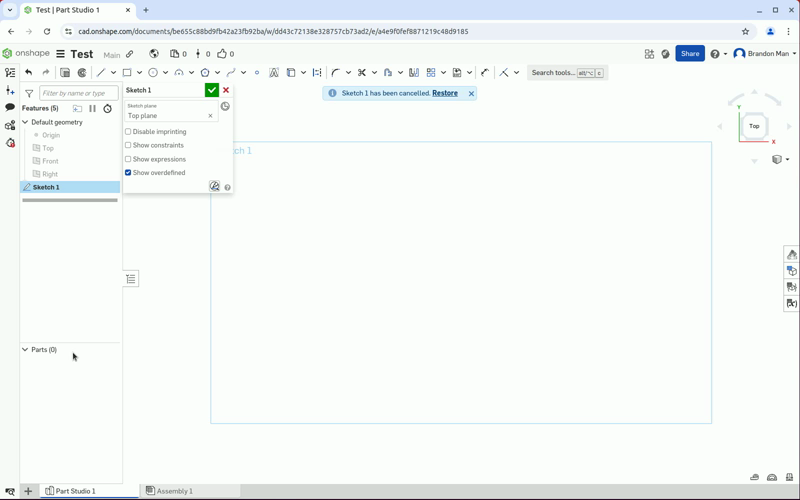
key(y)
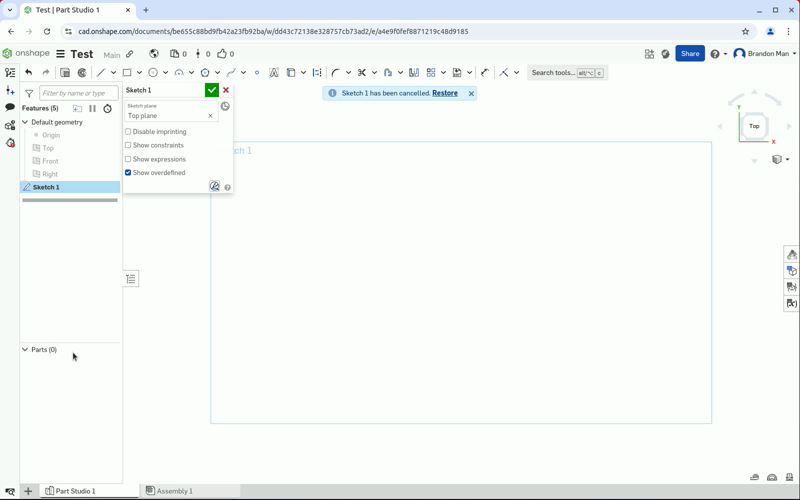
key(l)
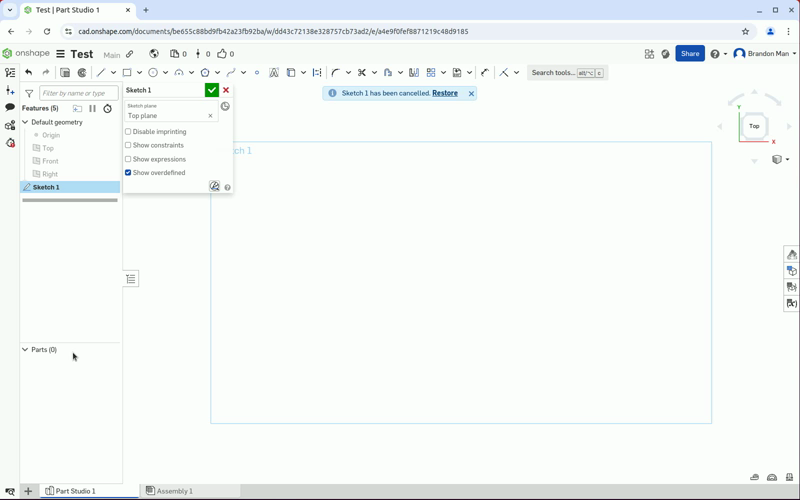
key_down(shift)
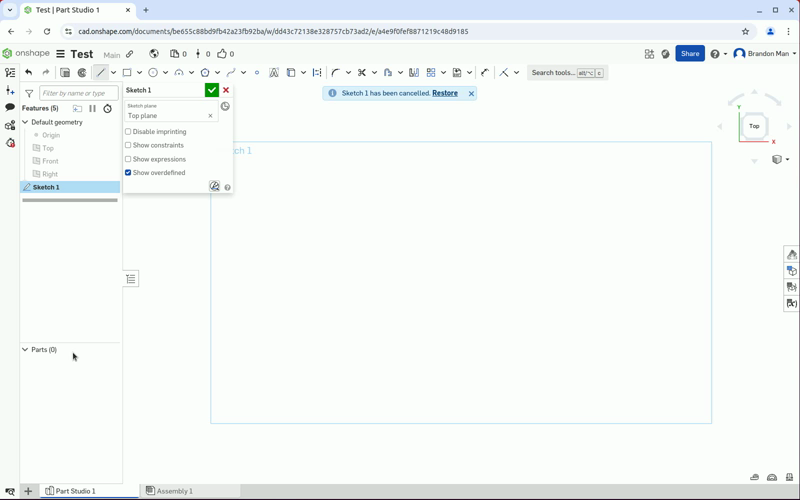
mouse_move(414, 309)
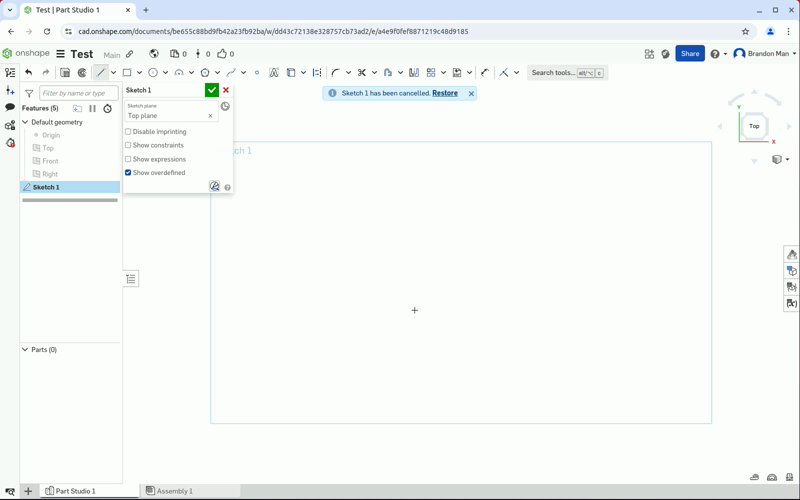
click(414, 309)
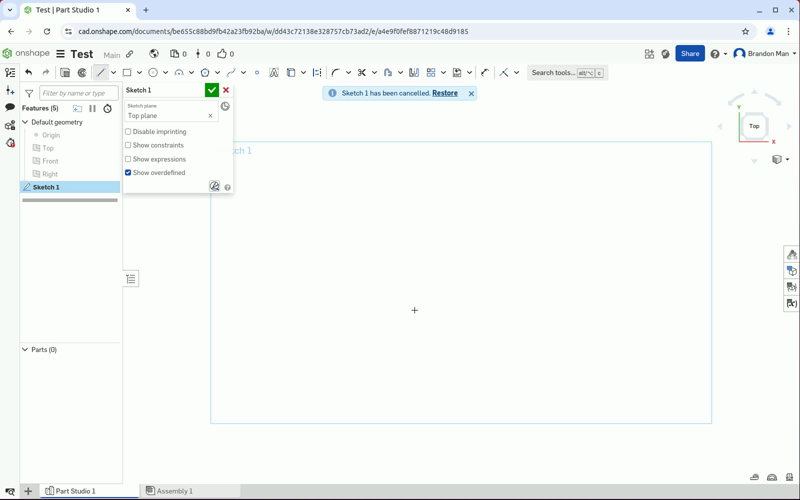
key_up(shift)
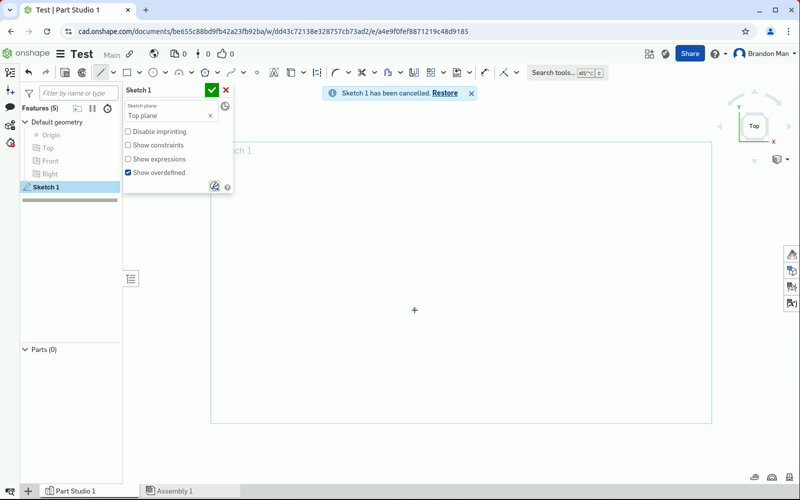
key_down(shift)
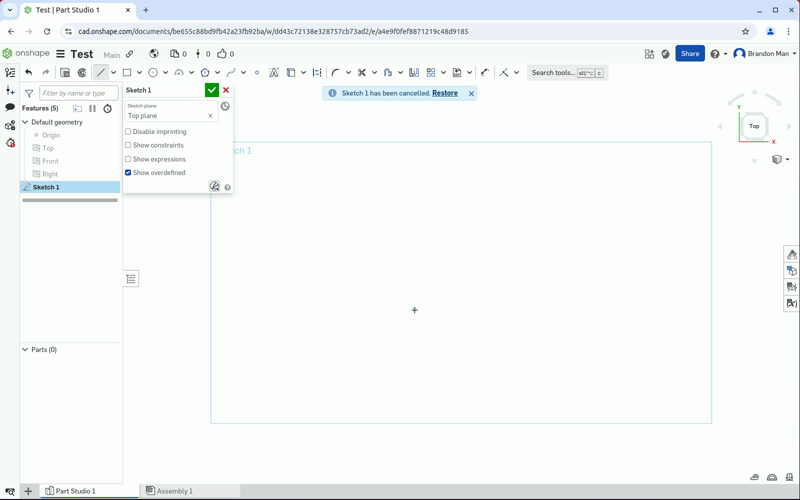
mouse_move(506, 309)
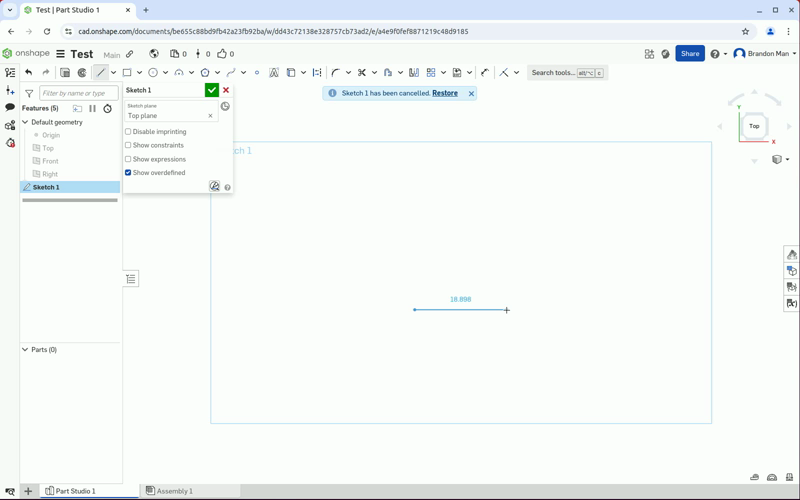
click(506, 309)
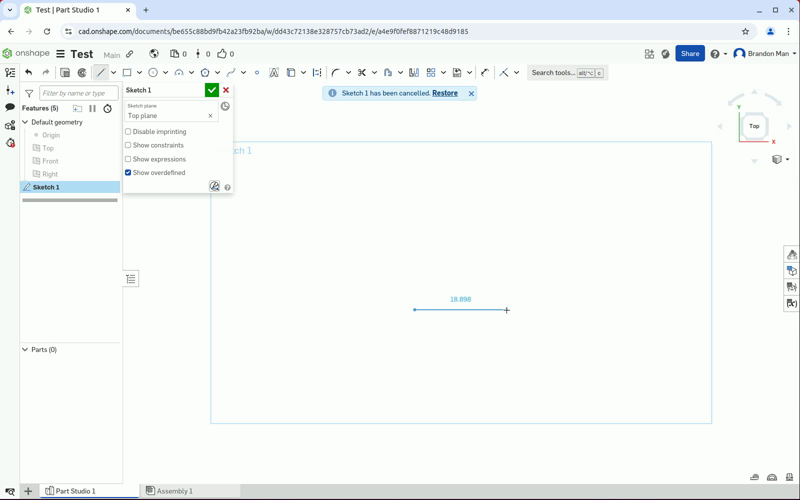
key_up(shift)
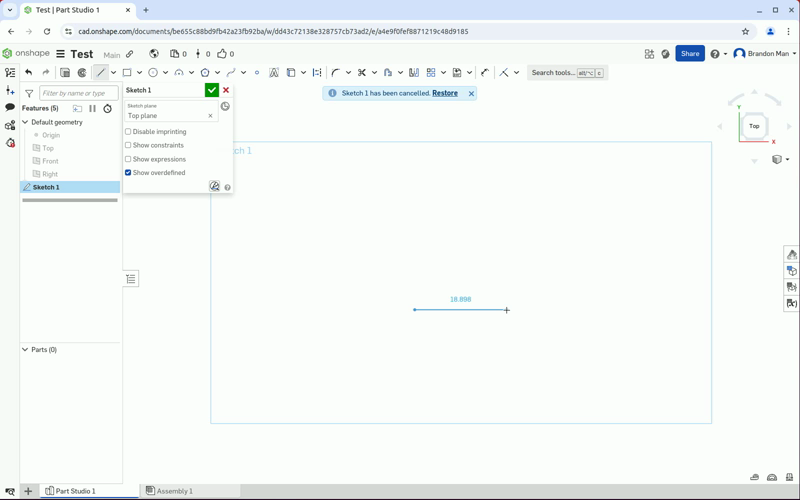
key_down(shift)
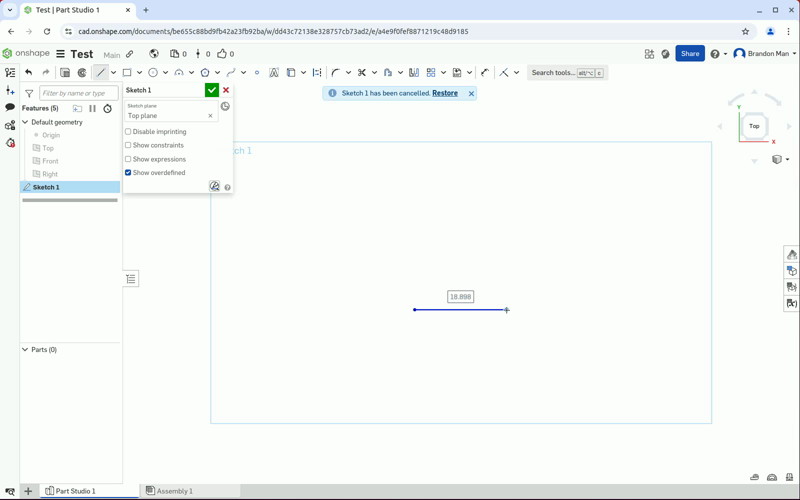
mouse_move(536, 309)
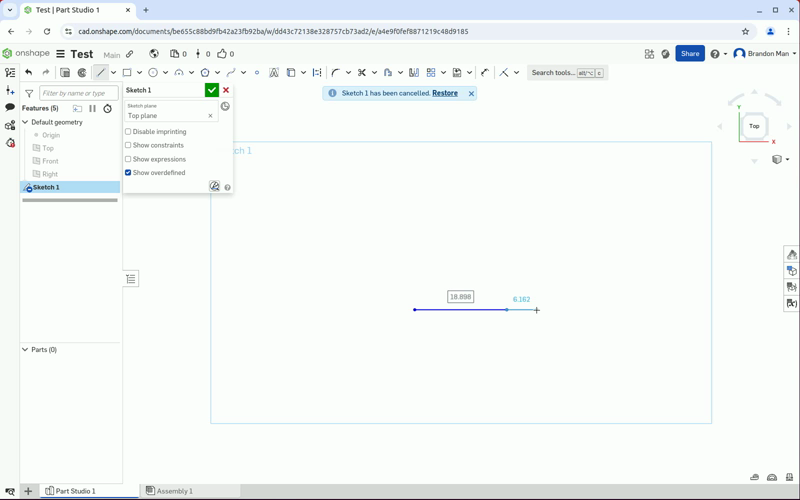
mouse_move(506, 255)
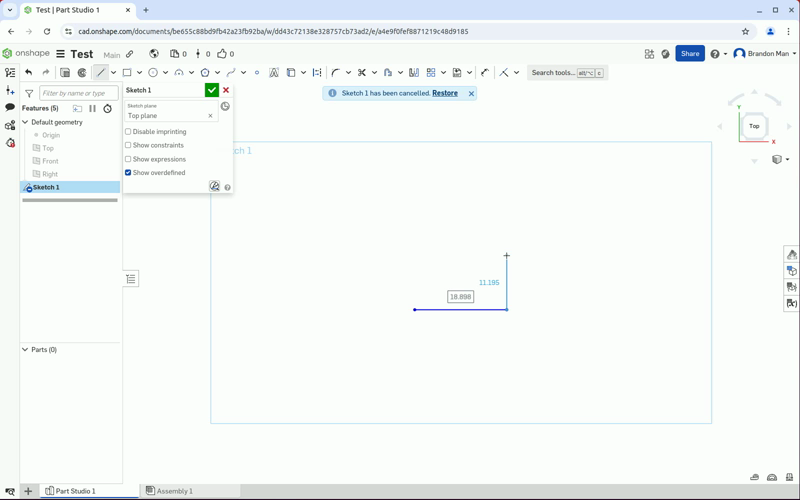
click(506, 255)
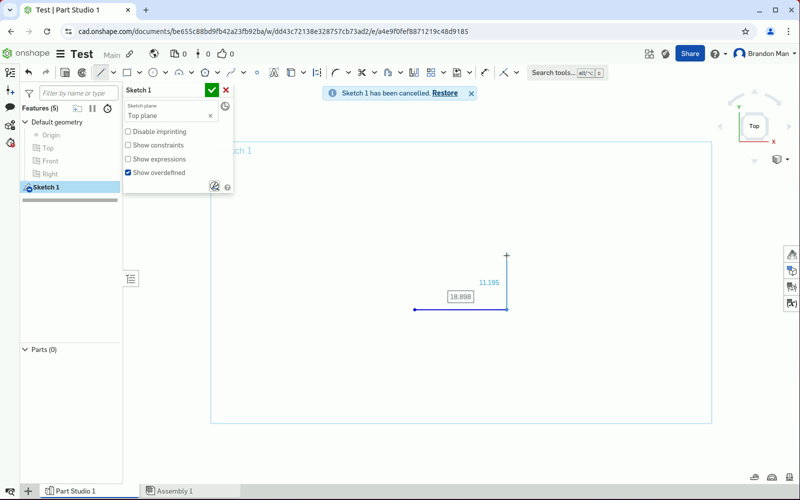
key_up(shift)
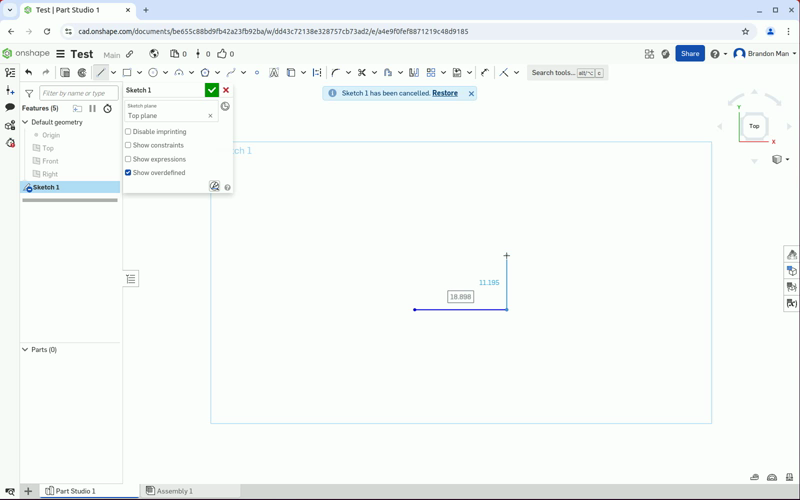
key_down(shift)
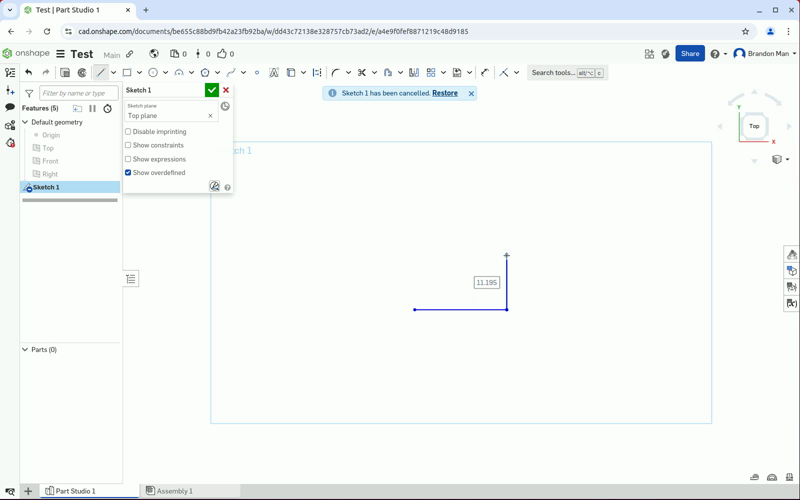
mouse_move(414, 255)
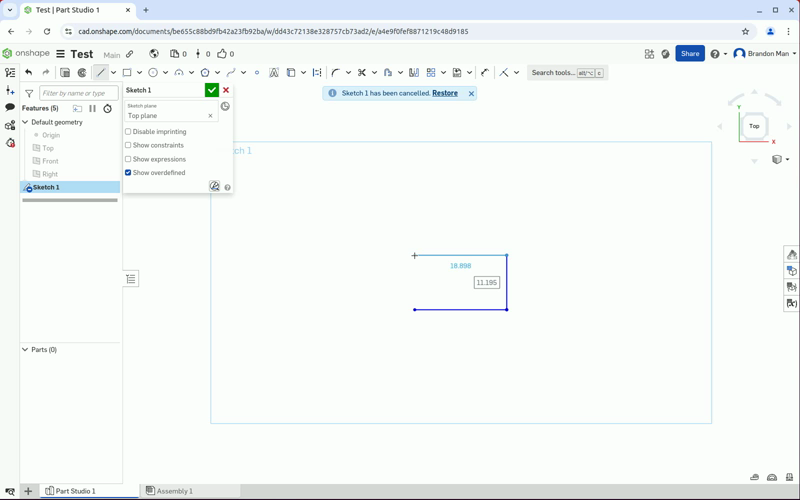
click(414, 255)
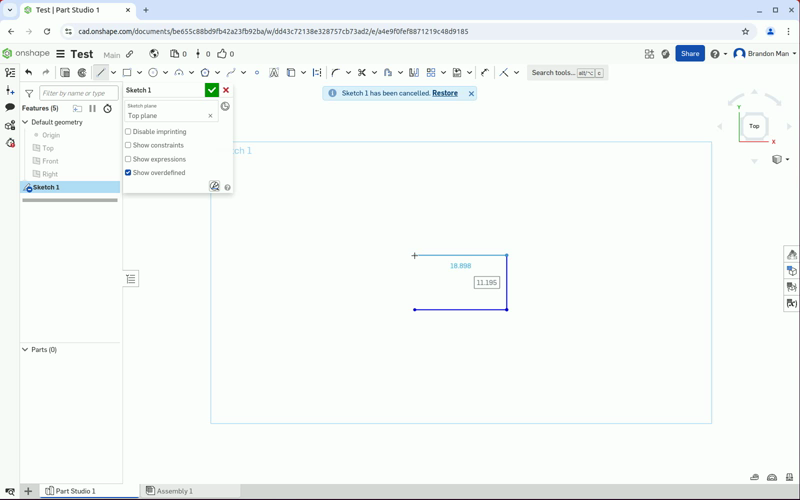
key_up(shift)
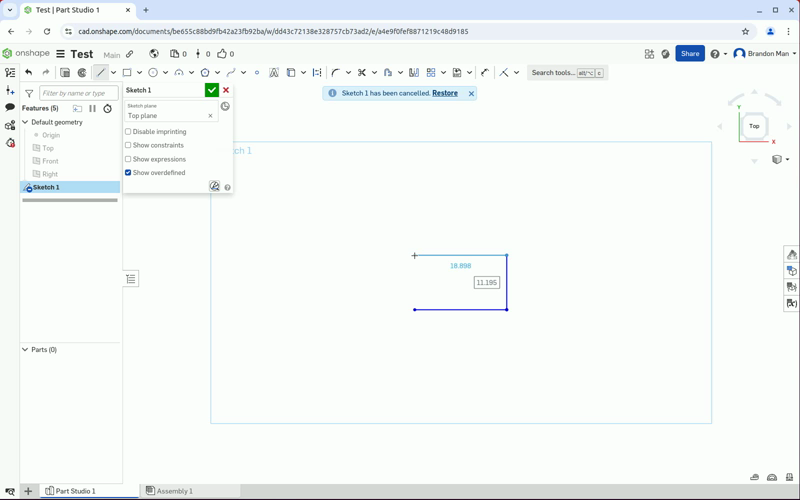
mouse_move(444, 255)
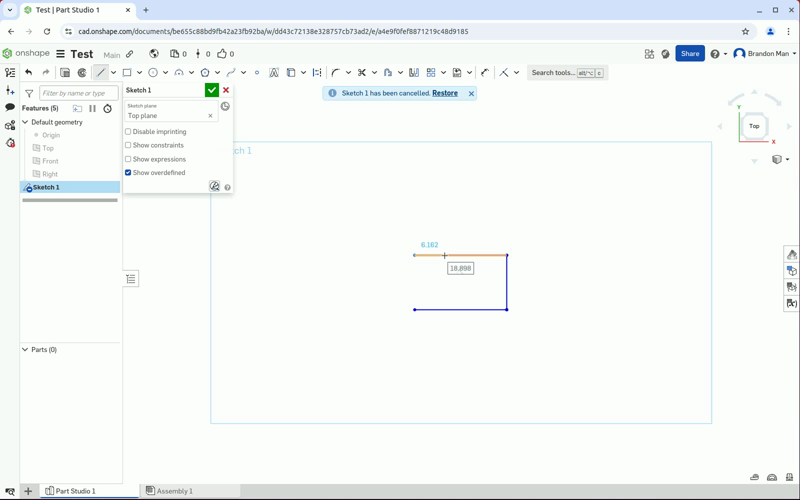
key_down(shift)
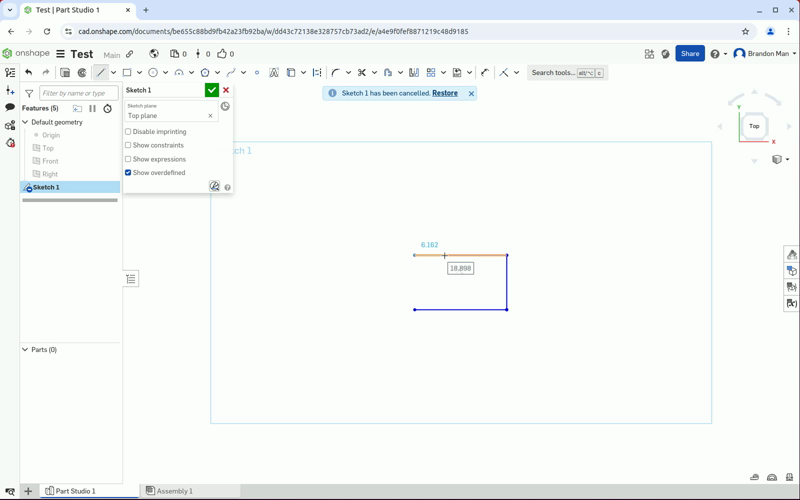
mouse_move(414, 309)
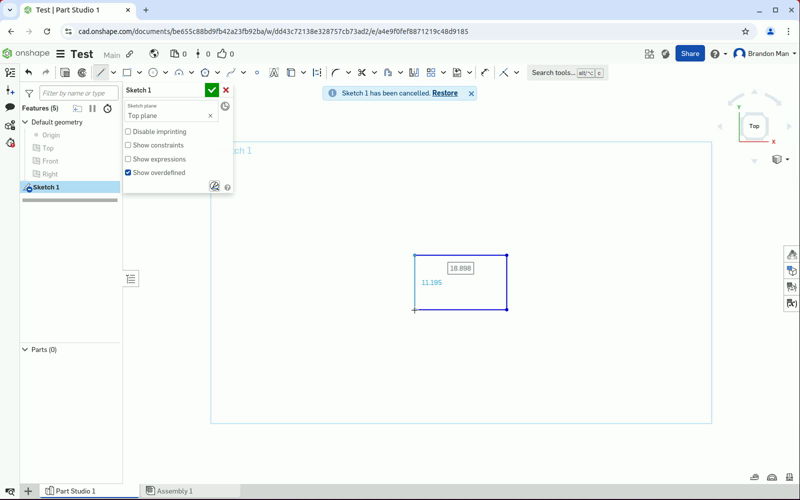
key_up(shift)
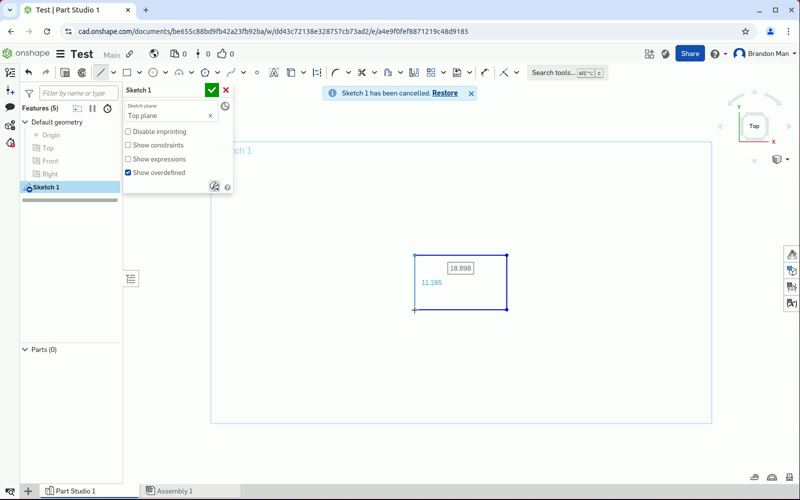
click(414, 309)
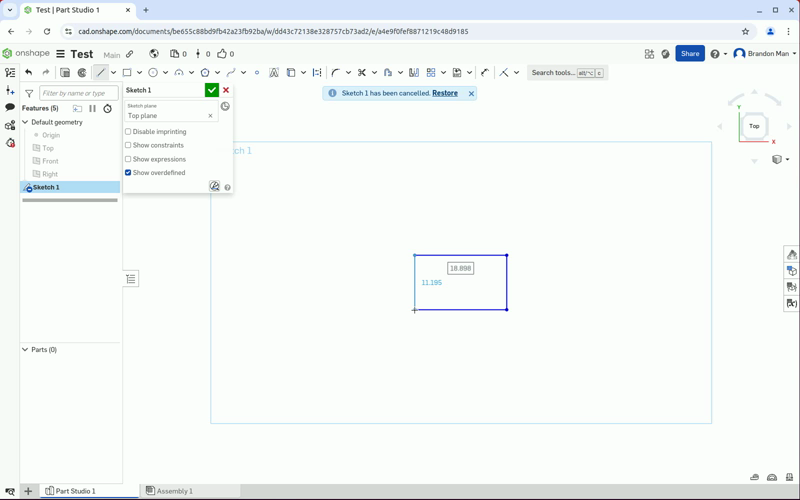
key(esc)
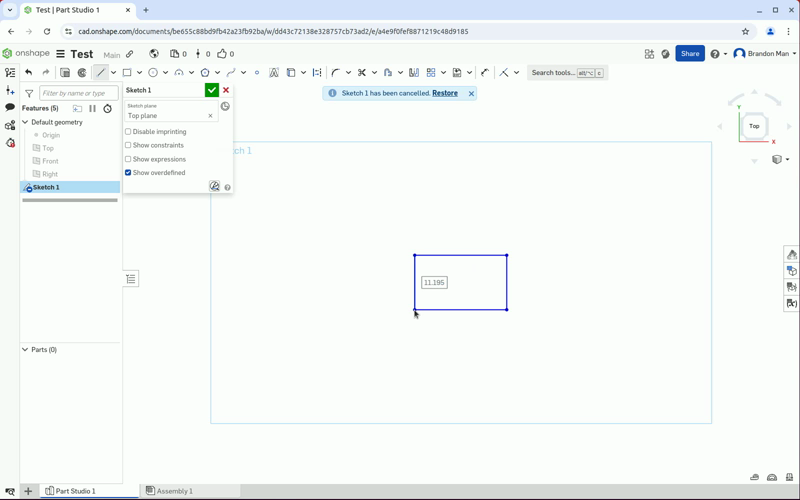
mouse_move(426, 274)
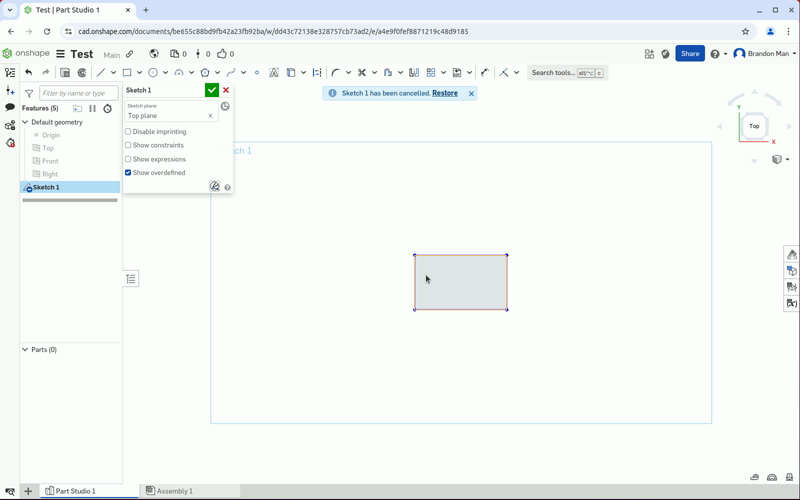
click(426, 274)
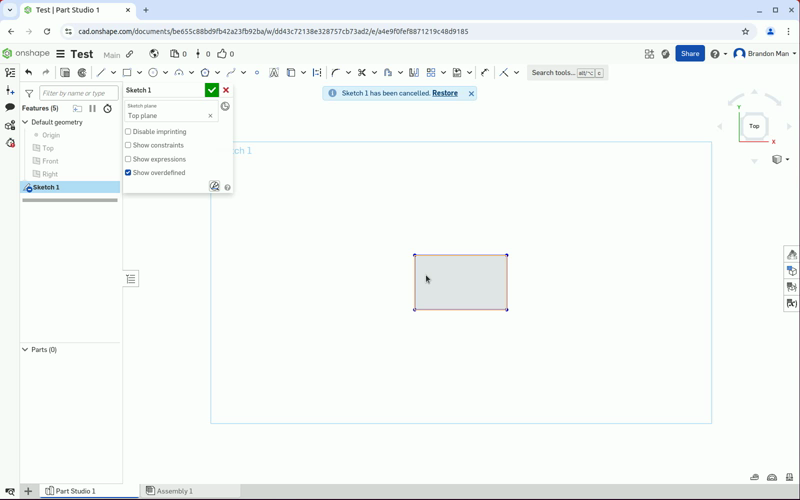
mouse_move(73, 352)
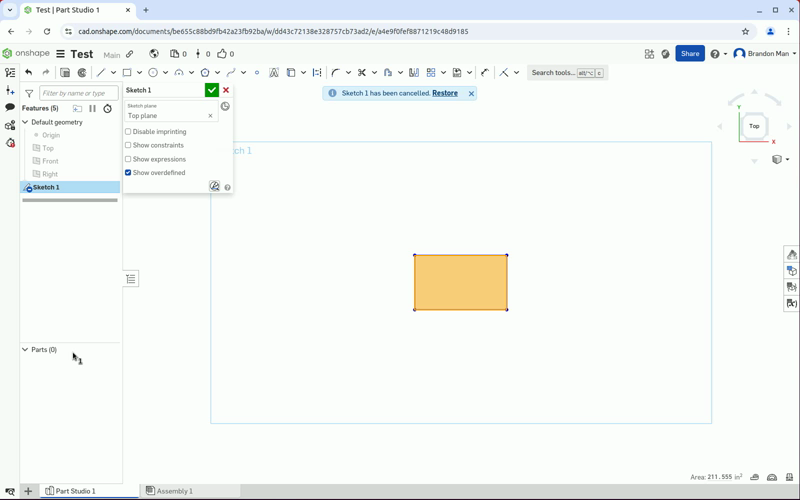
key(shift+y)
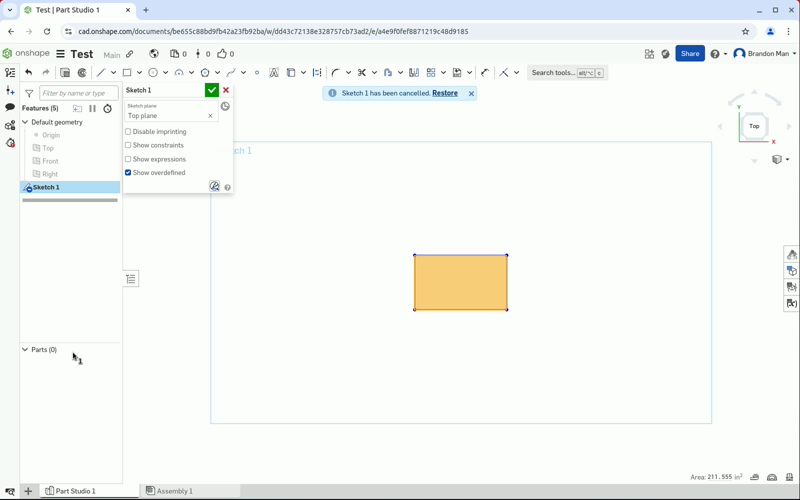
key(shift+e)
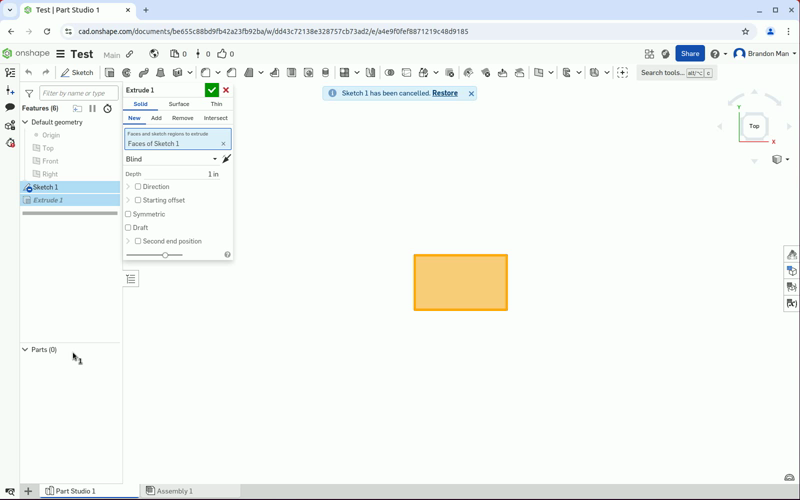
mouse_move(143, 106)
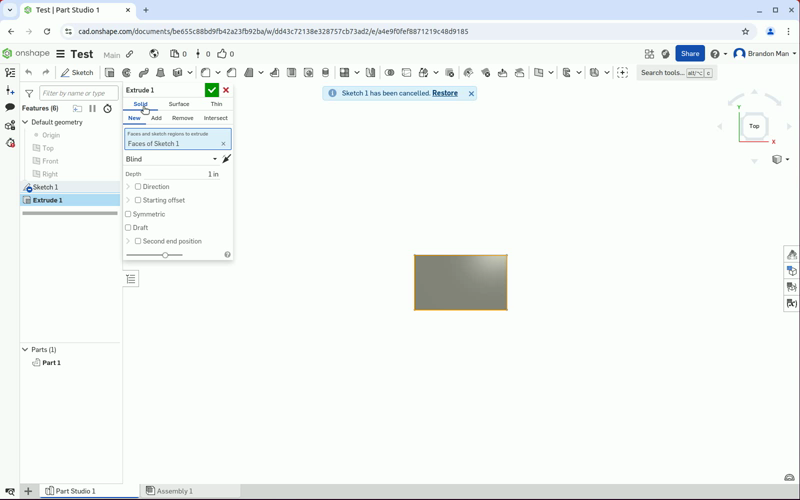
click(143, 106)
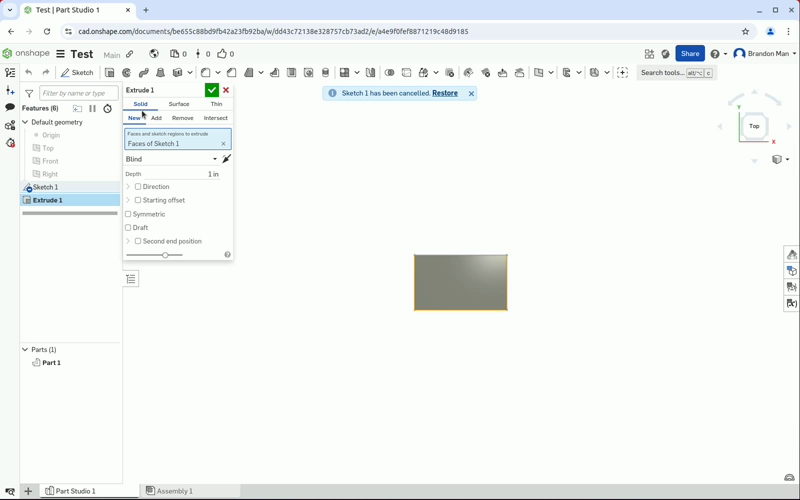
mouse_move(137, 120)
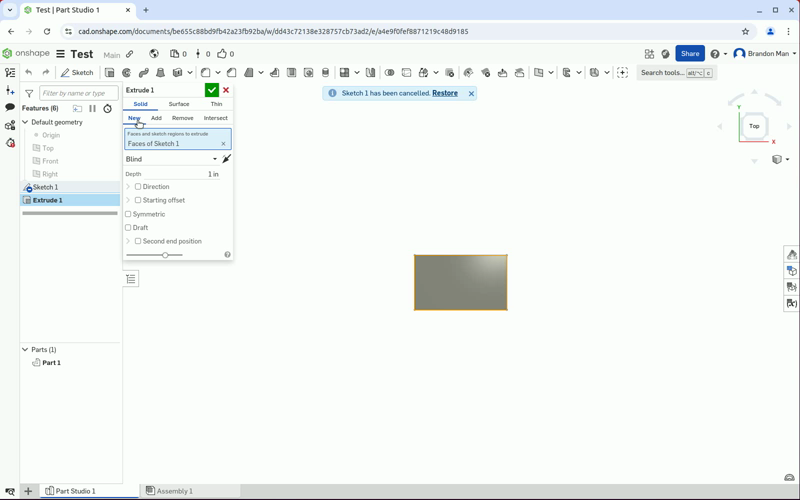
click(137, 120)
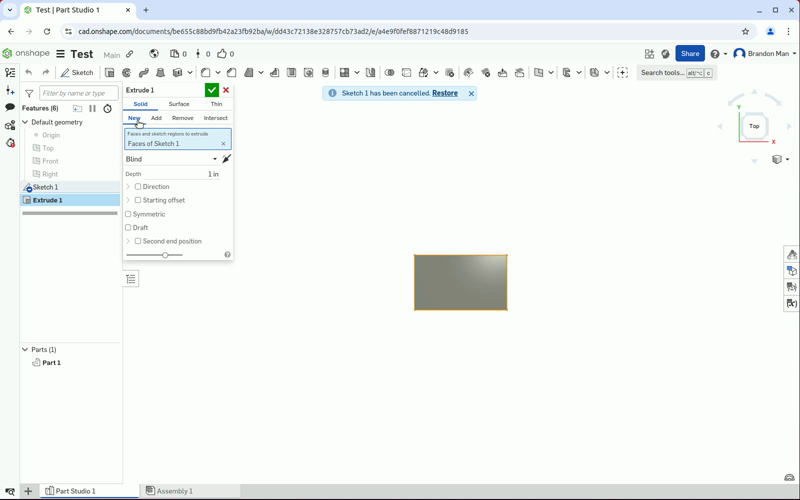
key(tab, 4)
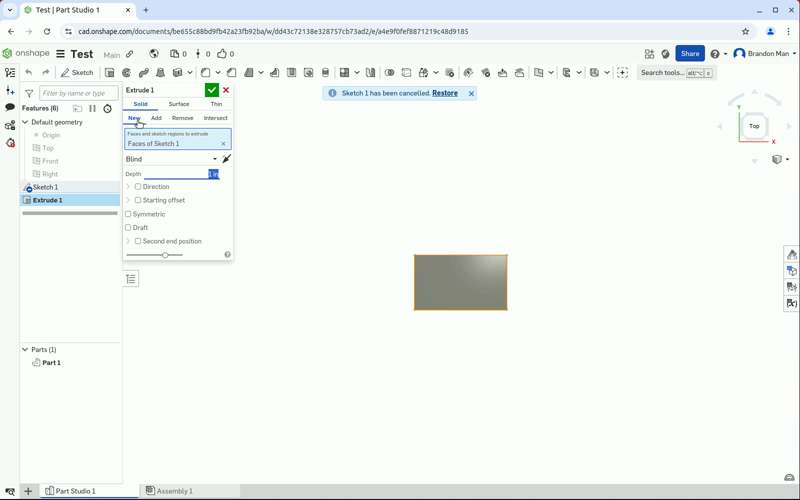
text(0.481)
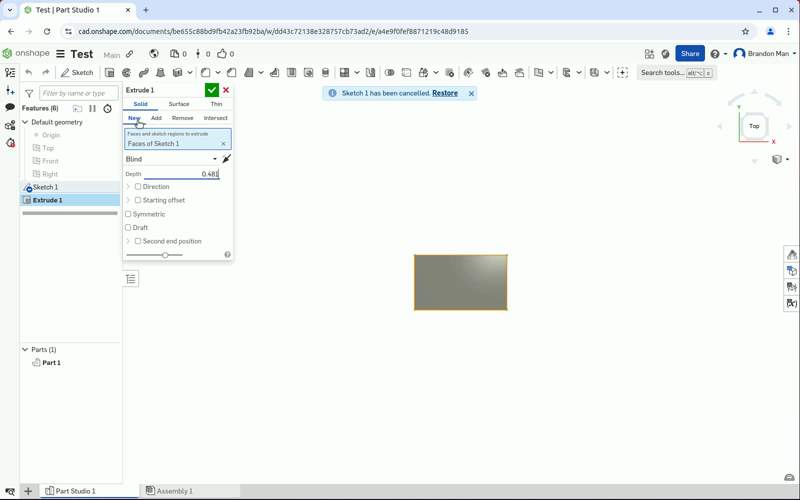
key(enter)
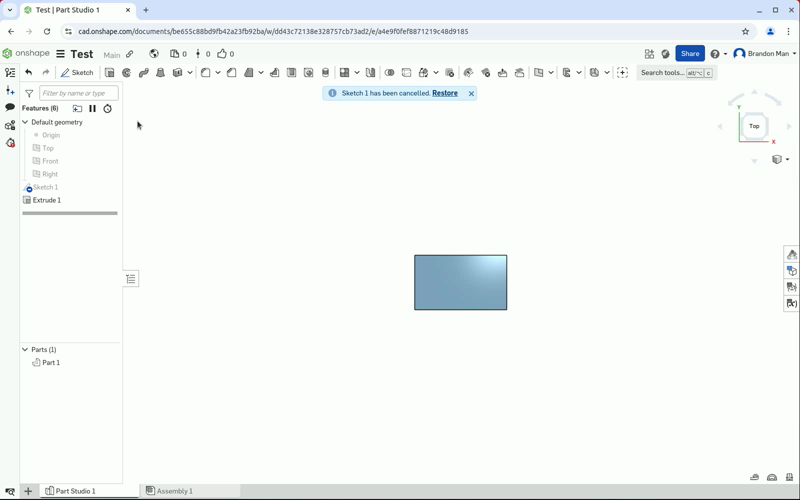
key(shift+h)
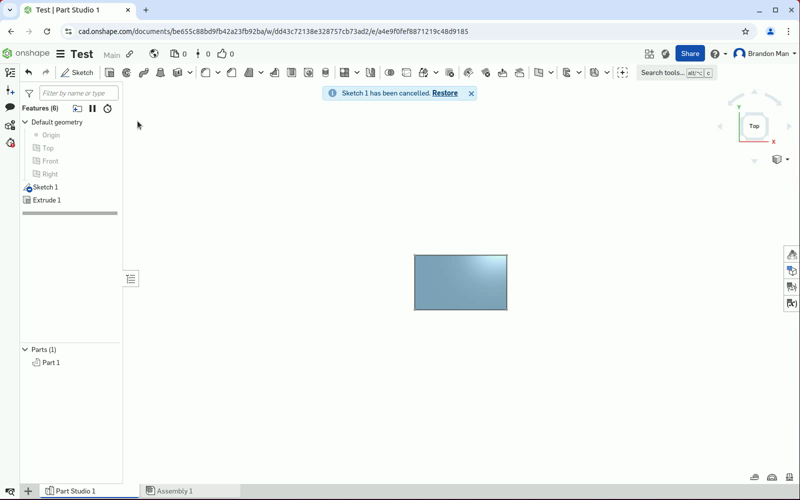
key(shift+h)
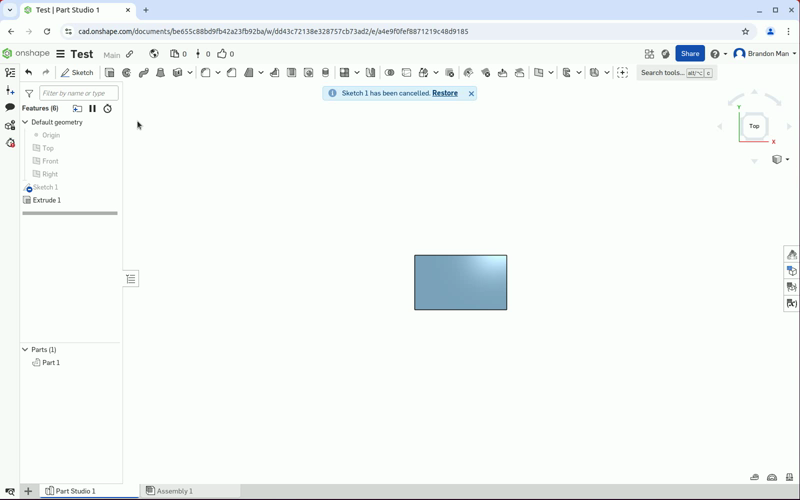
mouse_move(73, 189)
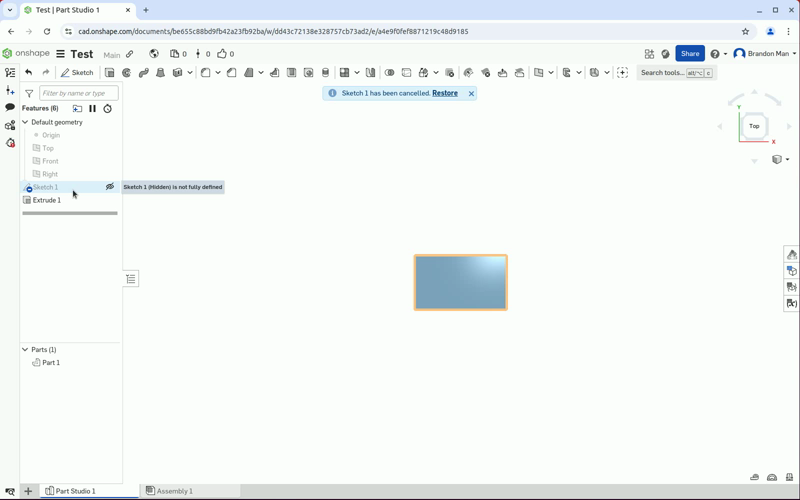
click(73, 189)
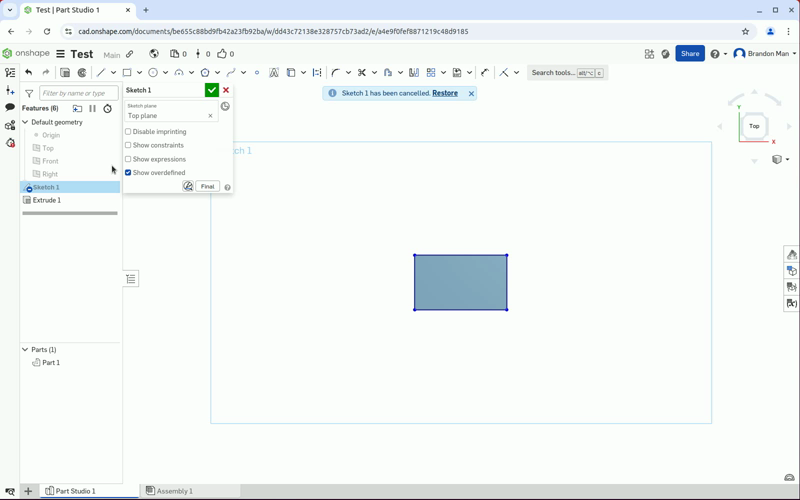
mouse_move(229, 92)
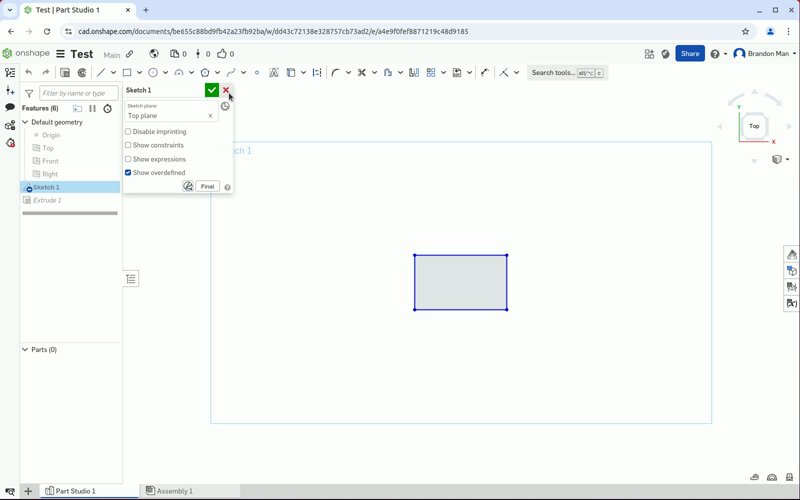
click(229, 92)
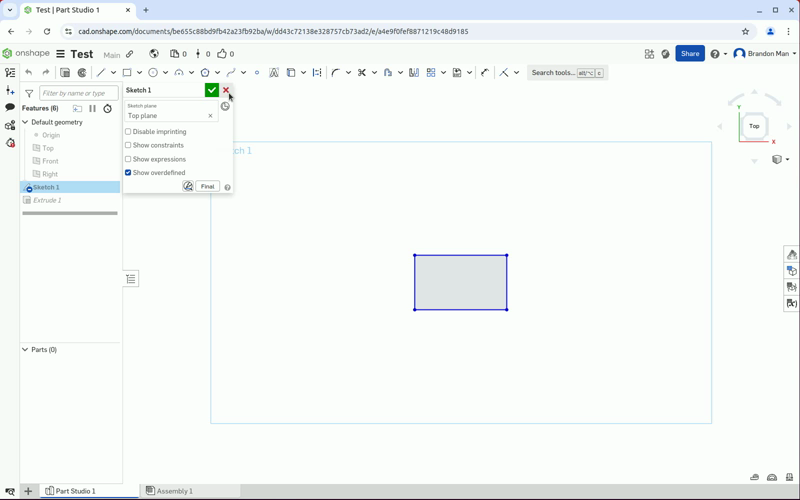
key(shift+s)
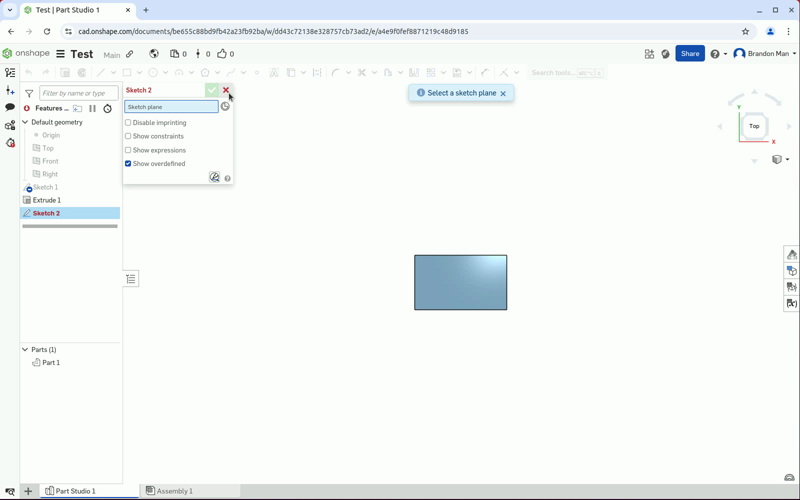
mouse_move(73, 150)
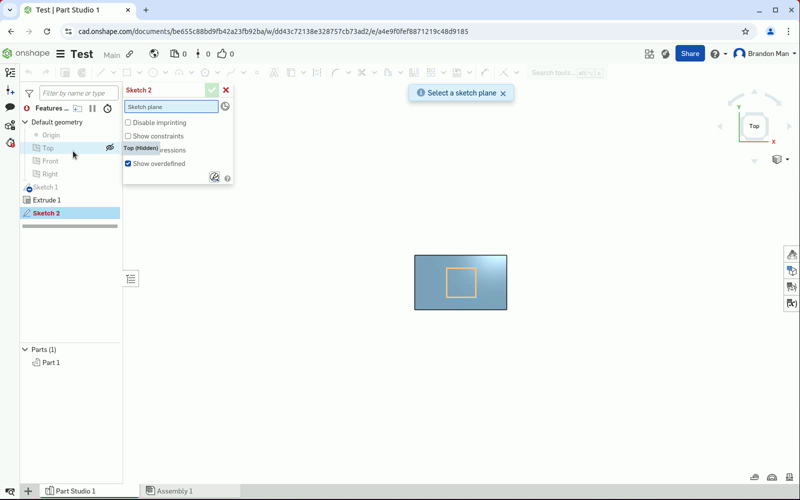
click(73, 150)
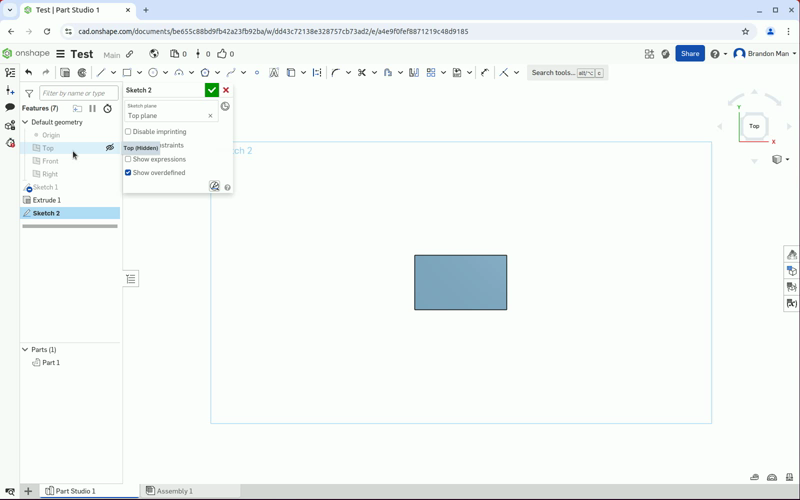
mouse_move(73, 352)
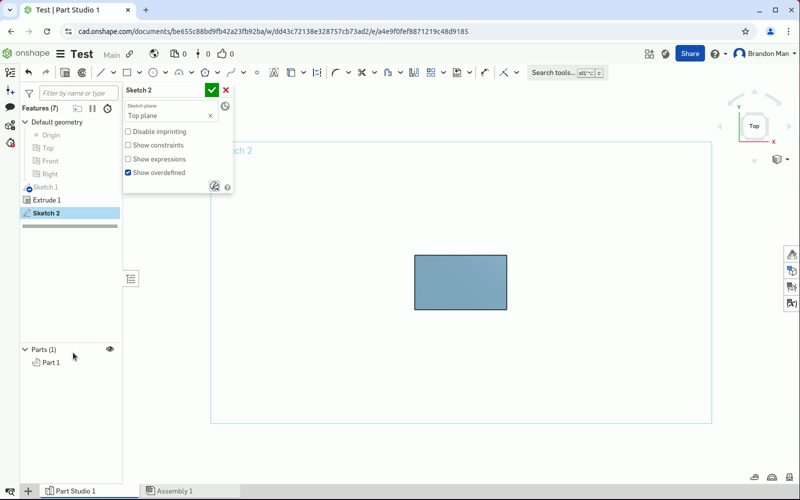
key(y)
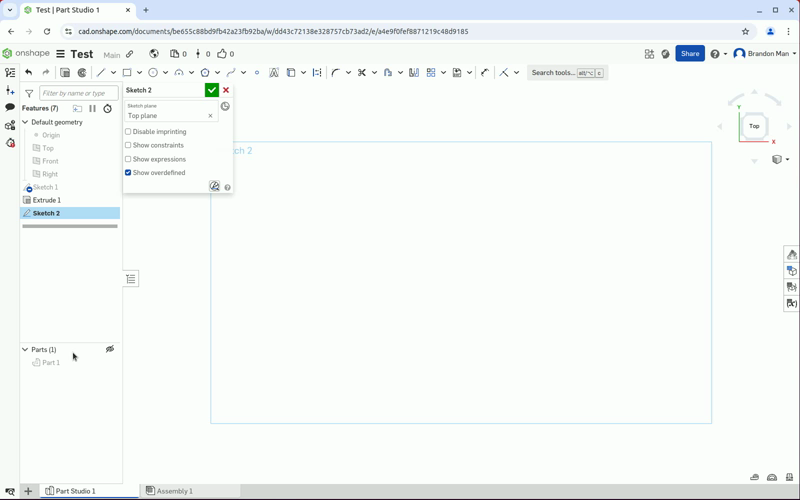
key(l)
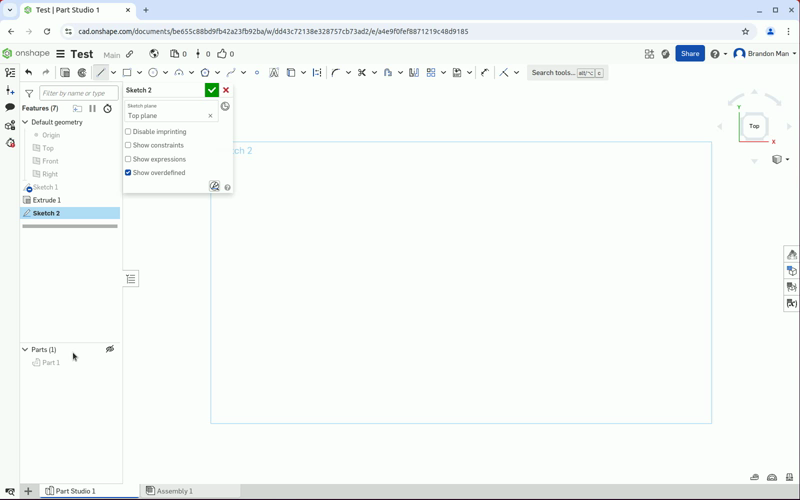
key_down(shift)
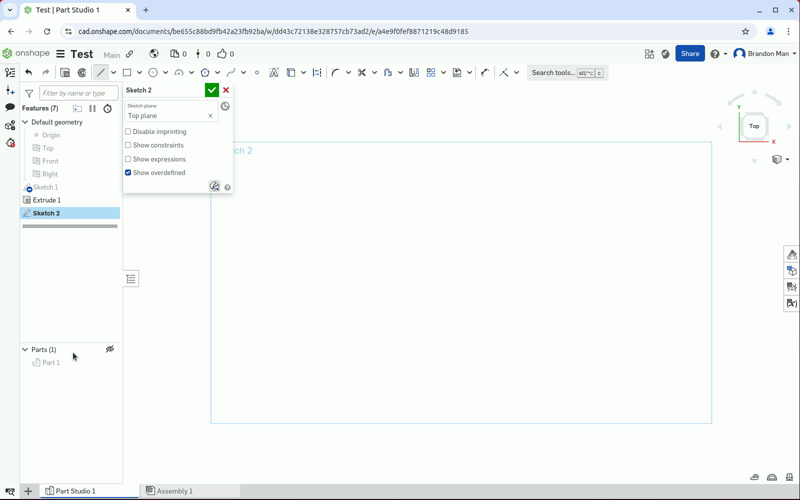
mouse_move(414, 309)
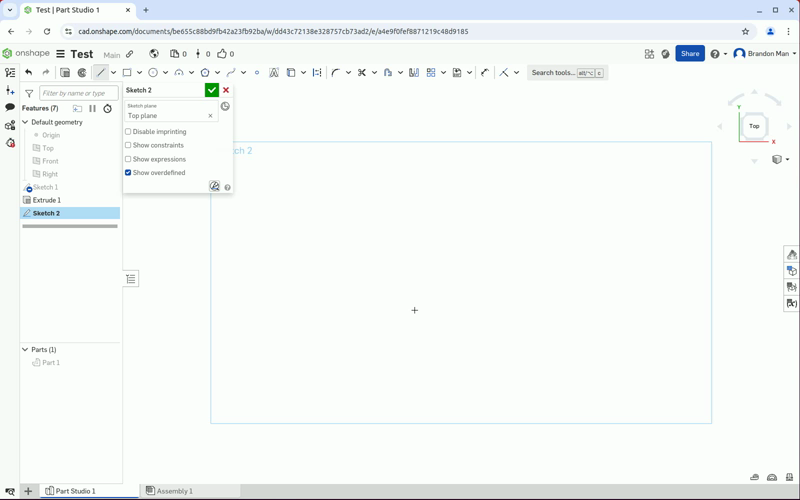
click(414, 309)
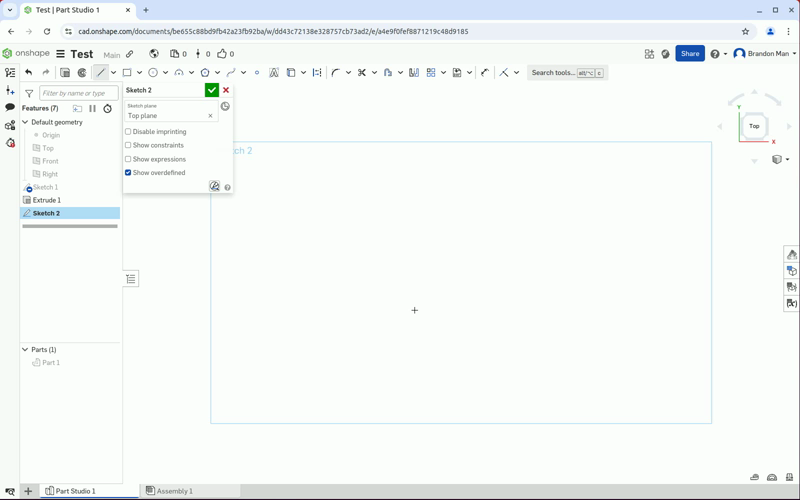
key_up(shift)
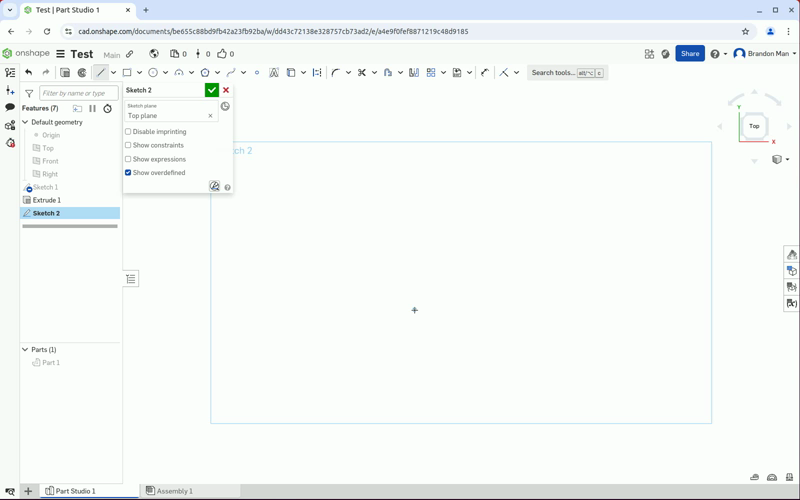
key_down(shift)
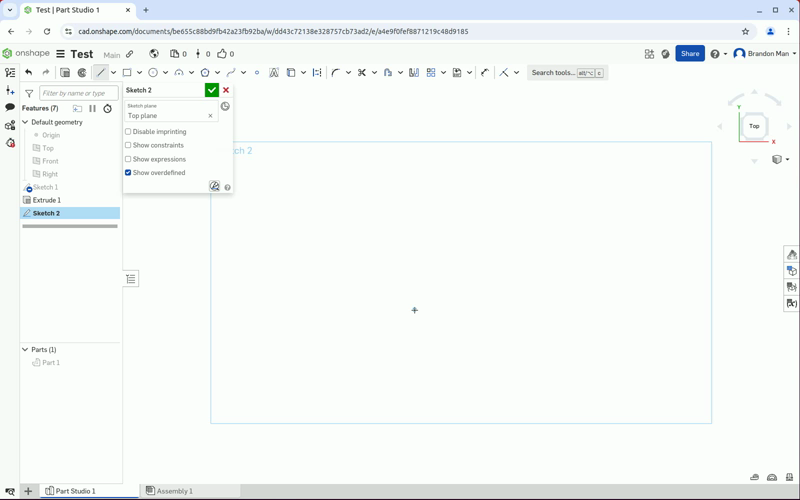
mouse_move(506, 309)
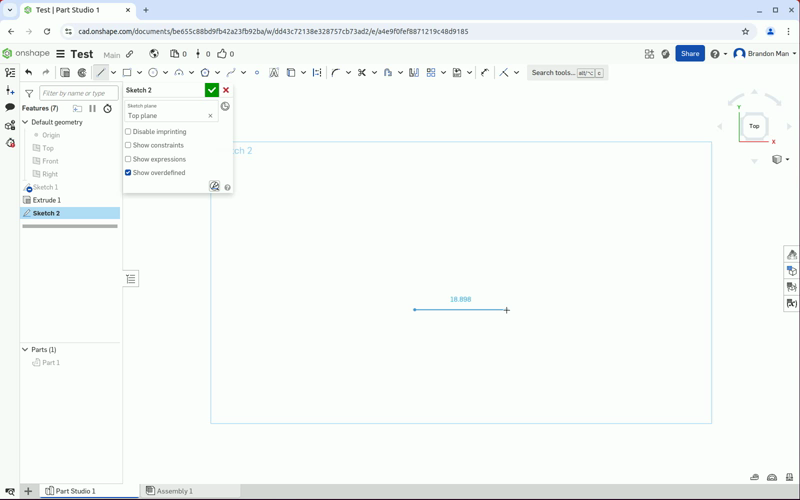
click(506, 309)
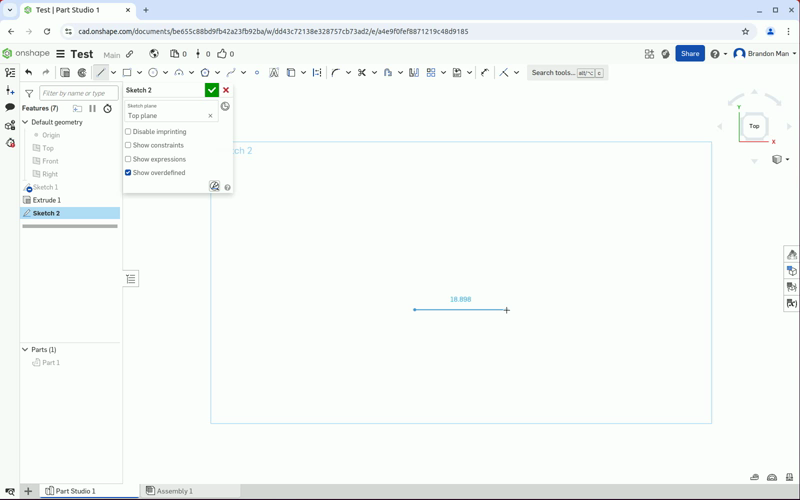
key_up(shift)
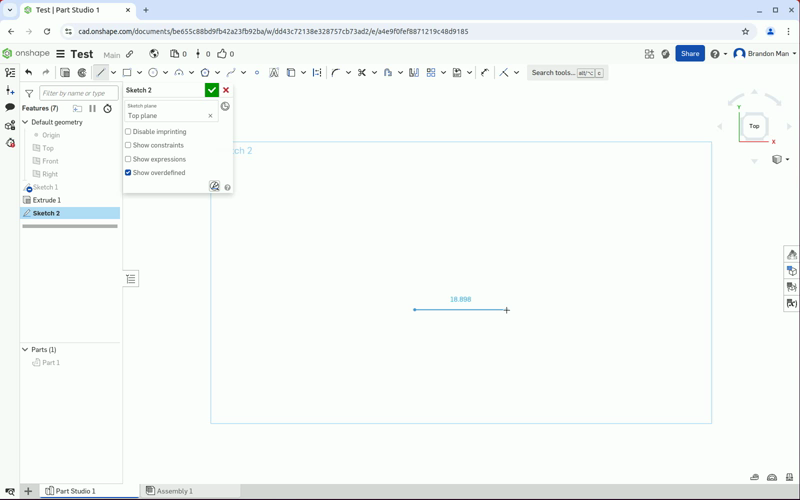
key_down(shift)
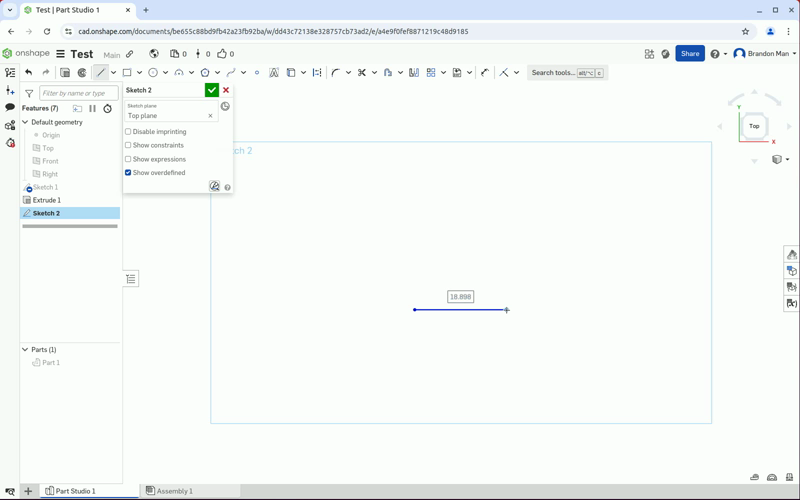
mouse_move(536, 309)
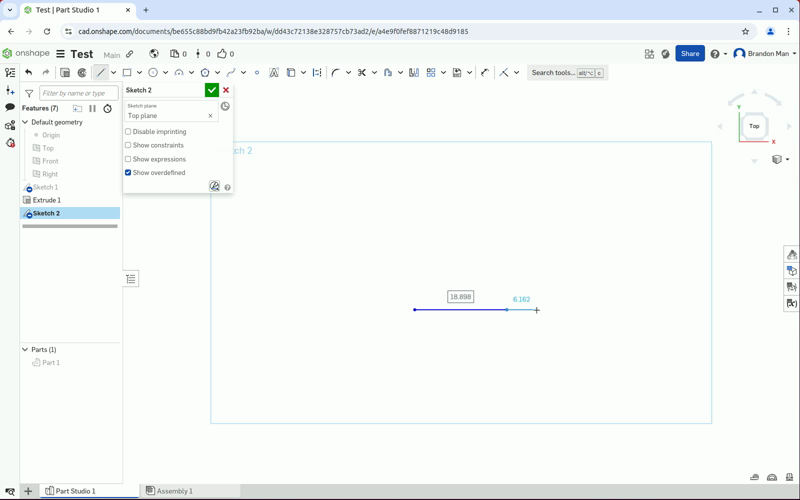
mouse_move(506, 255)
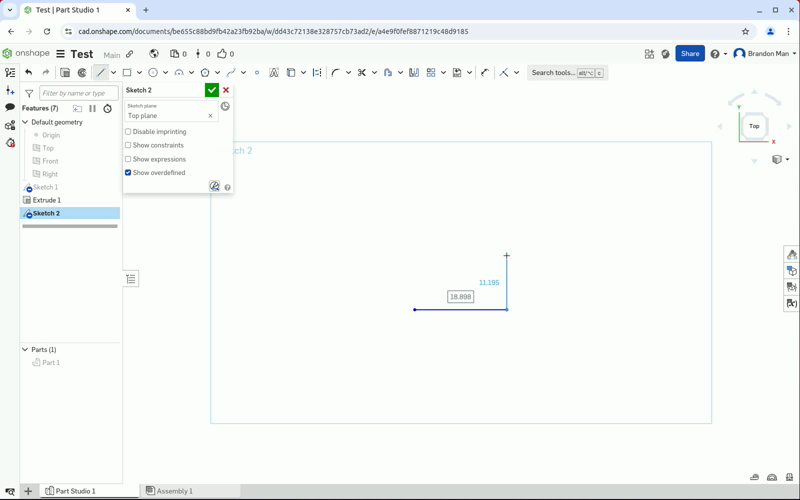
click(506, 255)
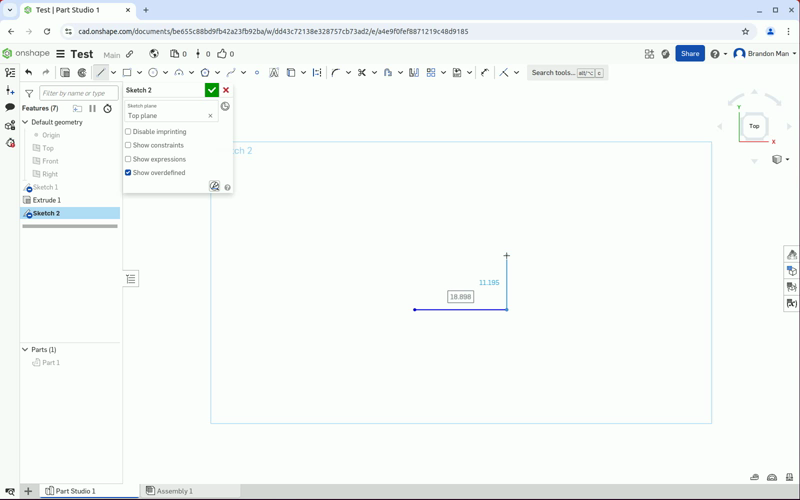
key_up(shift)
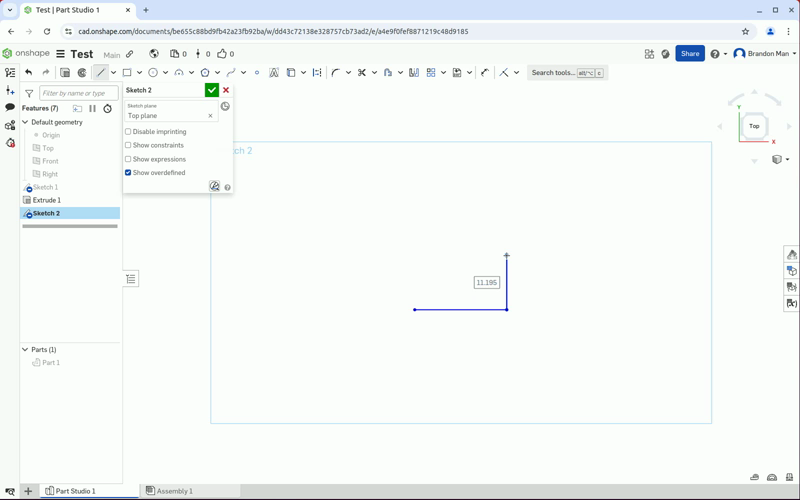
key_down(shift)
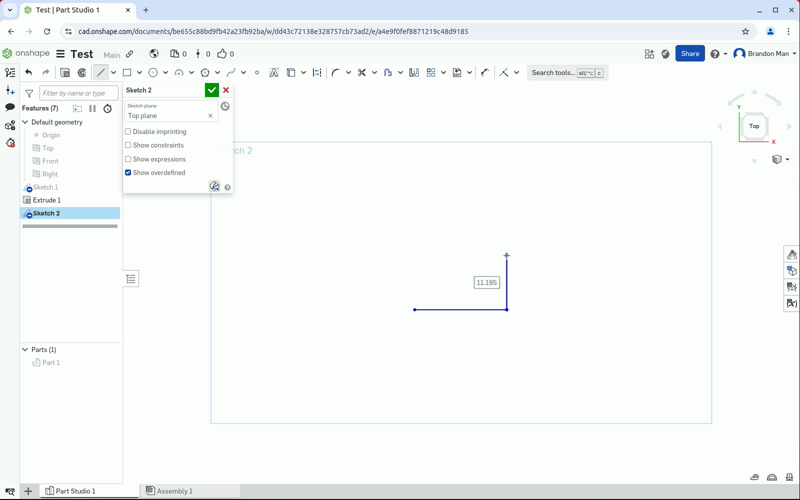
mouse_move(414, 255)
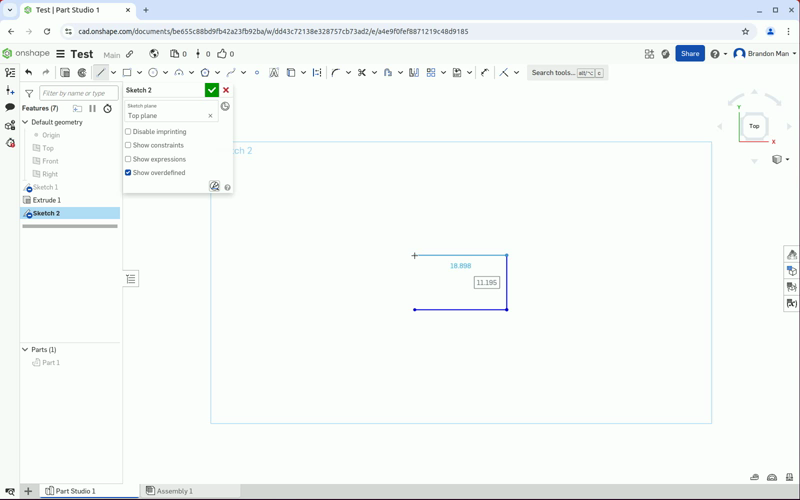
click(414, 255)
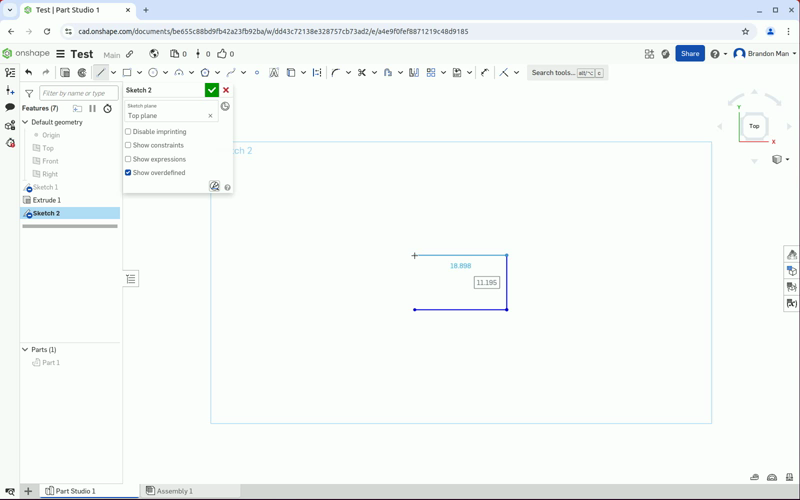
key_up(shift)
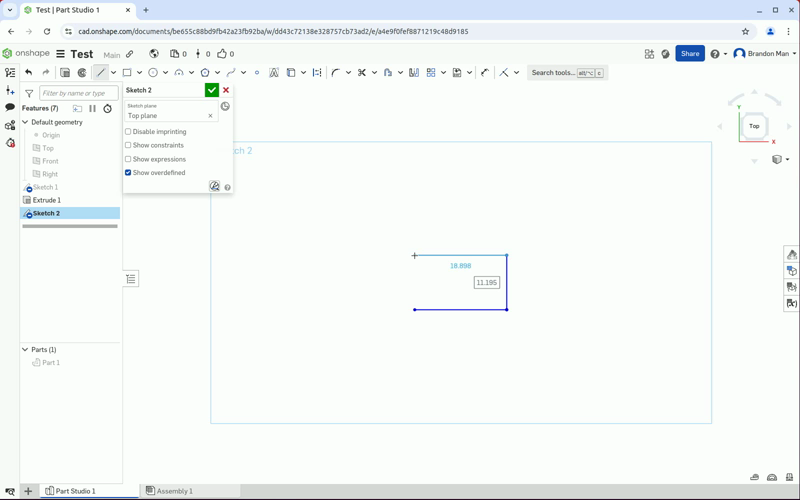
mouse_move(444, 255)
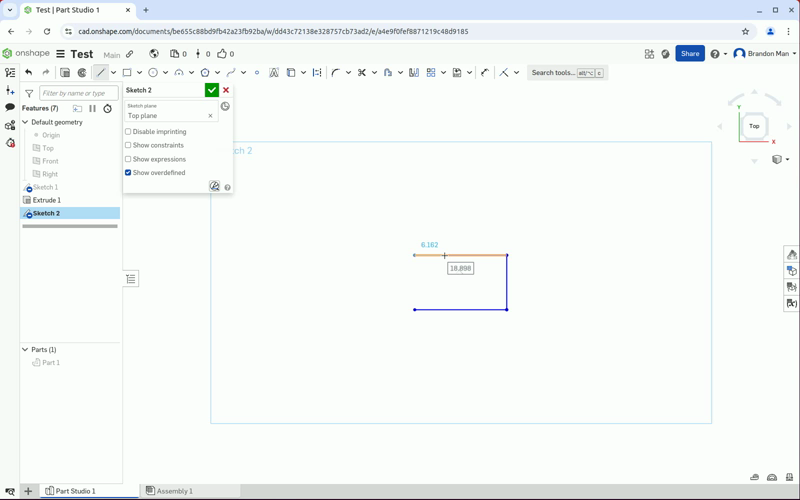
key_down(shift)
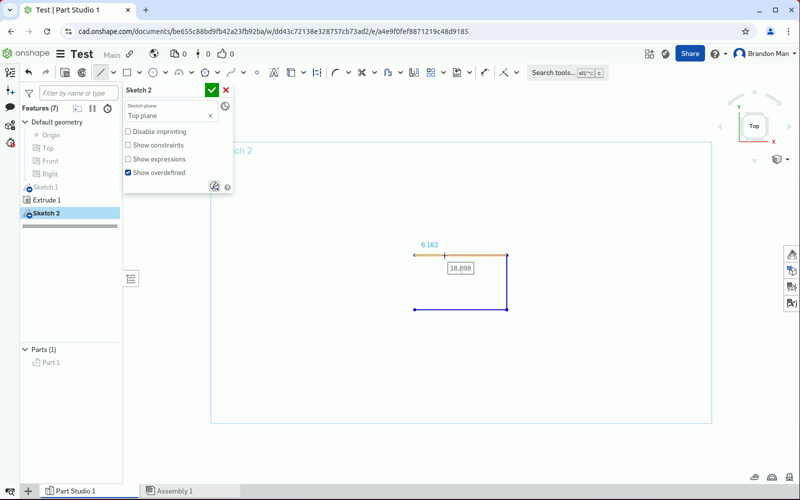
mouse_move(414, 309)
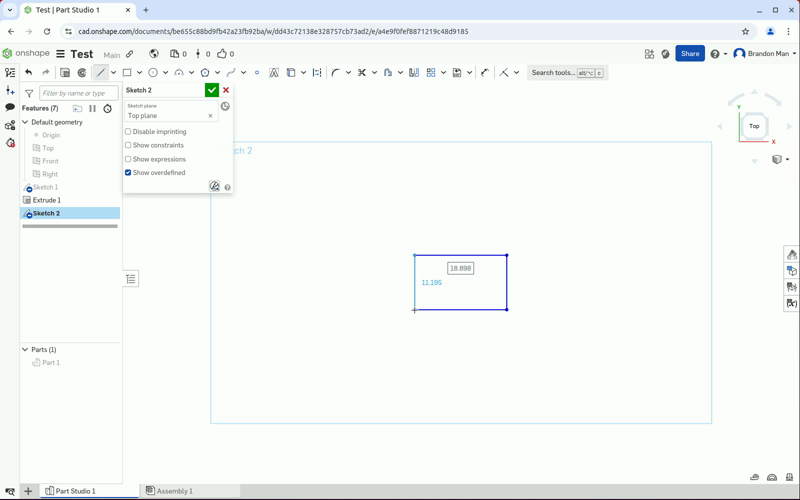
key_up(shift)
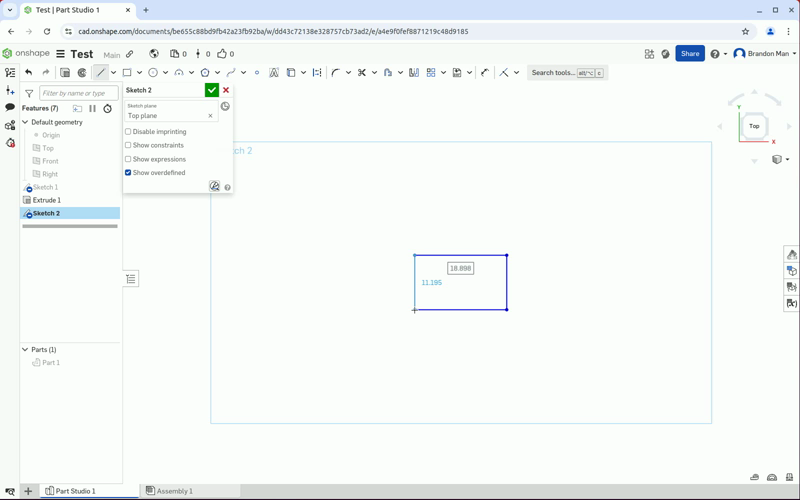
click(414, 309)
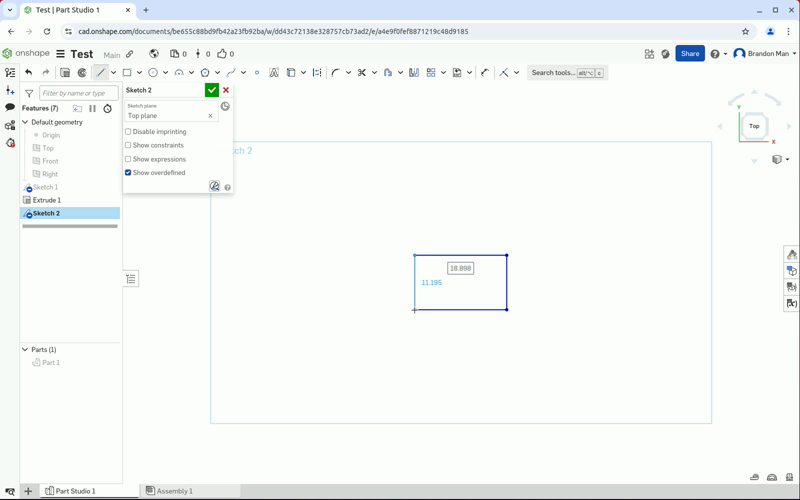
key(esc)
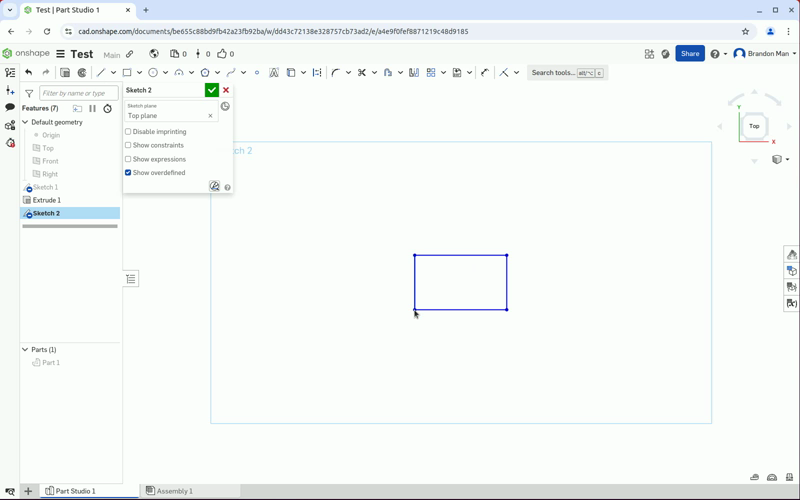
mouse_move(419, 304)
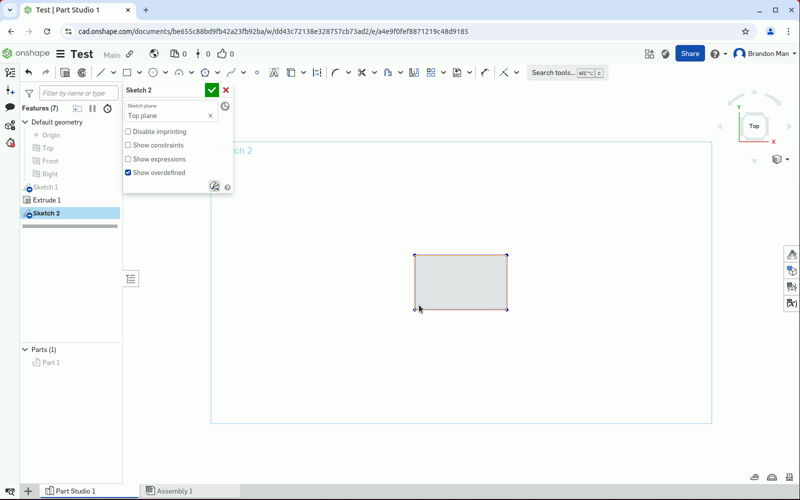
click(419, 304)
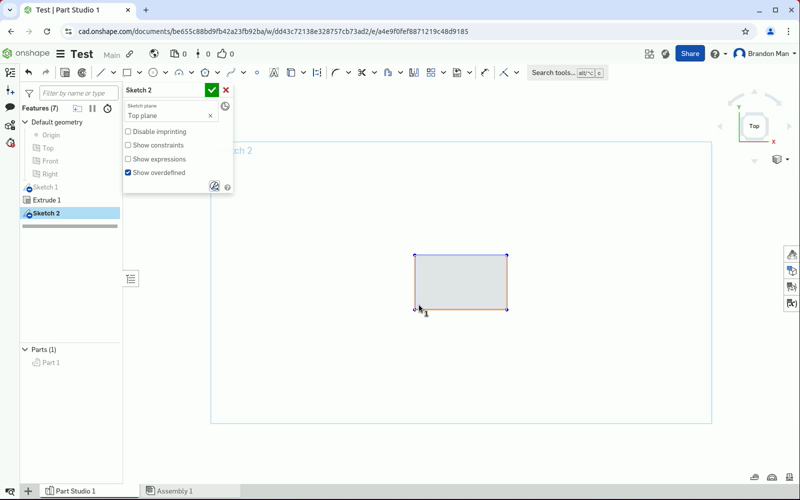
mouse_move(73, 352)
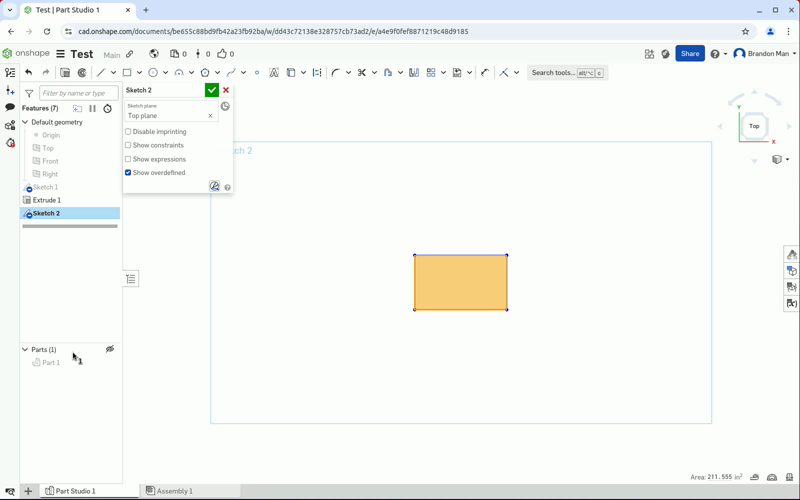
key(shift+y)
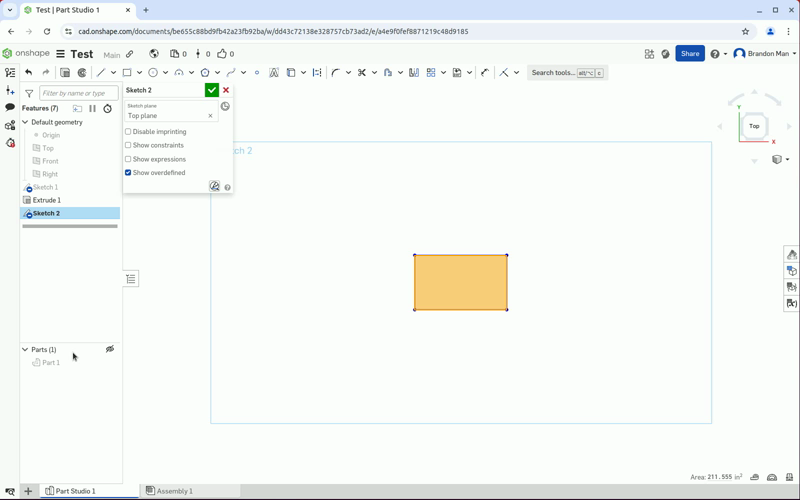
key(shift+e)
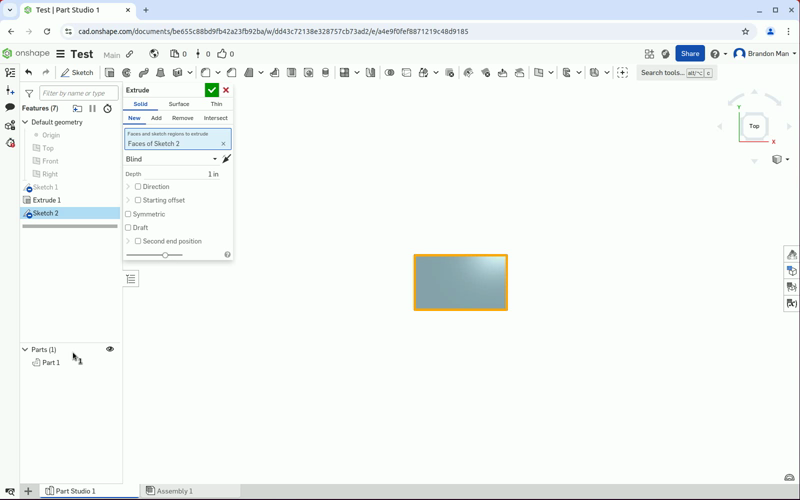
mouse_move(143, 106)
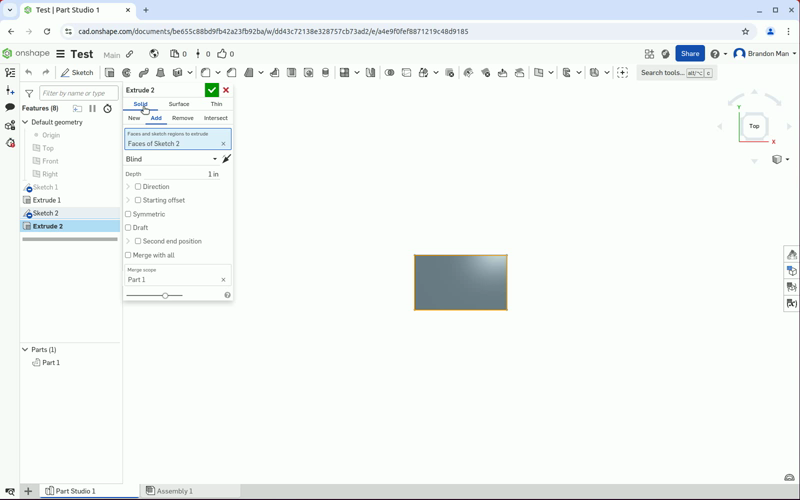
click(143, 106)
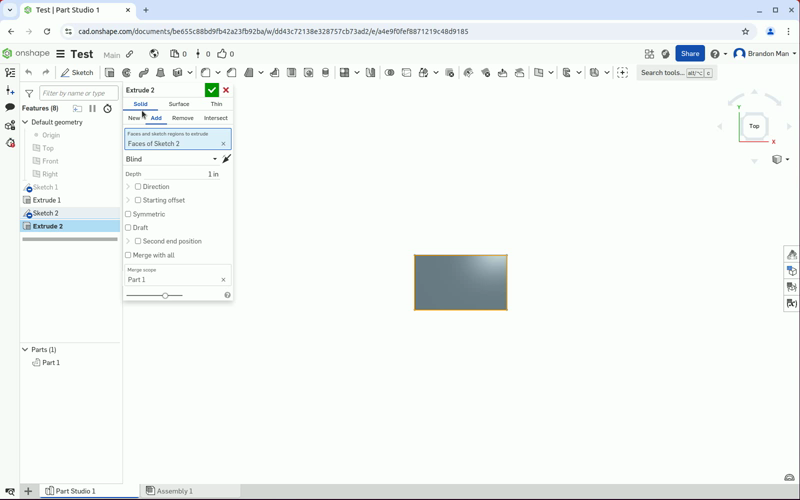
mouse_move(137, 120)
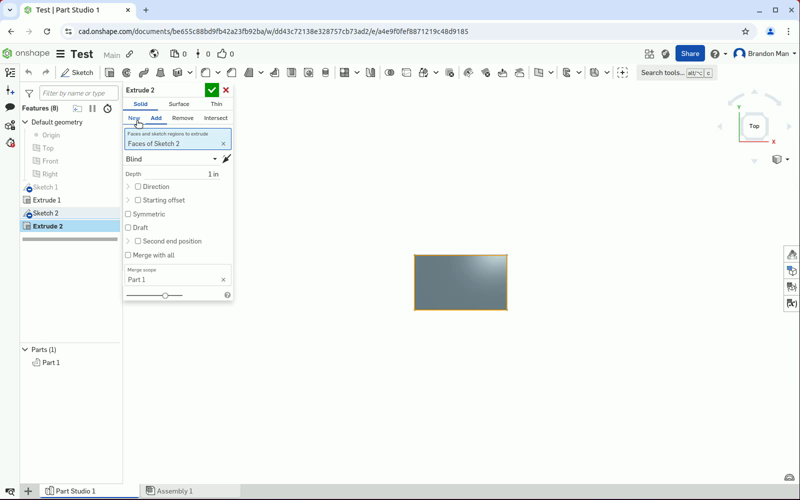
click(137, 120)
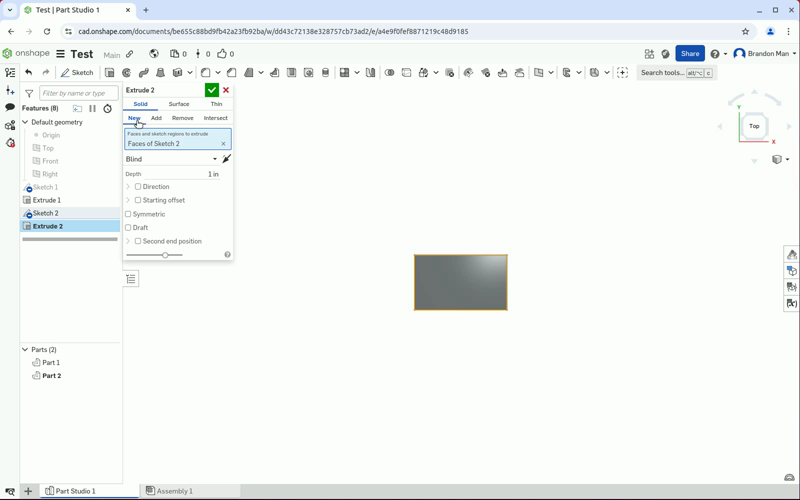
key(tab, 4)
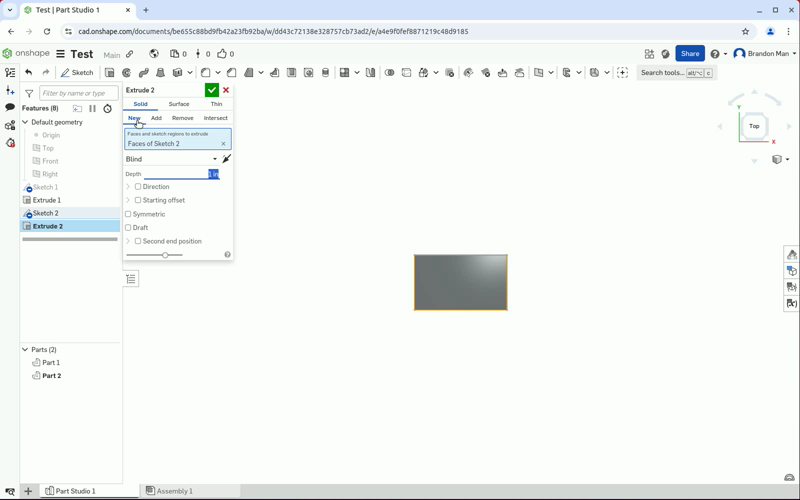
text(0.481)
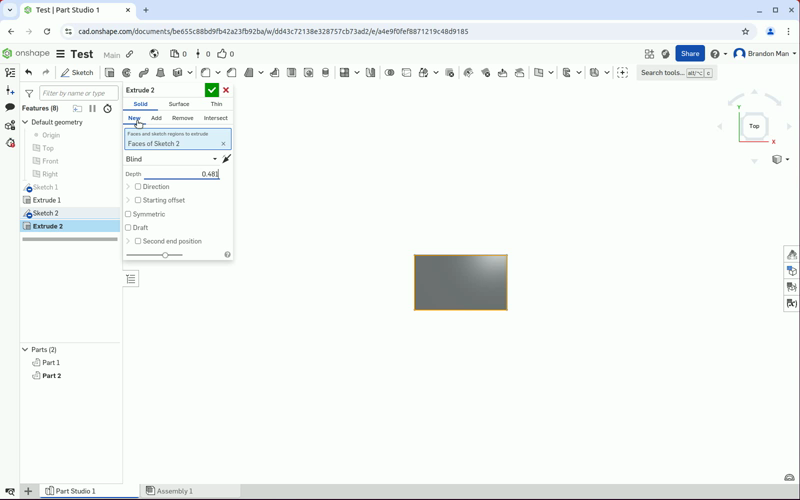
key(enter)
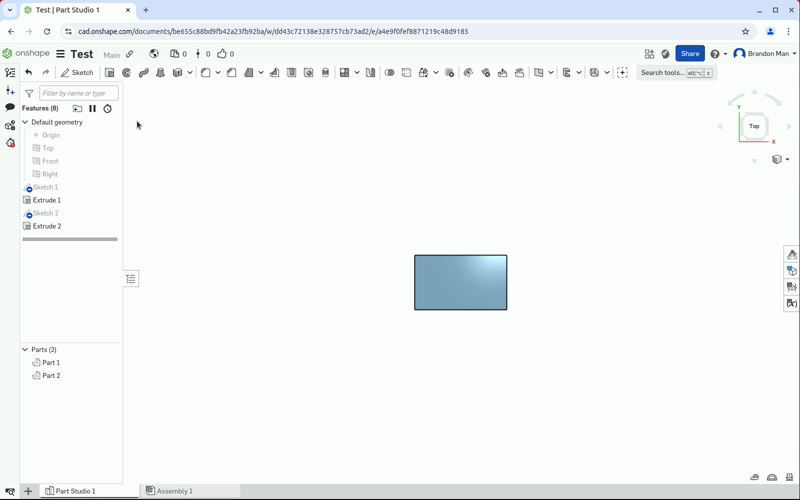
key(shift+h)
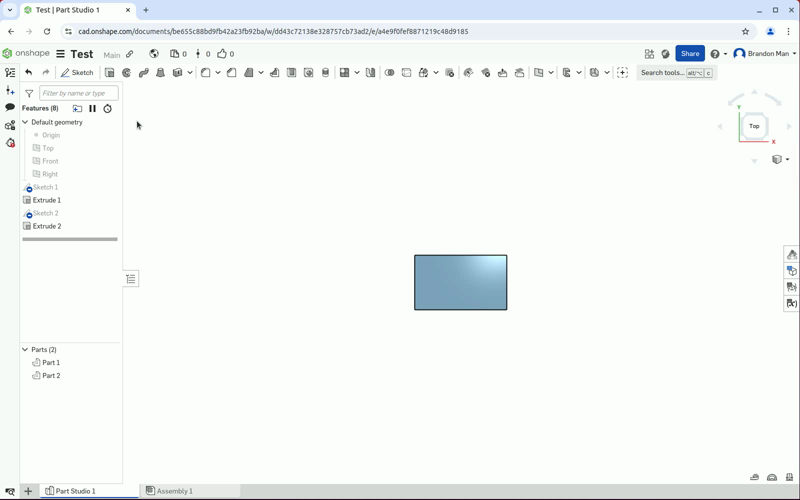
key(shift+h)
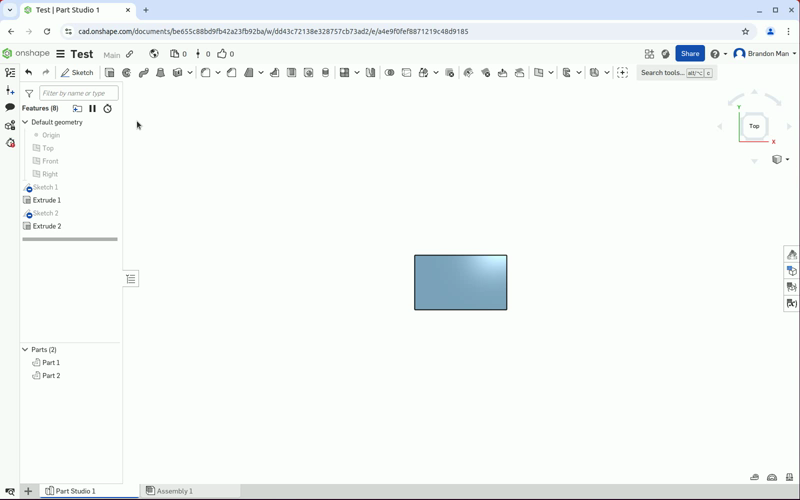
mouse_move(73, 189)
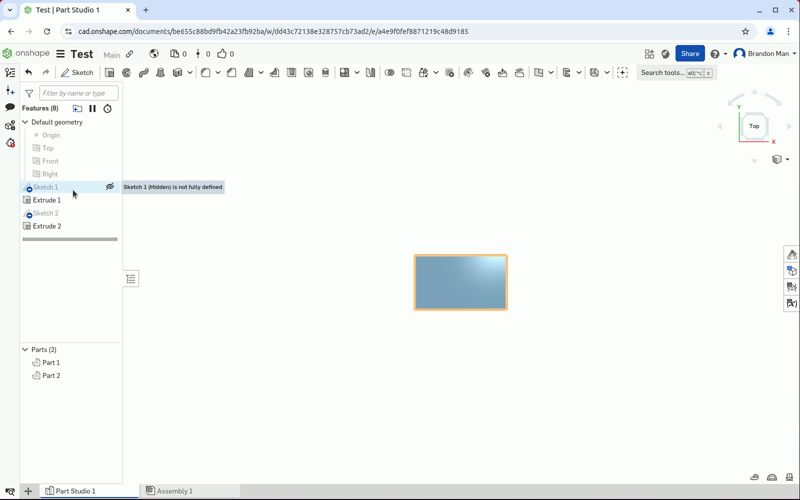
click(73, 189)
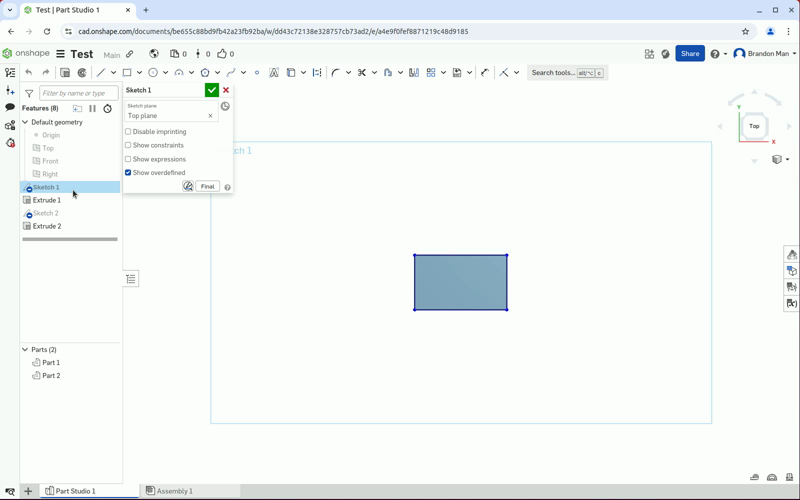
mouse_move(229, 92)
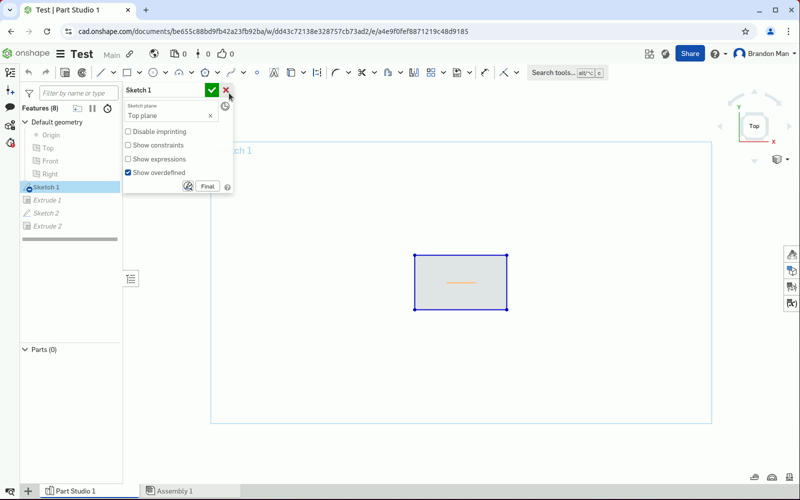
click(229, 92)
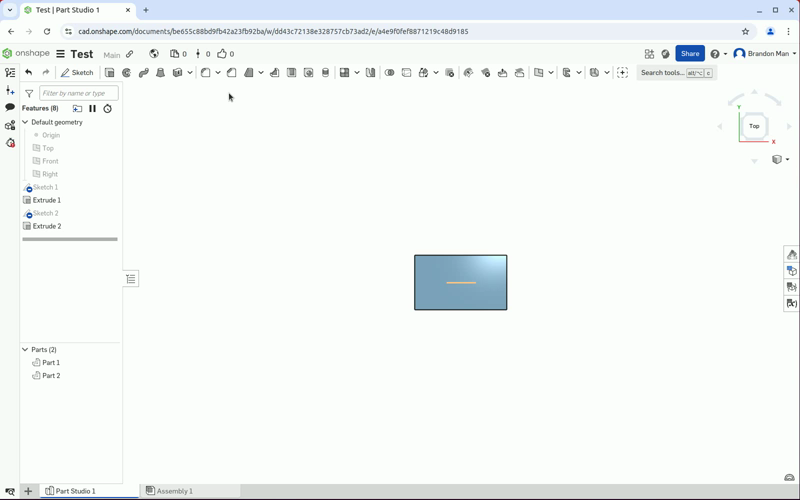
mouse_move(73, 352)
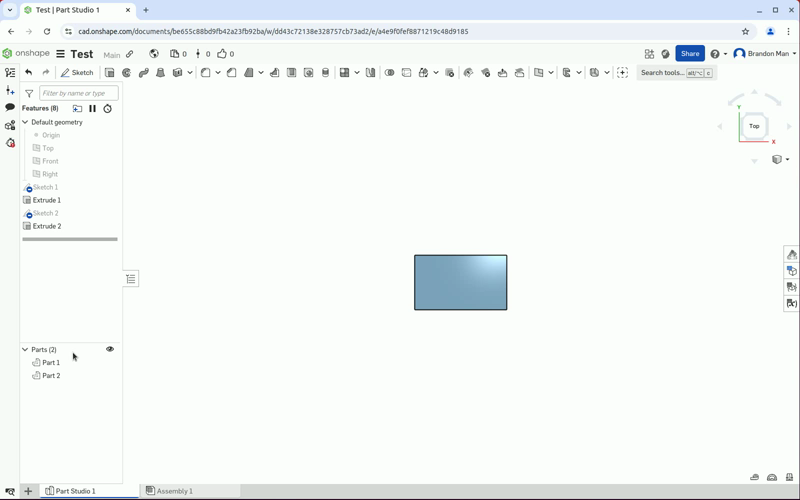
key(y)
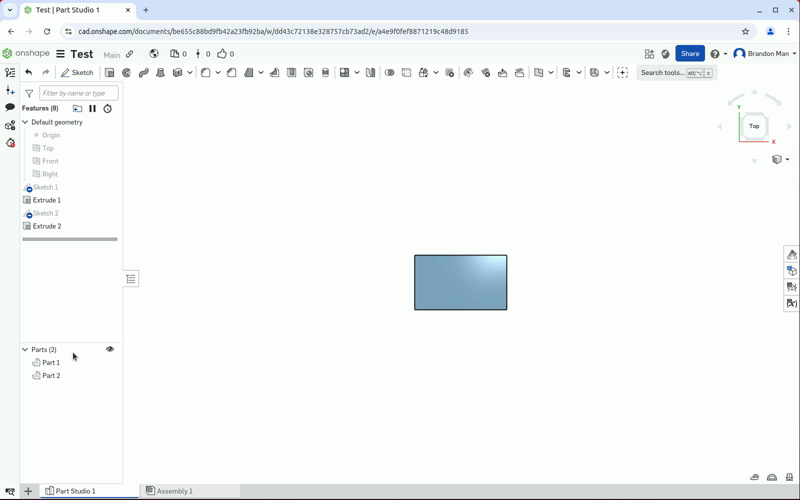
key(shift+p)
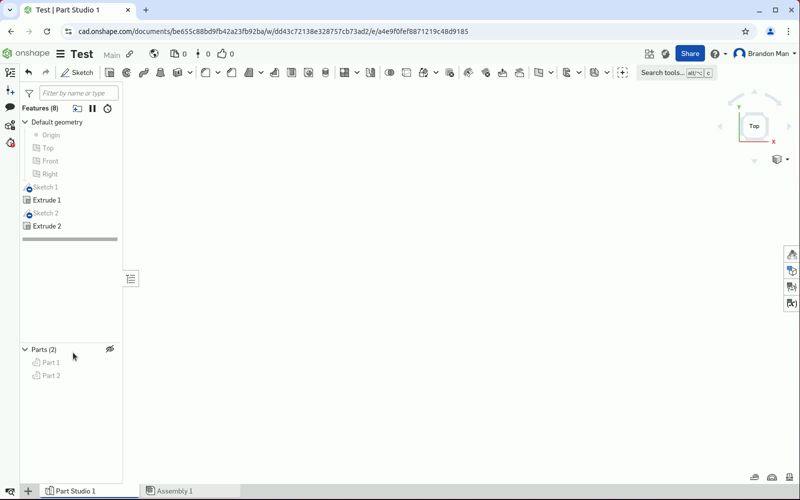
key(space)
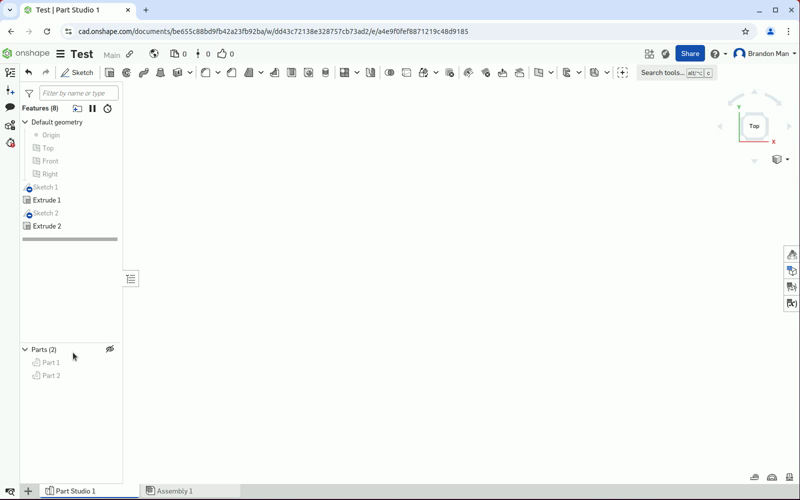
key_down(shift)
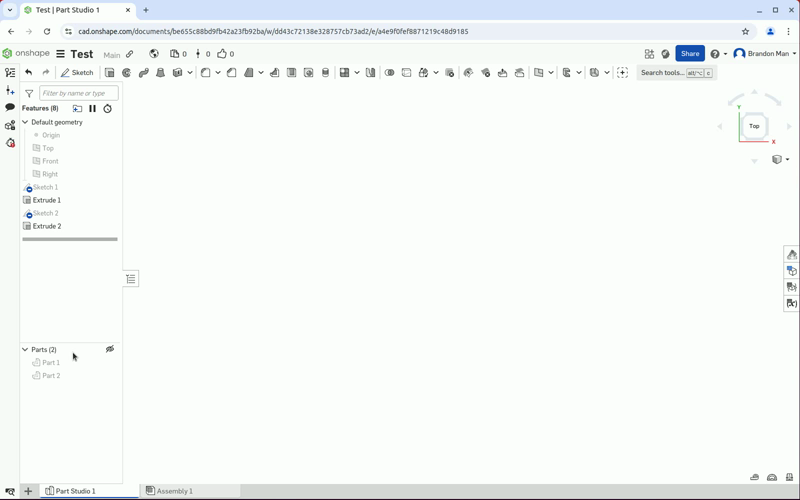
key(up)
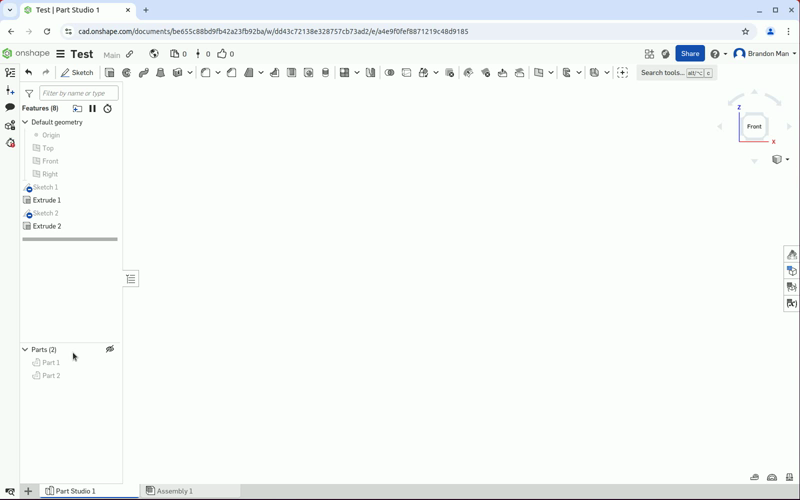
key_up(shift)
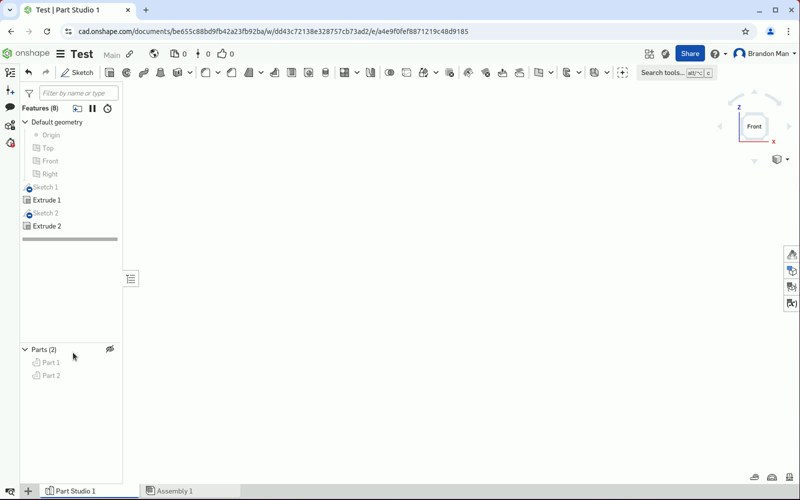
key(space)
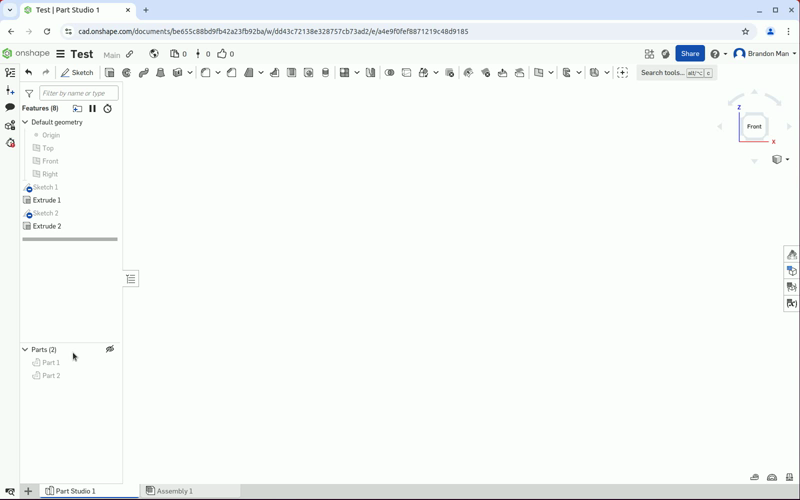
key_down(shift)
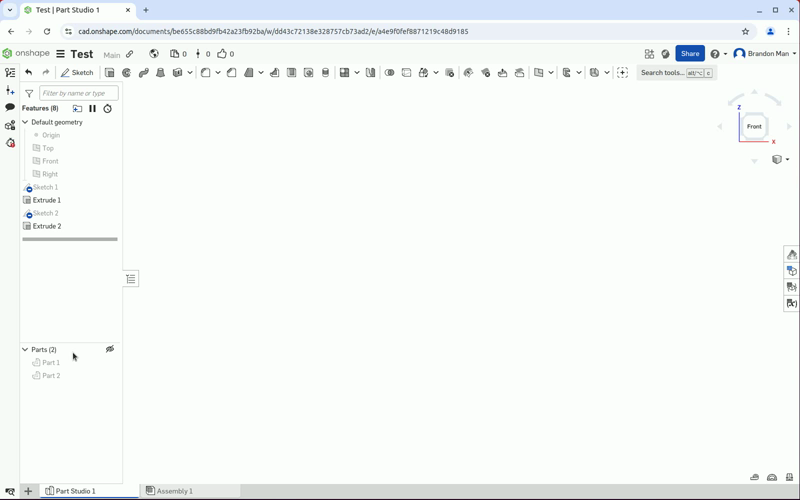
key(left)
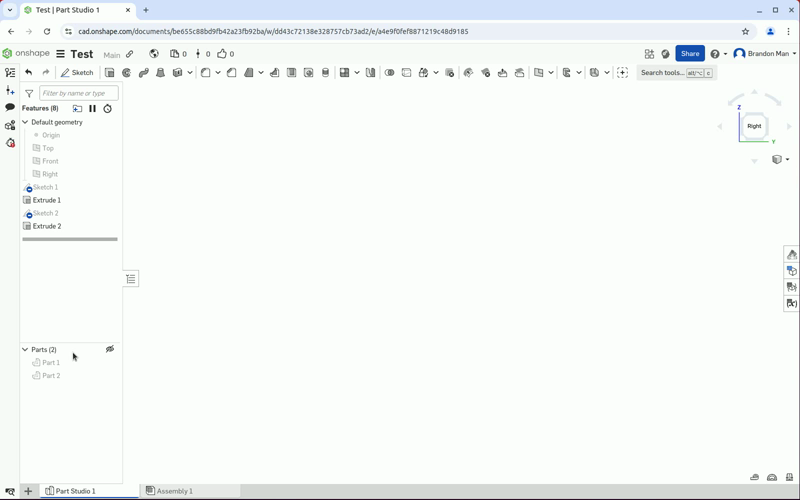
key_up(shift)
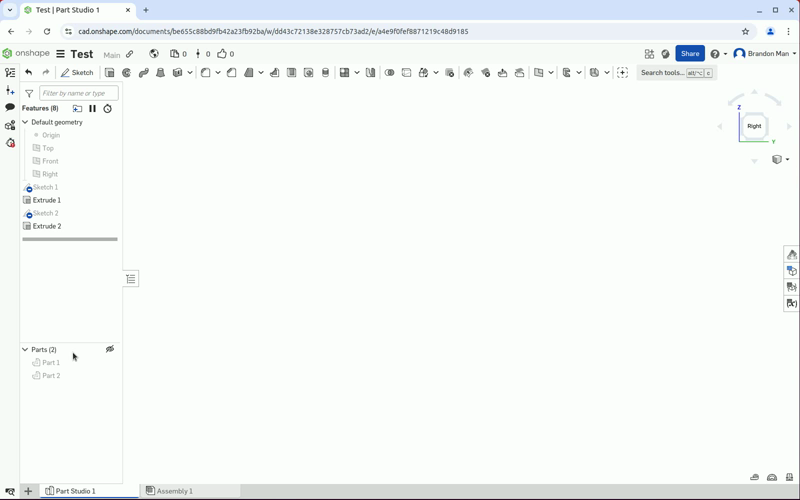
mouse_move(73, 352)
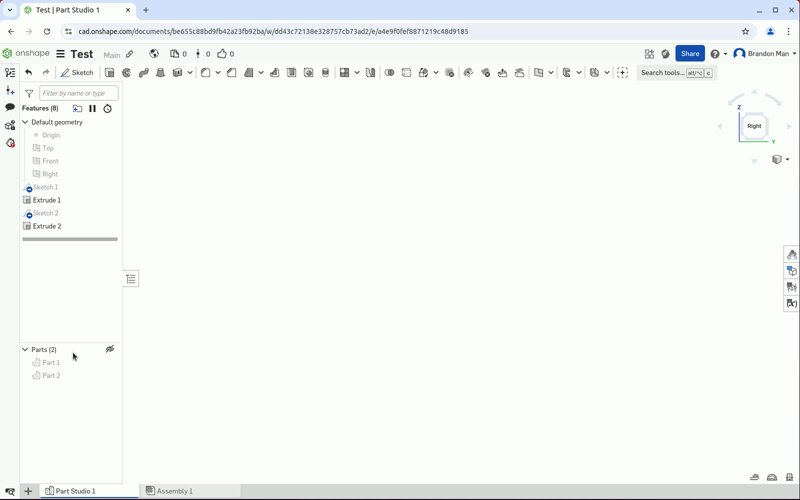
key(shift+y)
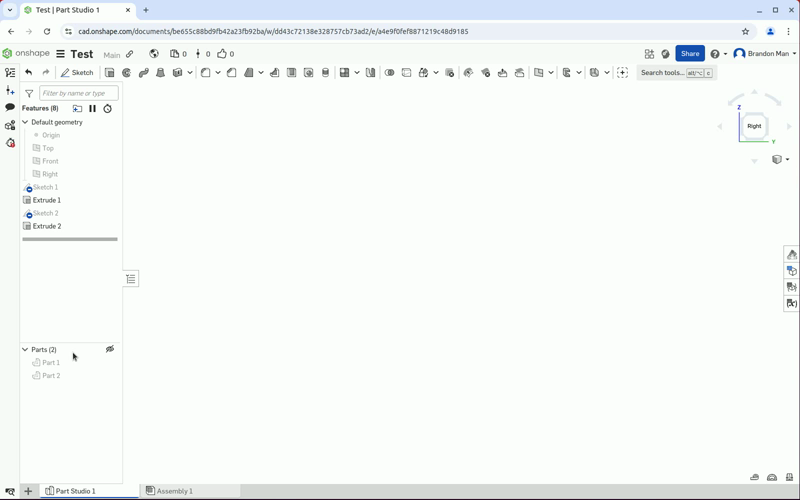
key(shift+s)
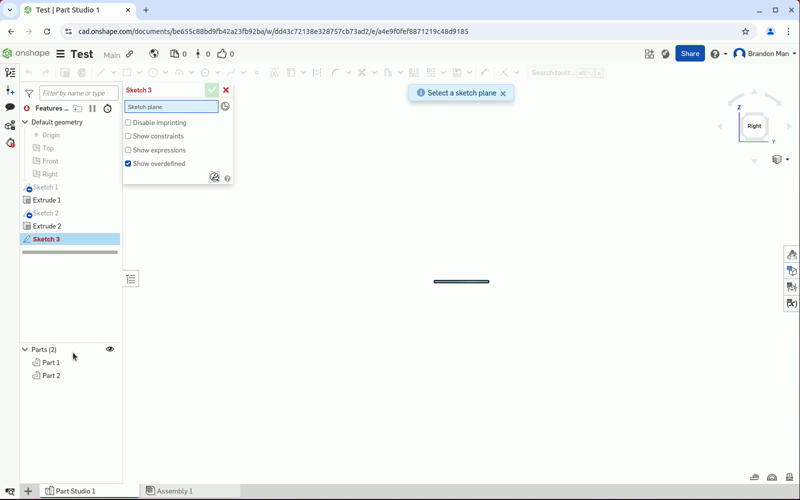
mouse_move(73, 176)
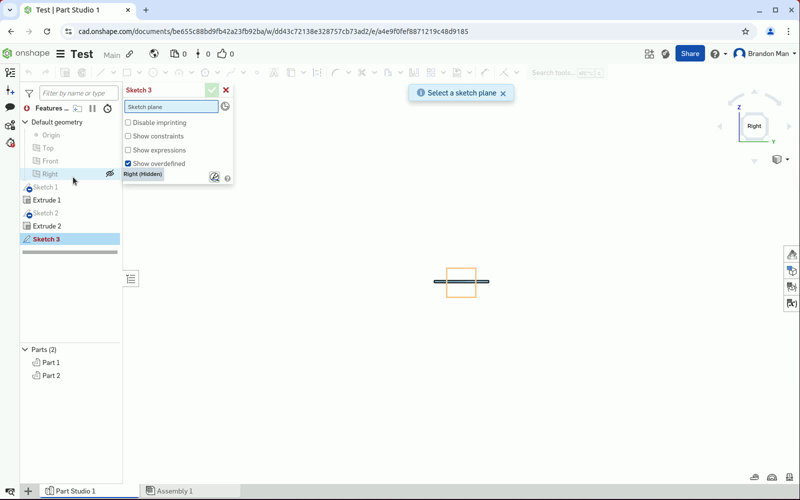
click(73, 176)
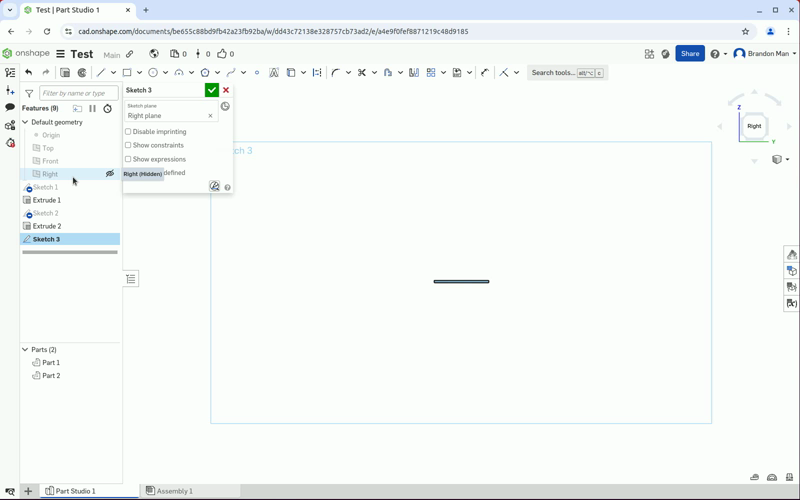
mouse_move(73, 352)
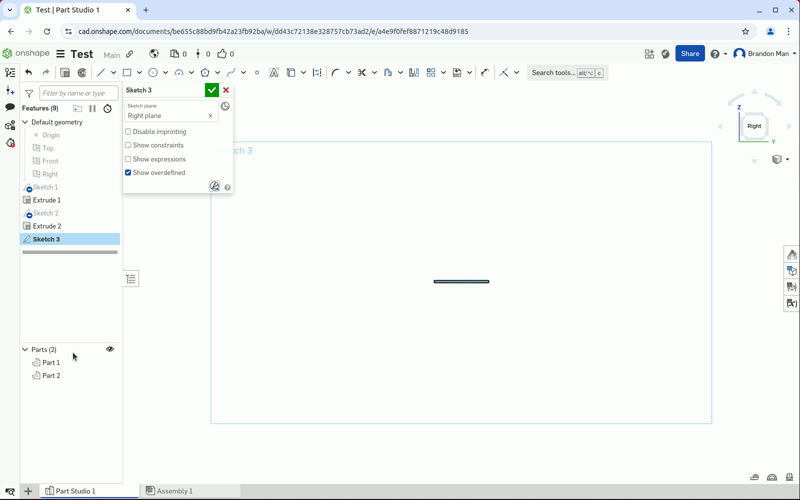
key(y)
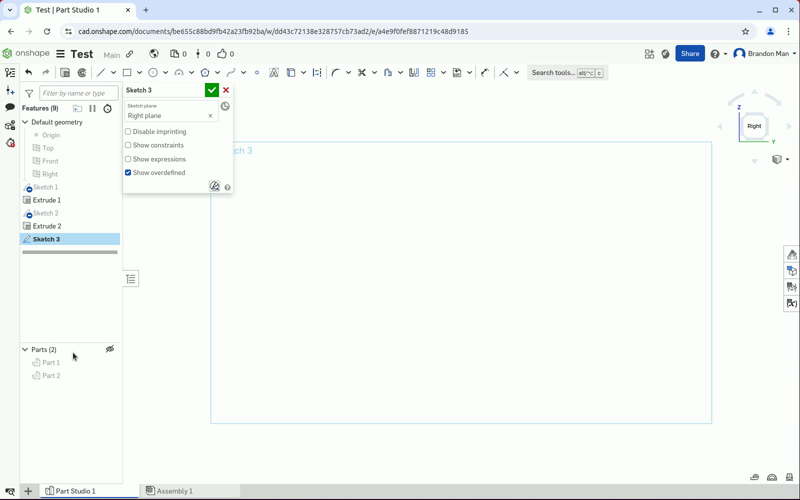
key(l)
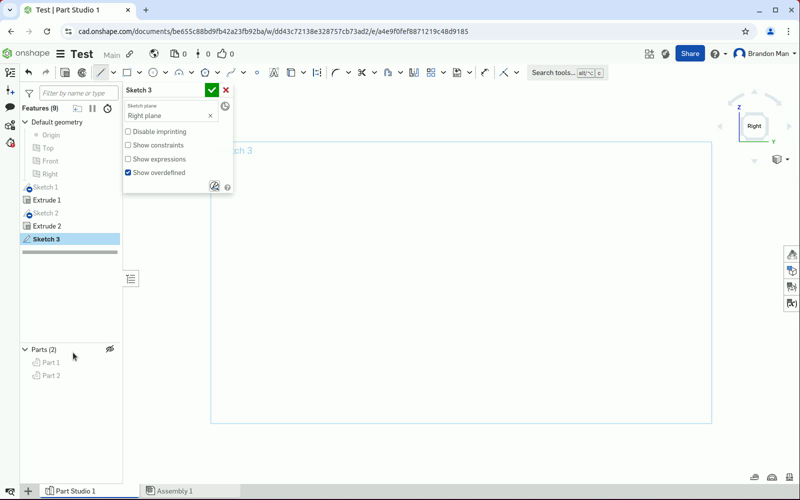
key_down(shift)
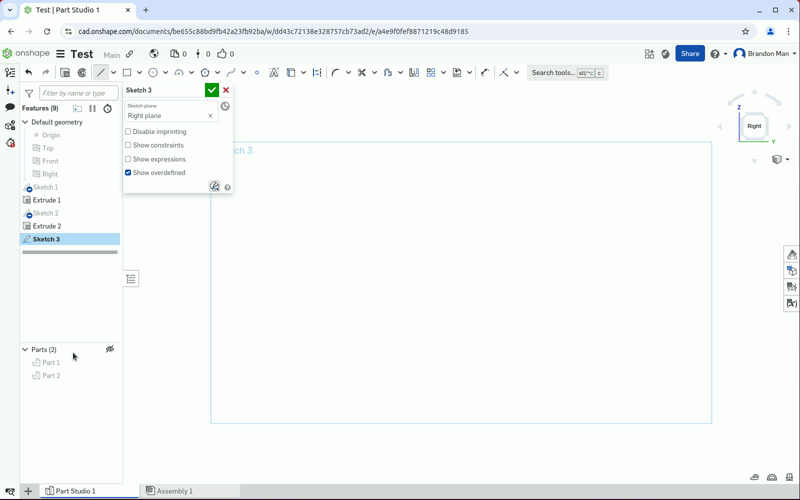
mouse_move(433, 264)
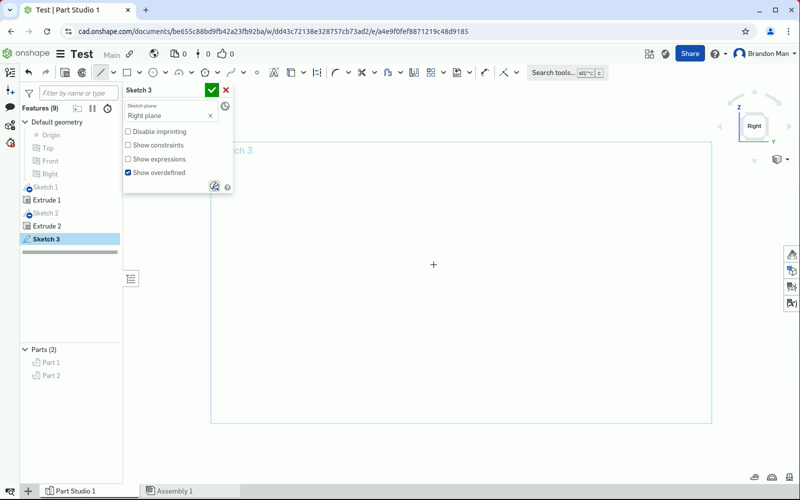
click(433, 264)
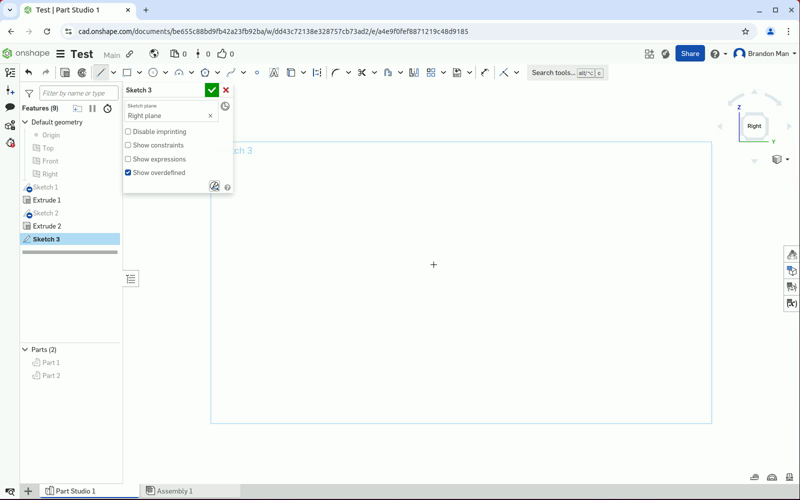
key_up(shift)
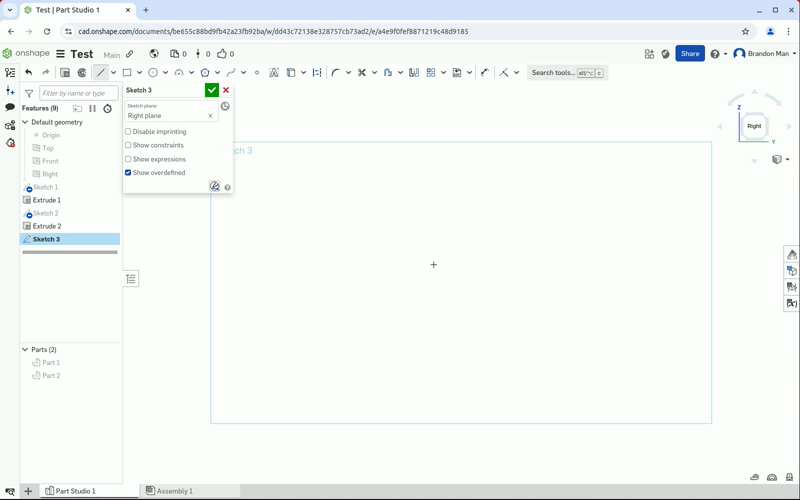
key_down(shift)
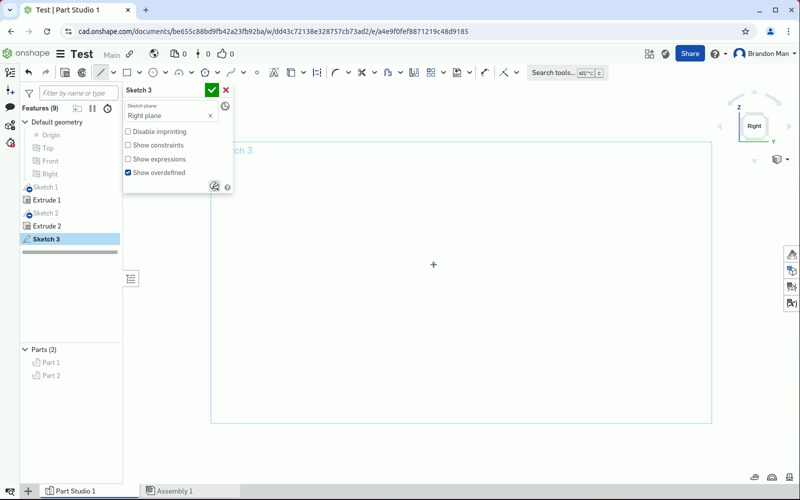
mouse_move(463, 264)
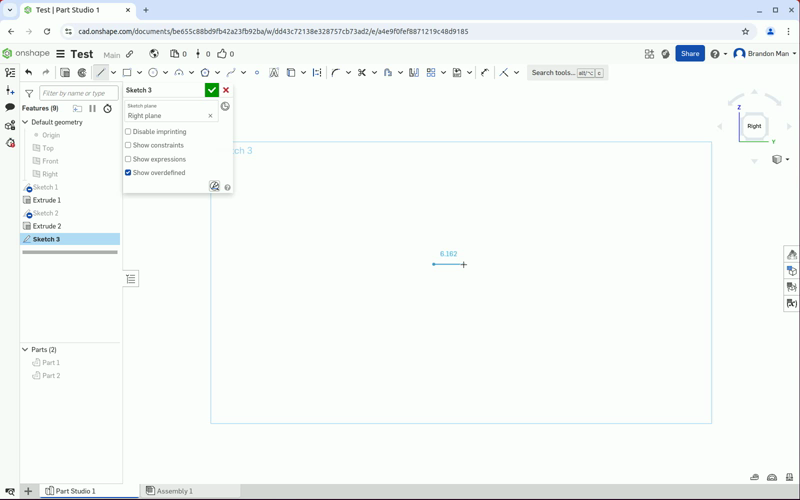
mouse_move(488, 264)
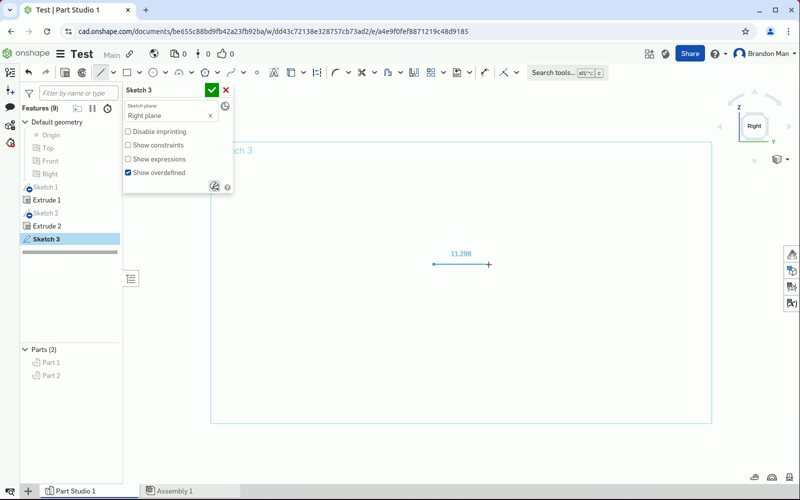
click(488, 264)
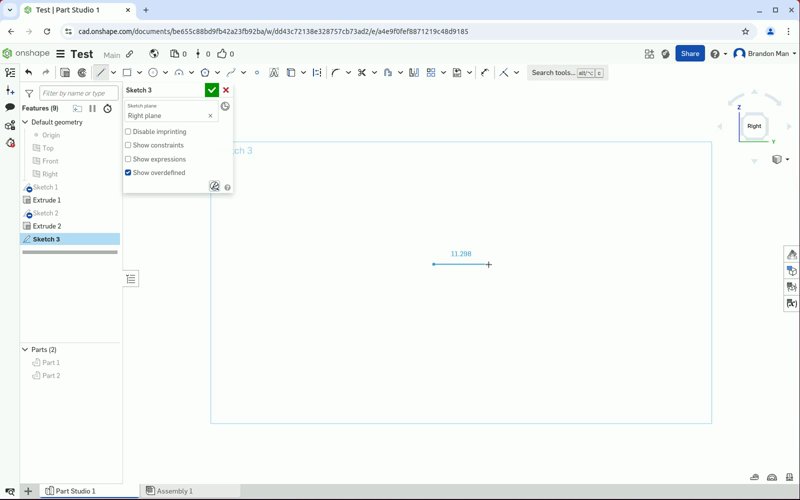
key_up(shift)
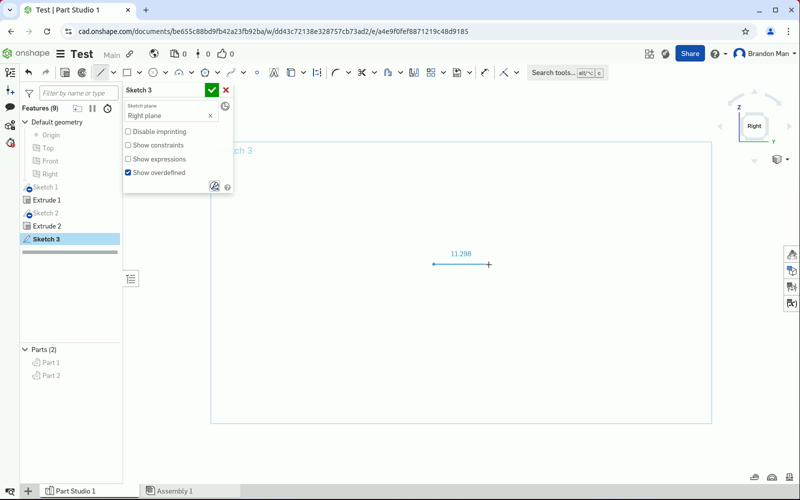
key_down(shift)
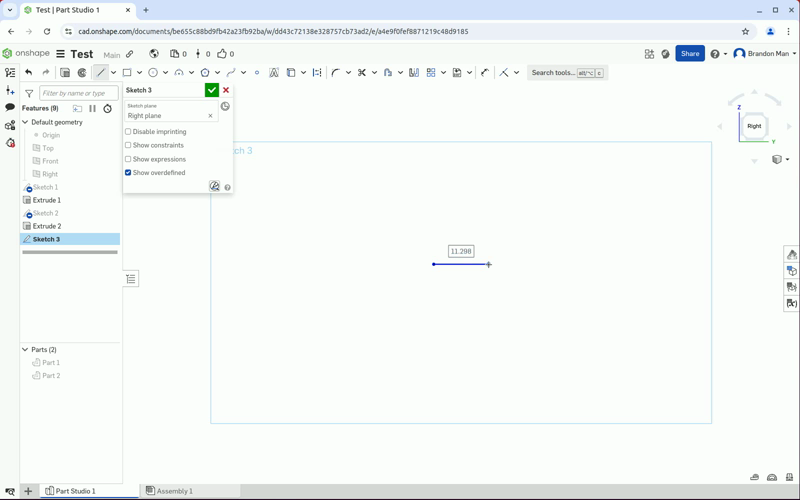
mouse_move(452, 172)
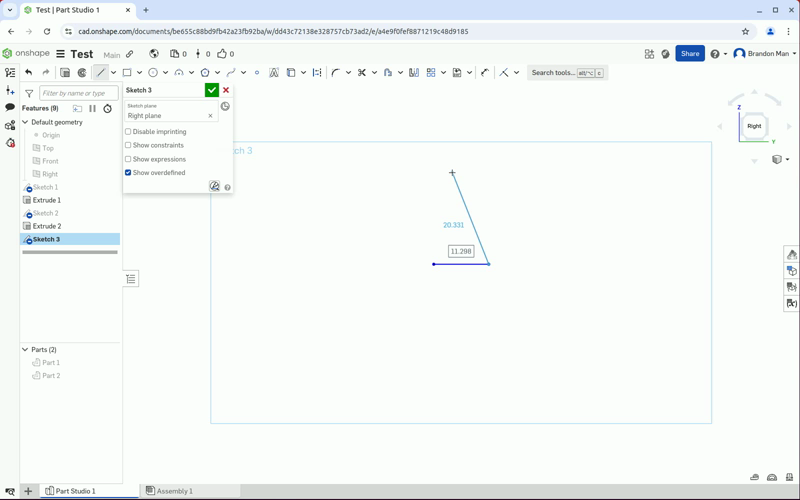
click(452, 172)
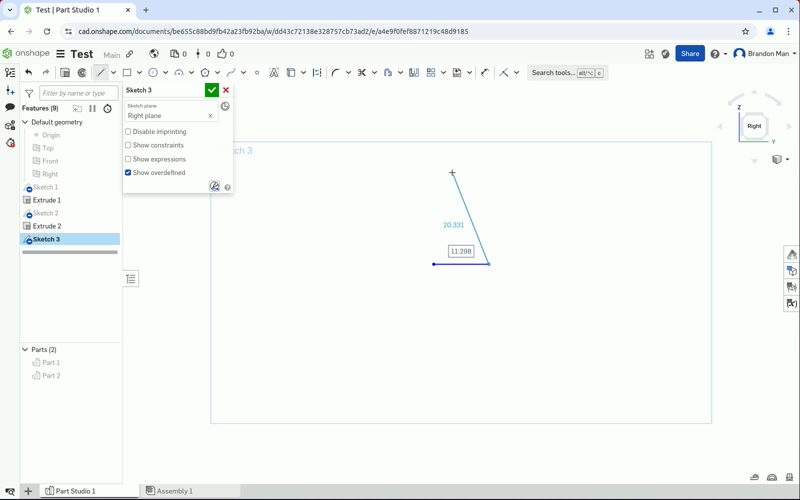
key_up(shift)
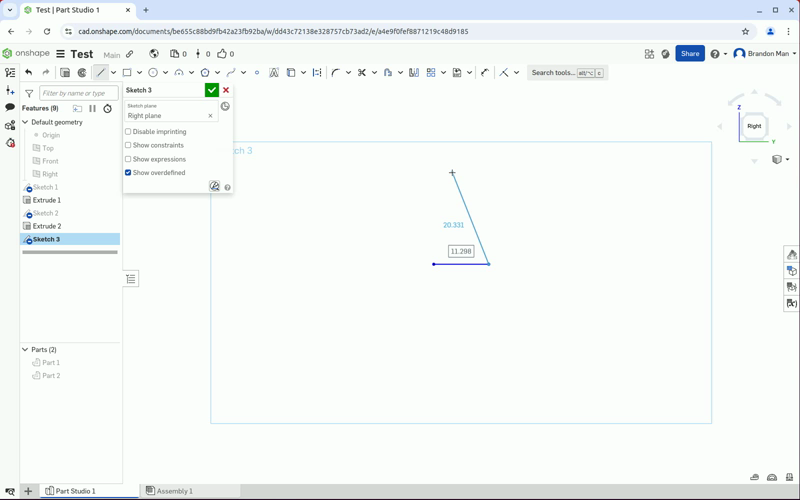
key_down(shift)
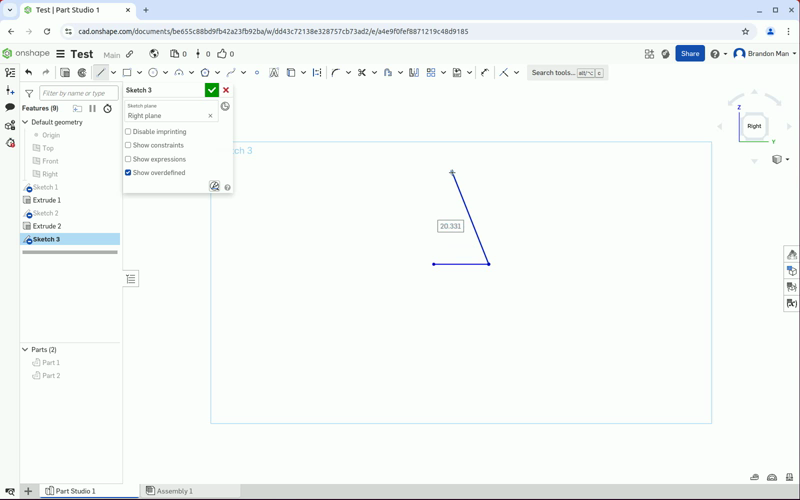
mouse_move(482, 172)
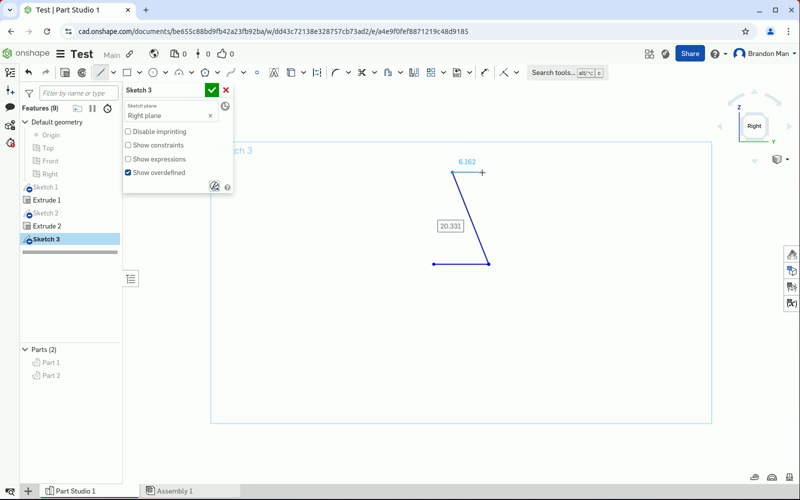
mouse_move(433, 172)
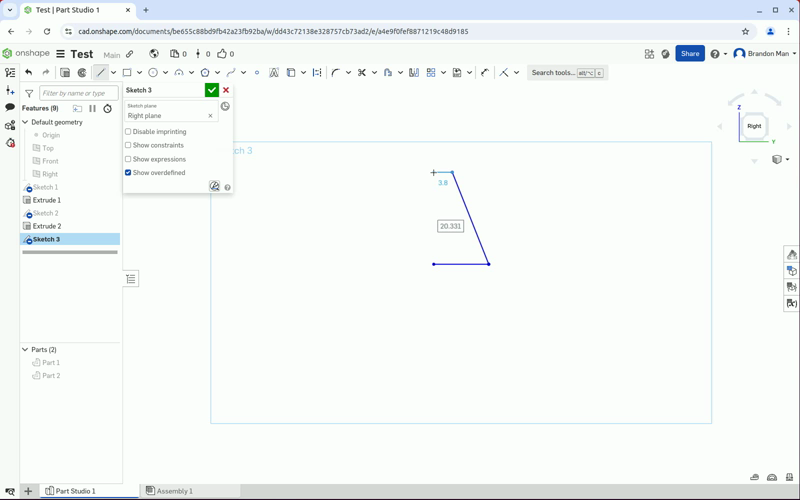
click(433, 172)
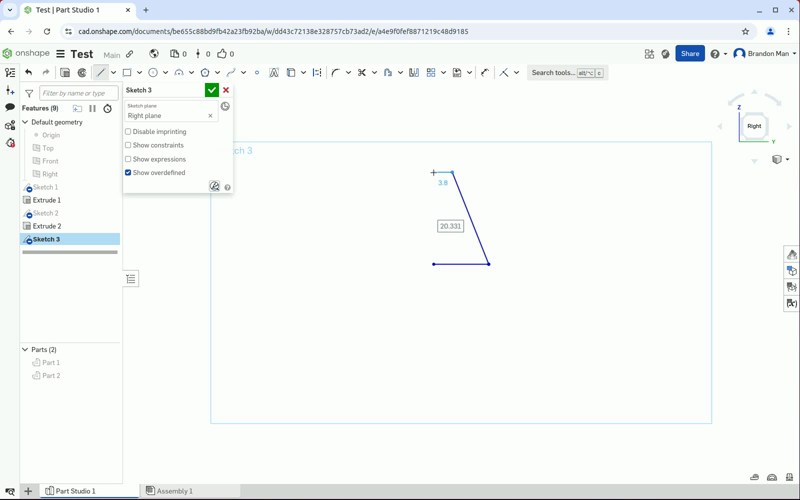
key_up(shift)
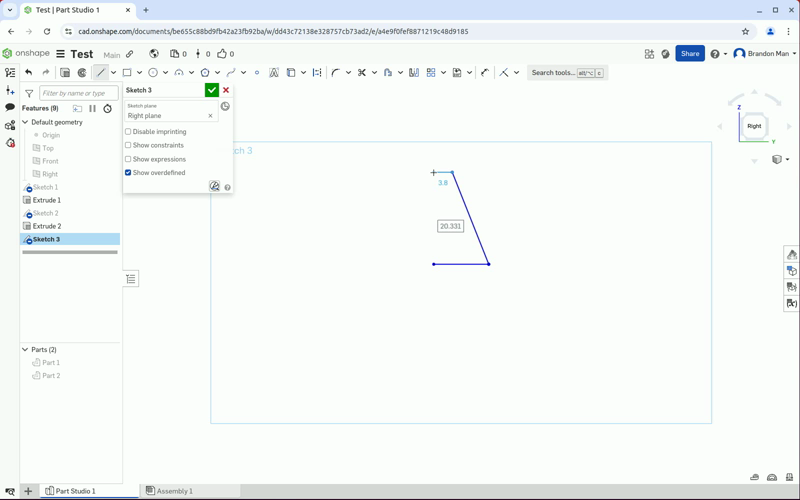
key_down(shift)
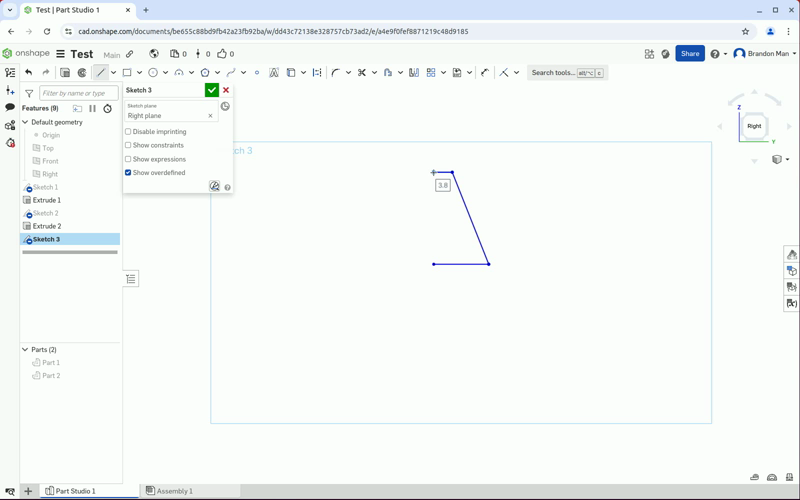
mouse_move(433, 264)
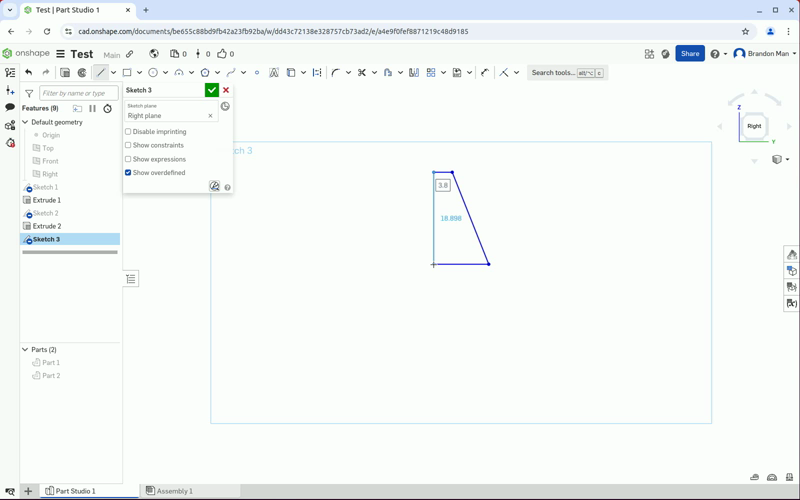
key_up(shift)
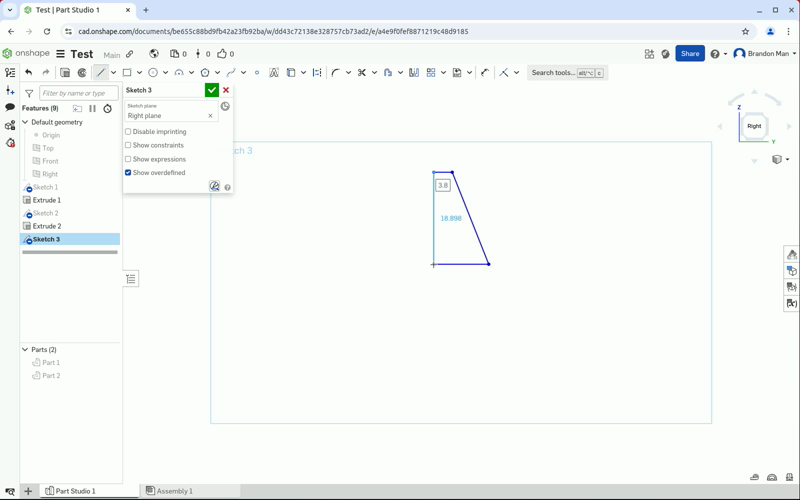
click(433, 264)
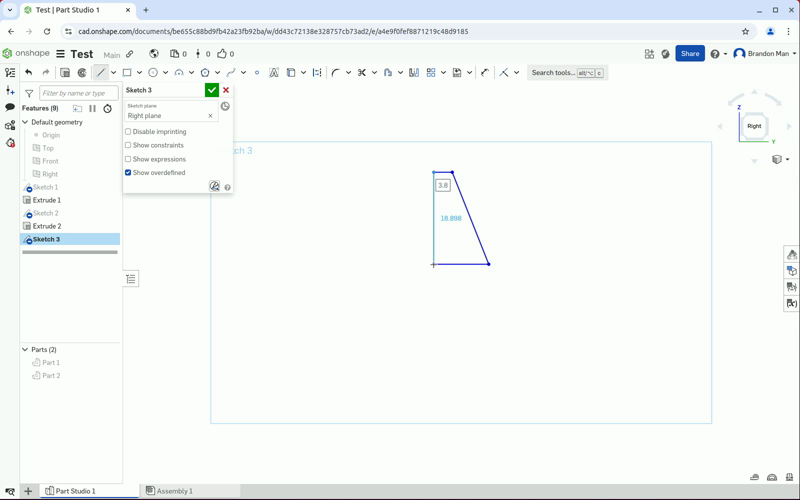
key(esc)
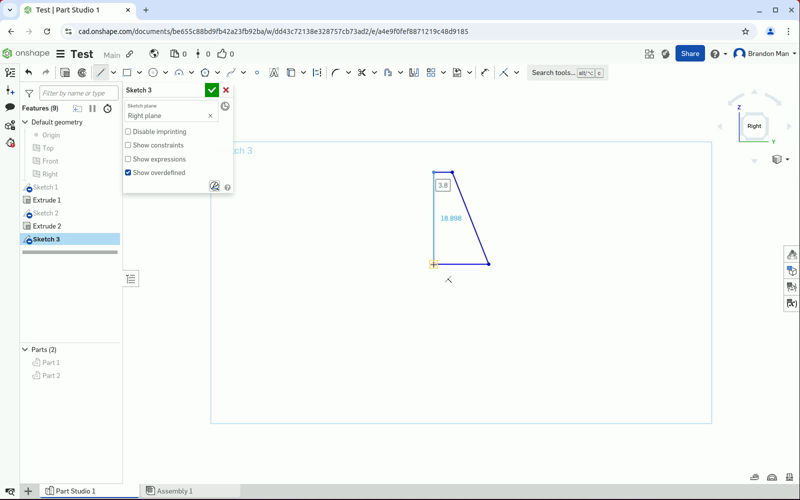
mouse_move(468, 248)
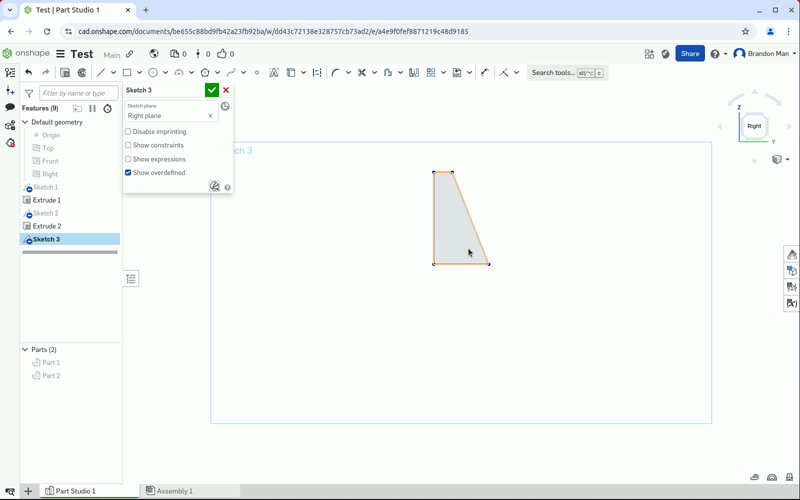
click(468, 248)
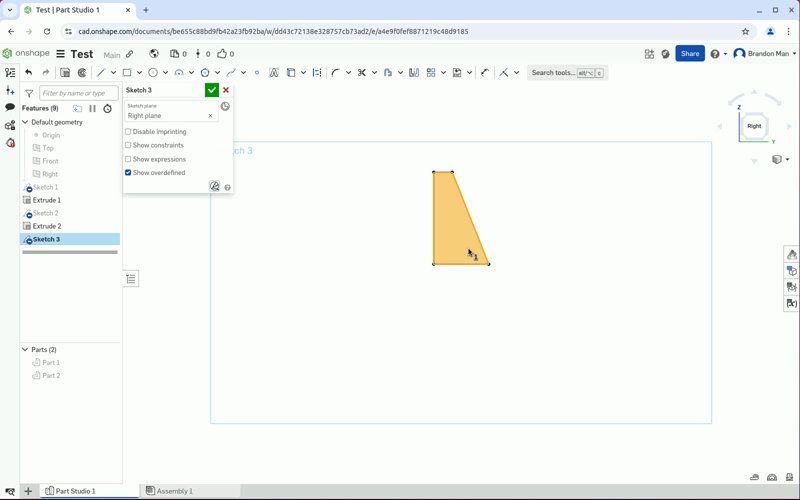
mouse_move(73, 352)
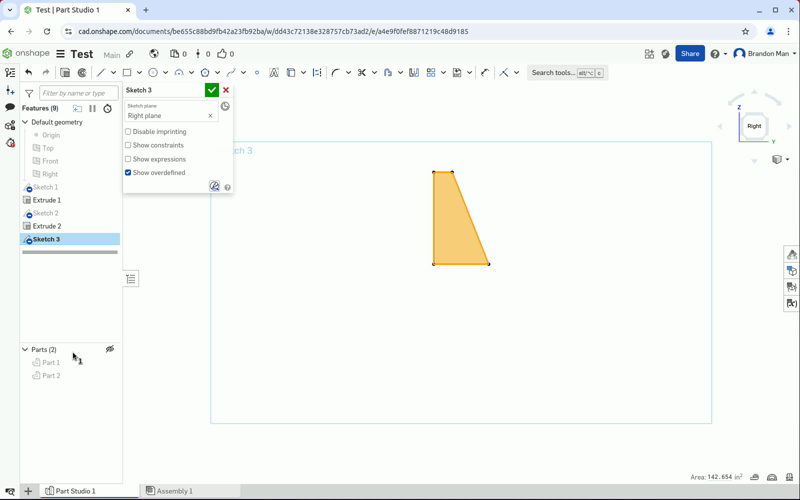
key(shift+y)
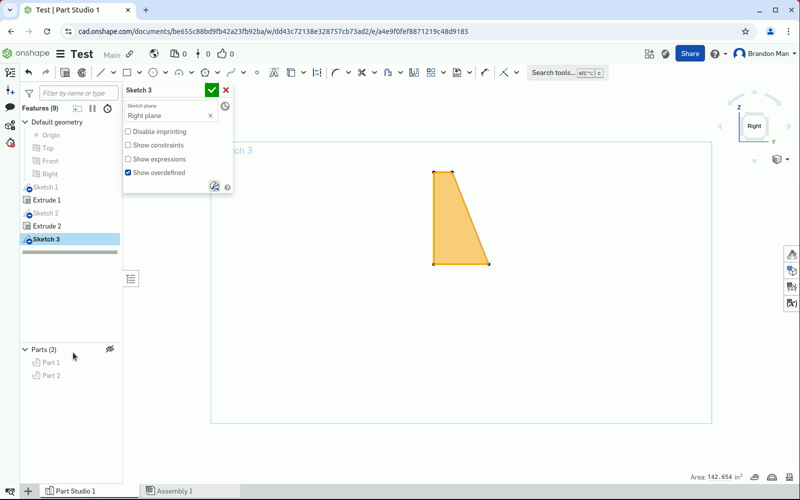
key(shift+e)
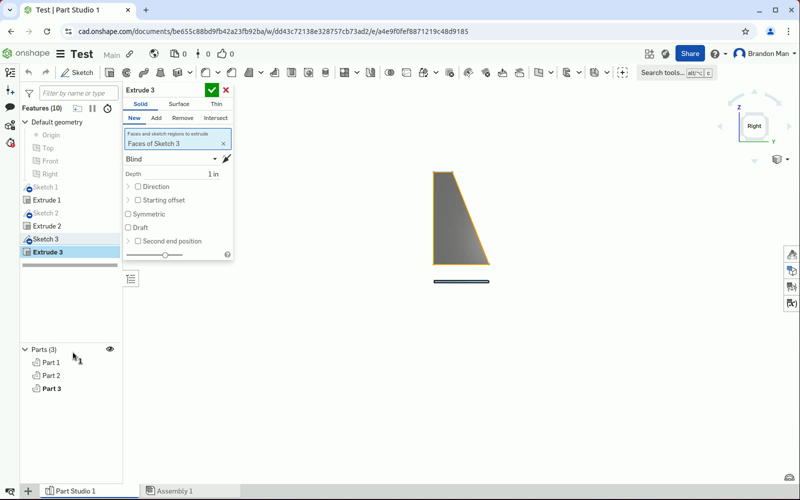
mouse_move(143, 106)
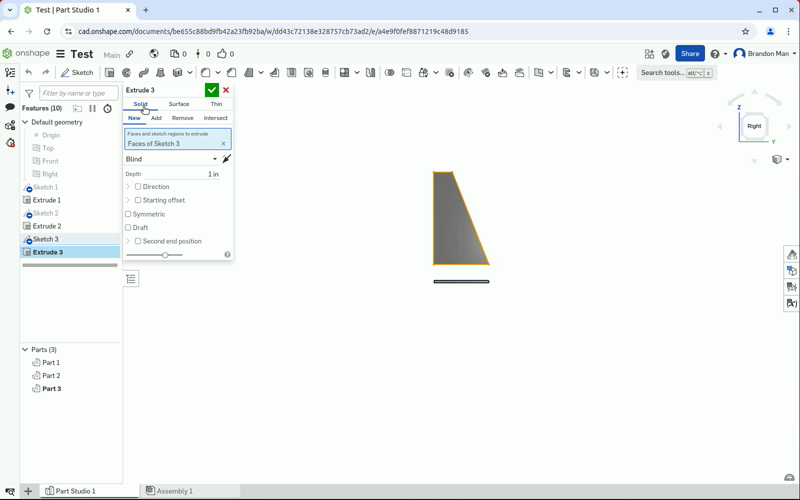
click(143, 106)
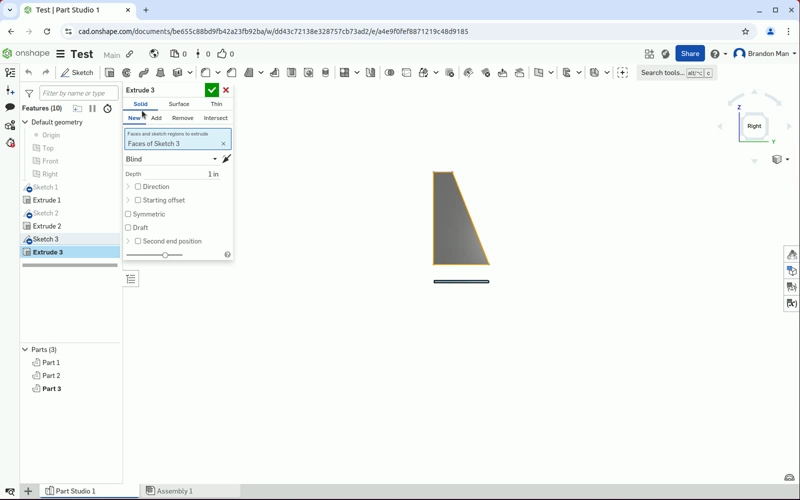
mouse_move(137, 120)
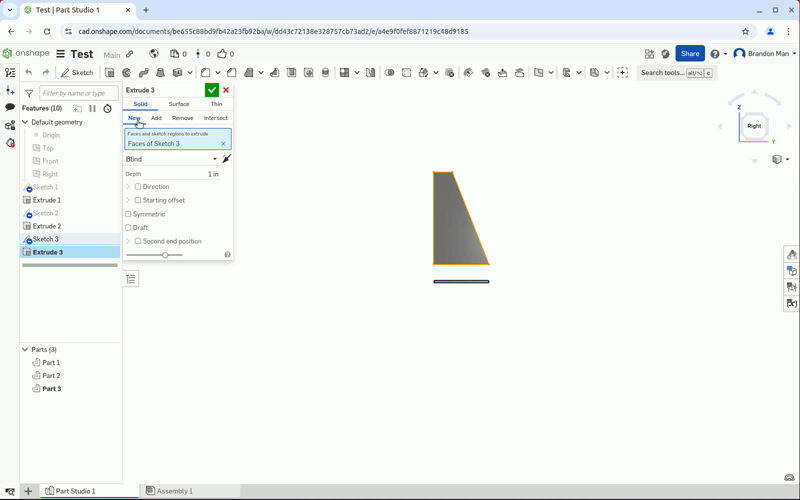
click(137, 120)
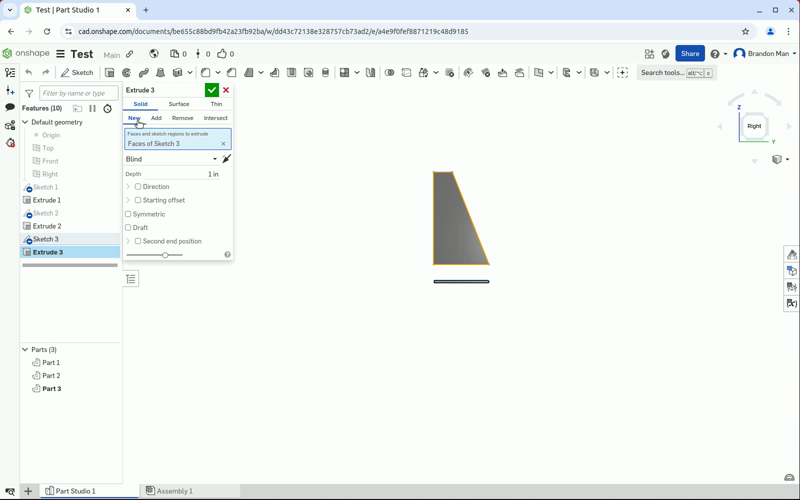
key(tab, 4)
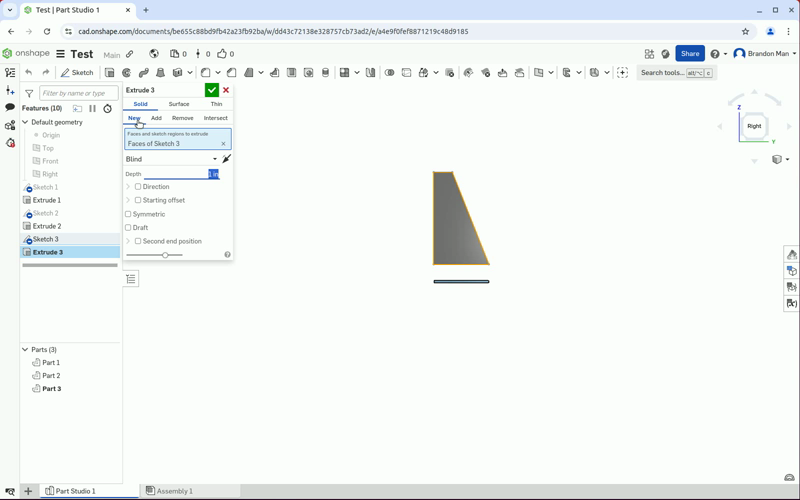
text(19.738)
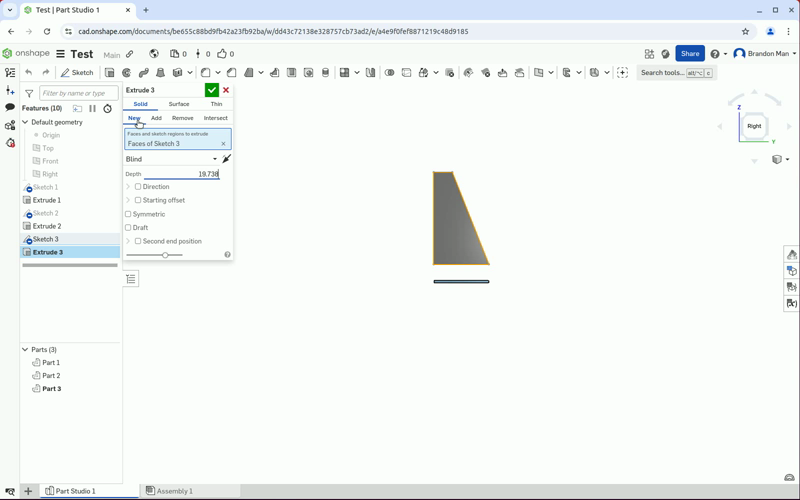
key(tab, 3)
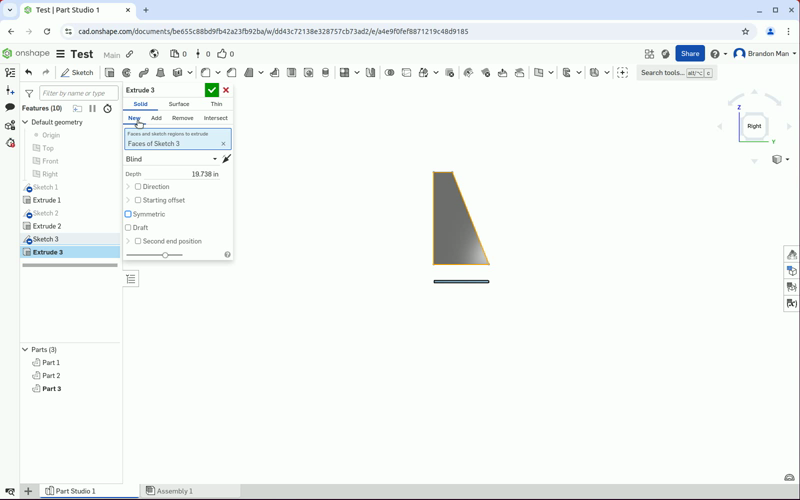
key(space)
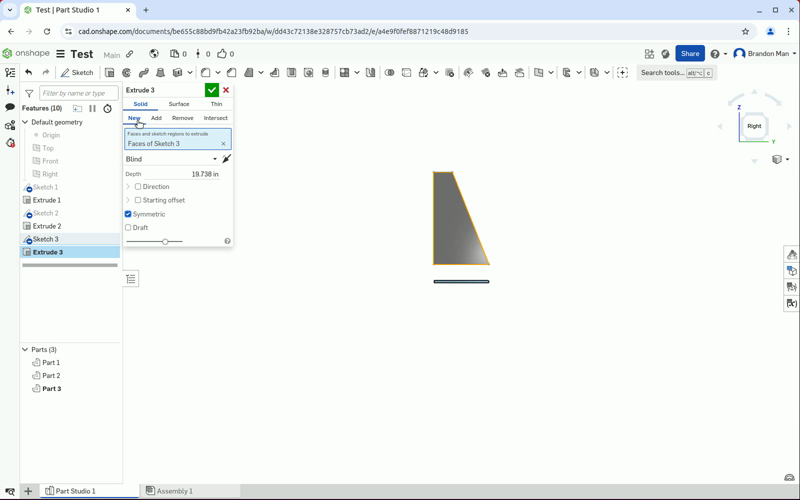
key(enter)
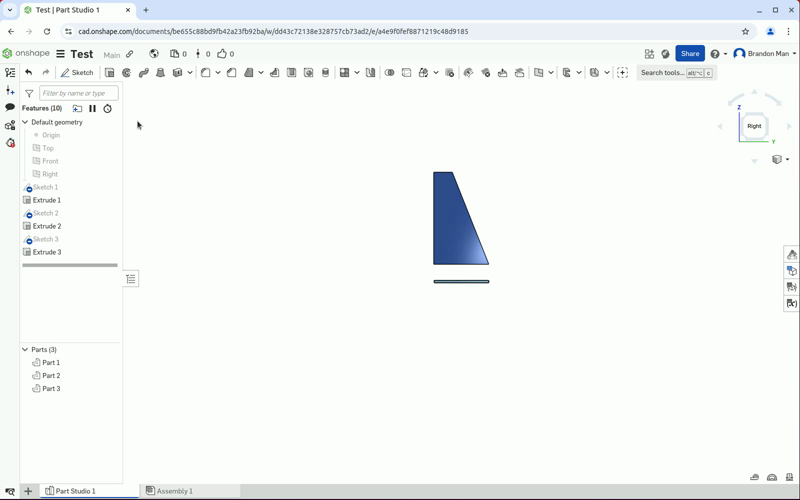
key(shift+h)
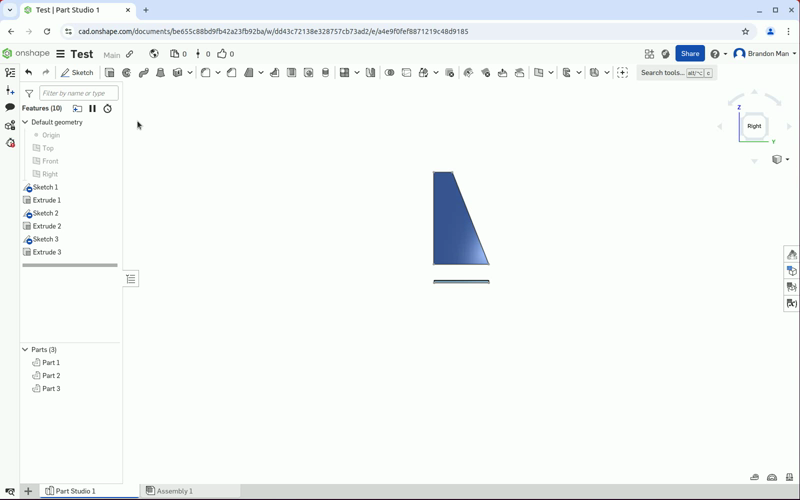
key(shift+h)
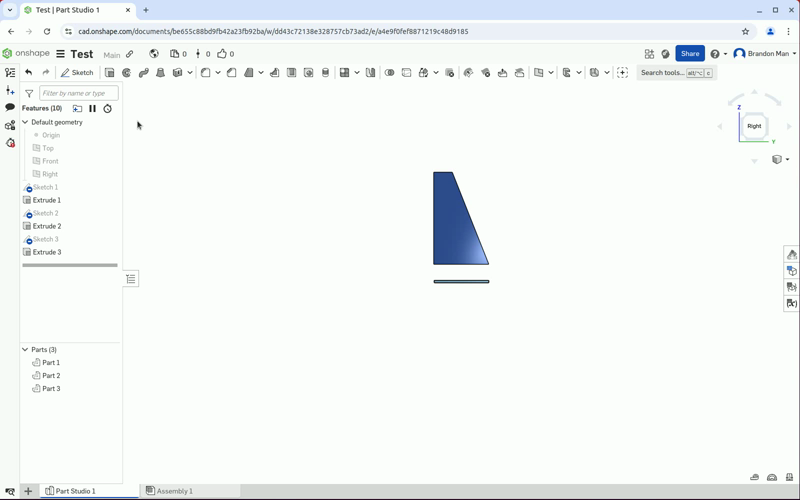
mouse_move(73, 189)
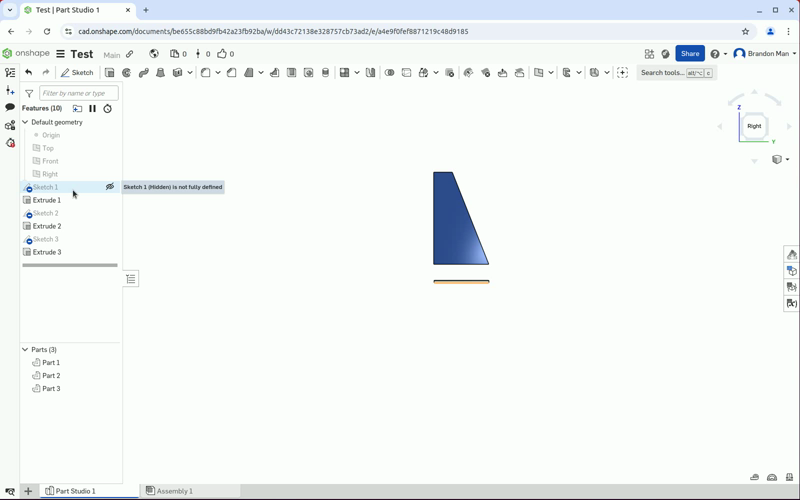
click(73, 189)
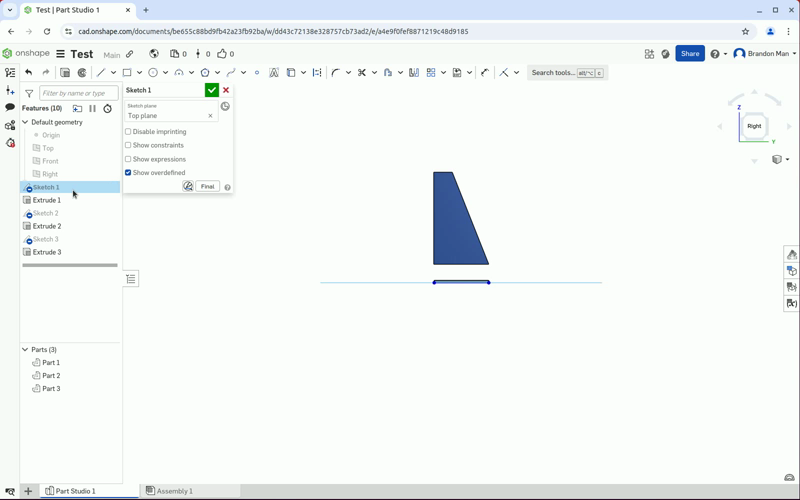
mouse_move(229, 92)
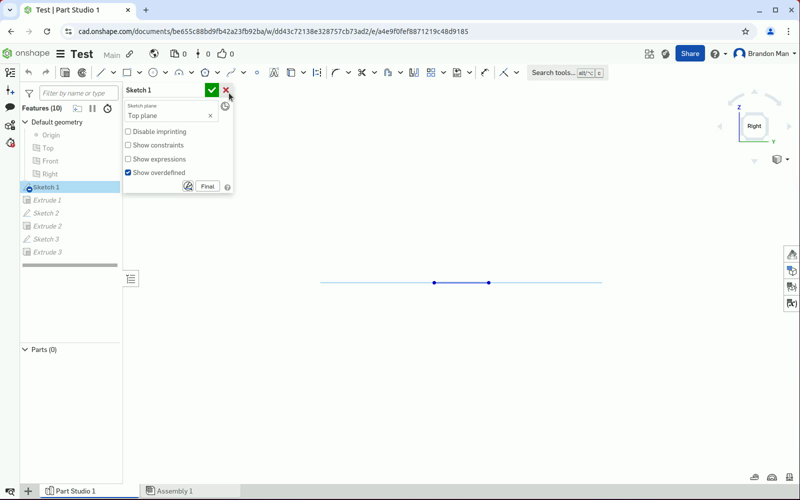
click(229, 92)
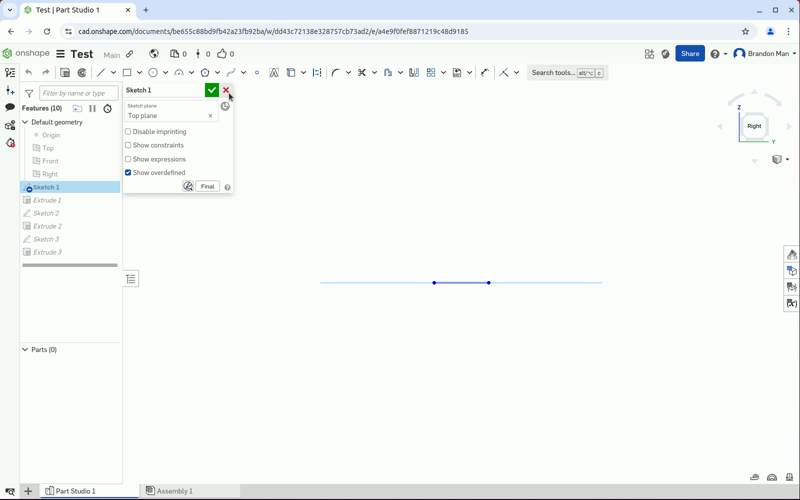
key(shift+s)
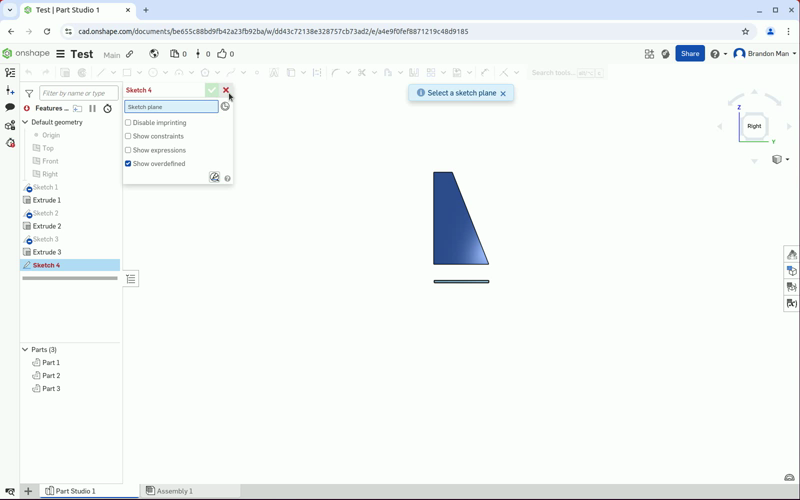
mouse_move(73, 176)
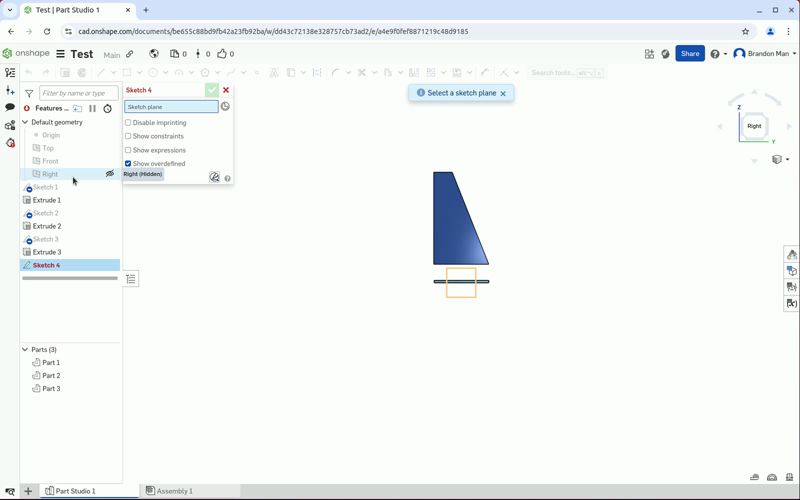
click(73, 176)
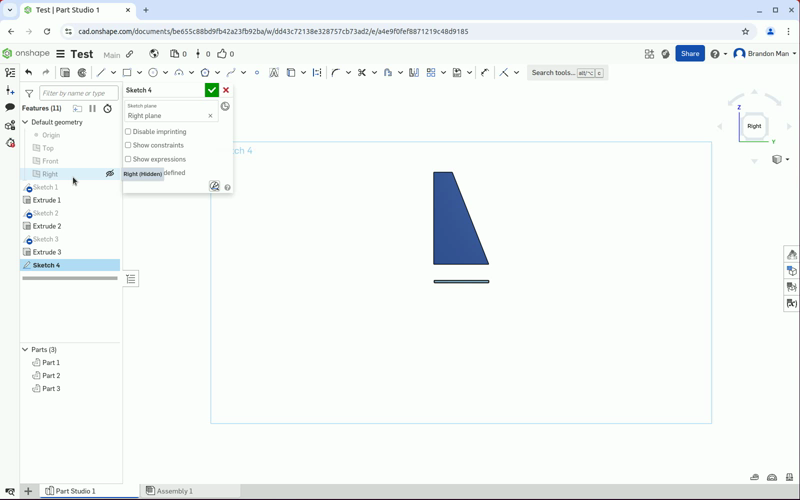
mouse_move(73, 352)
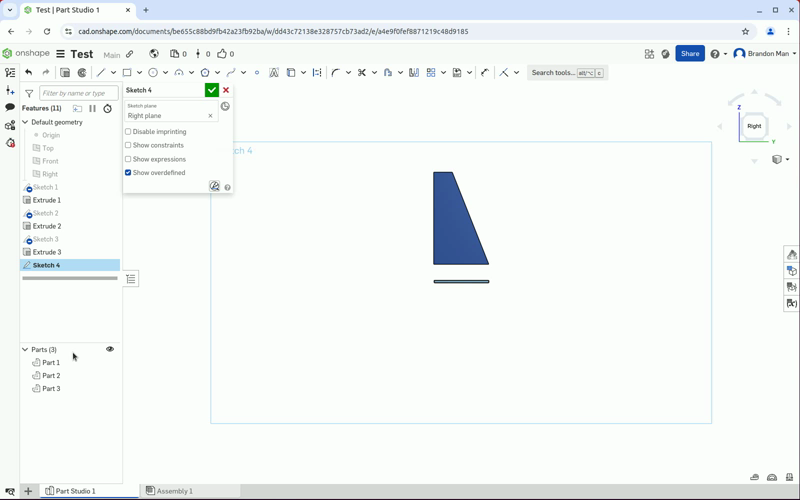
key(y)
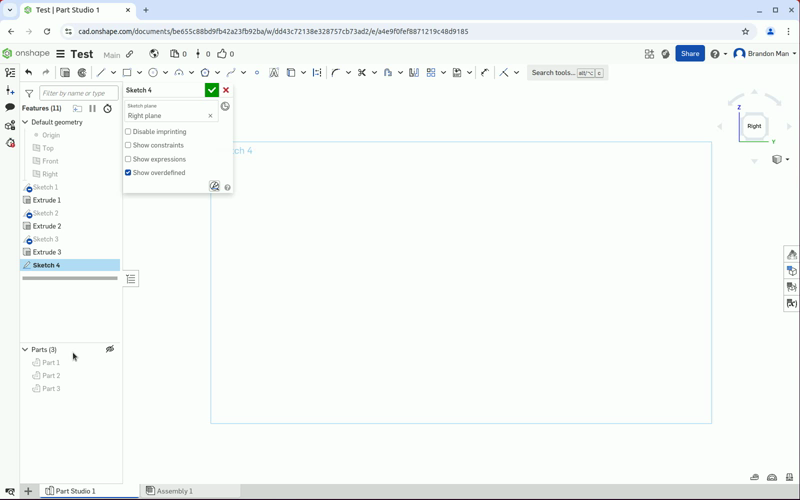
key(l)
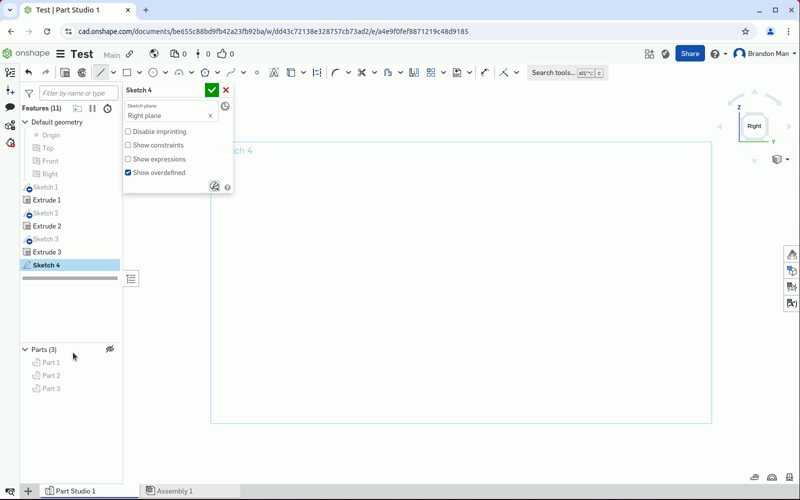
key_down(shift)
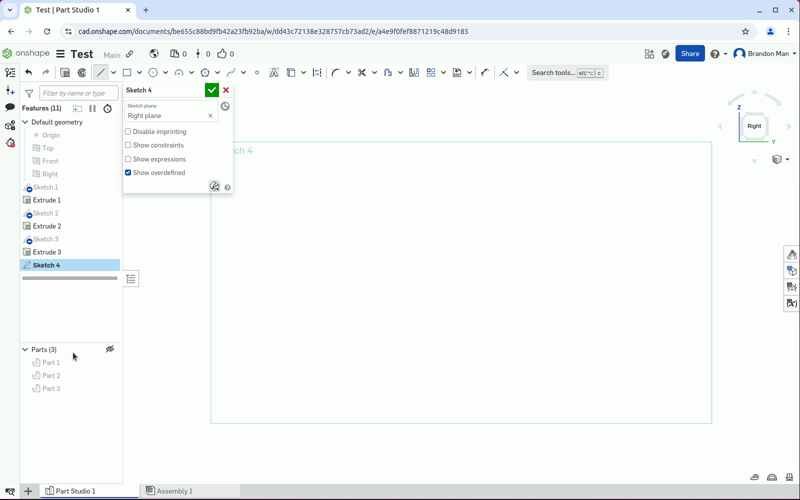
mouse_move(433, 282)
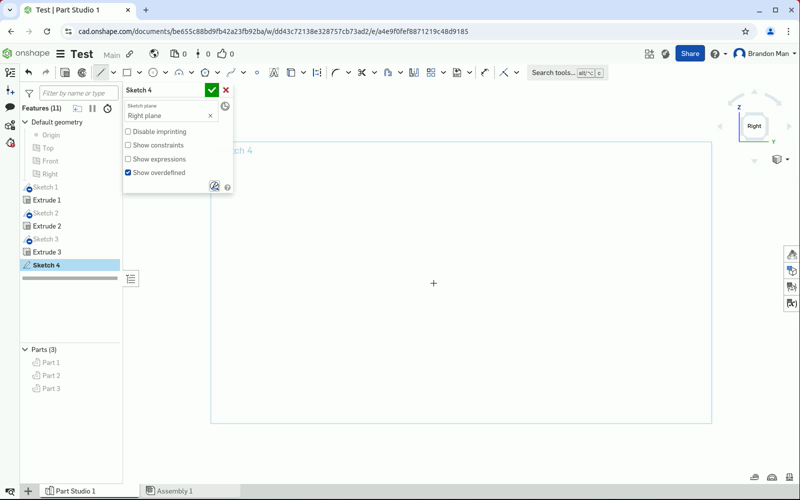
click(433, 282)
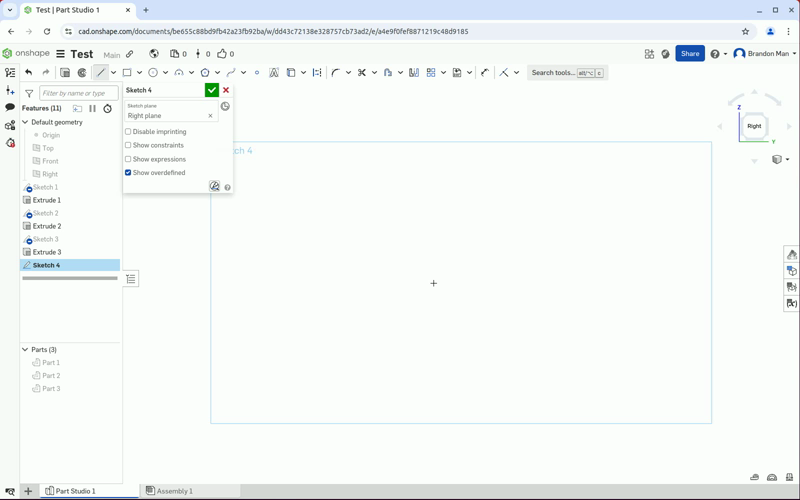
key_up(shift)
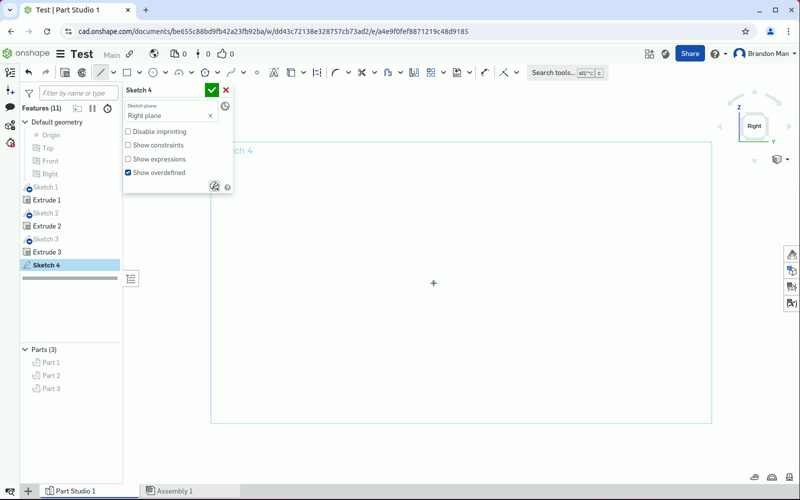
key_down(shift)
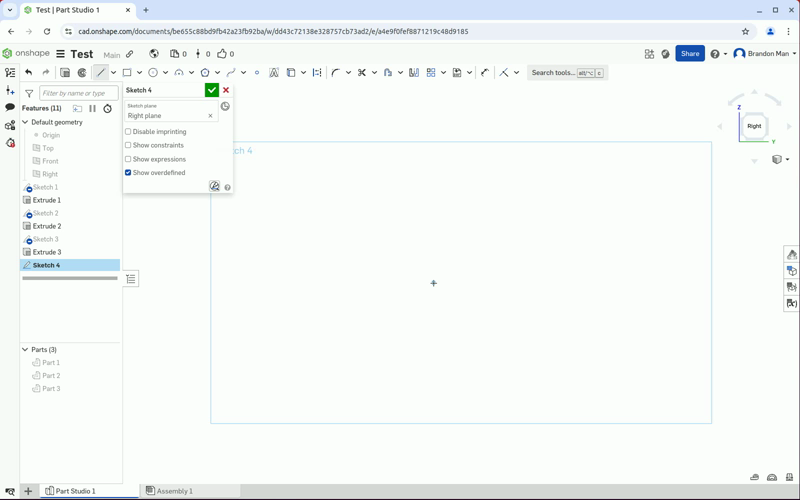
mouse_move(463, 282)
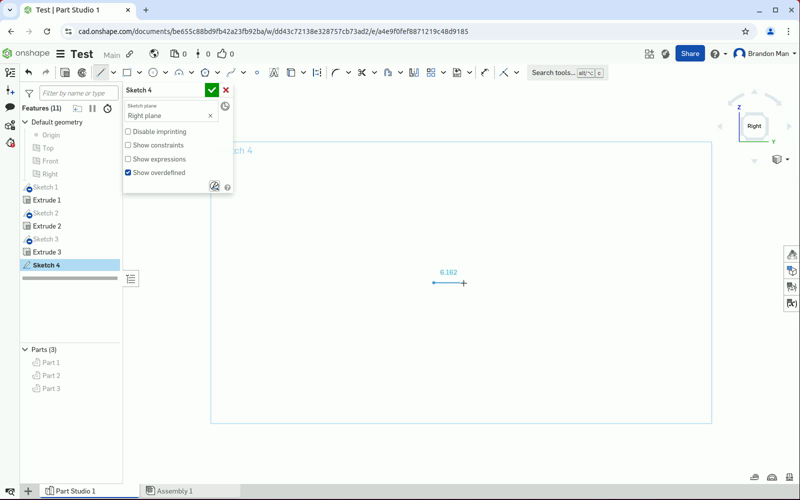
mouse_move(489, 282)
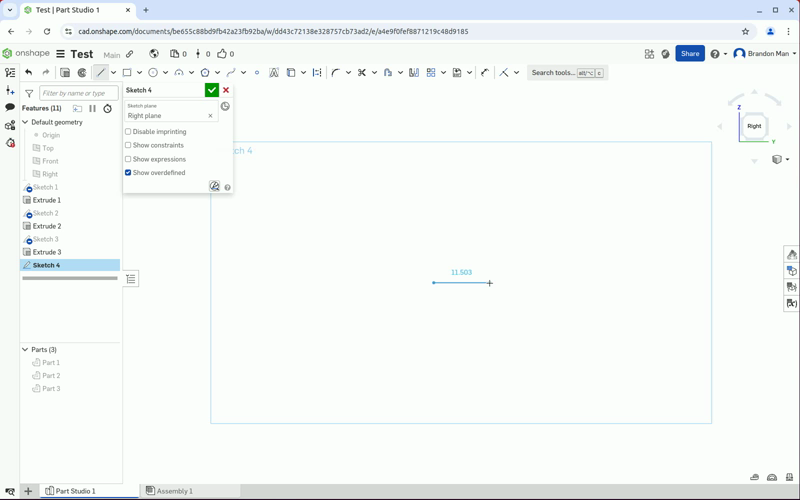
click(489, 282)
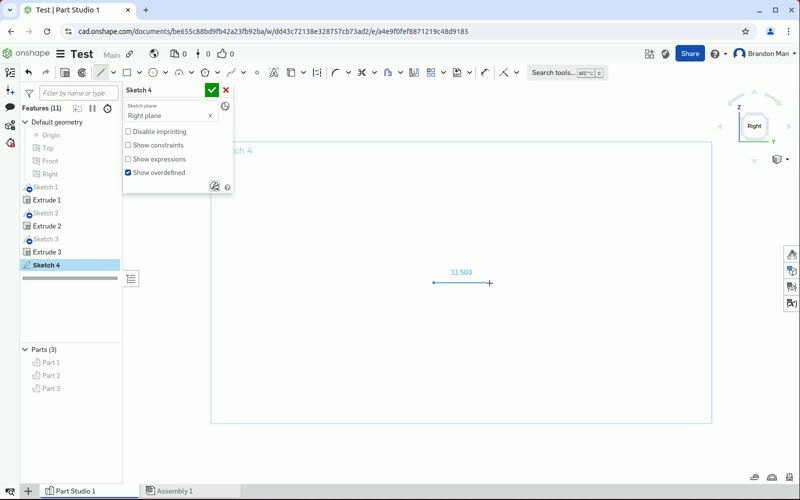
key_up(shift)
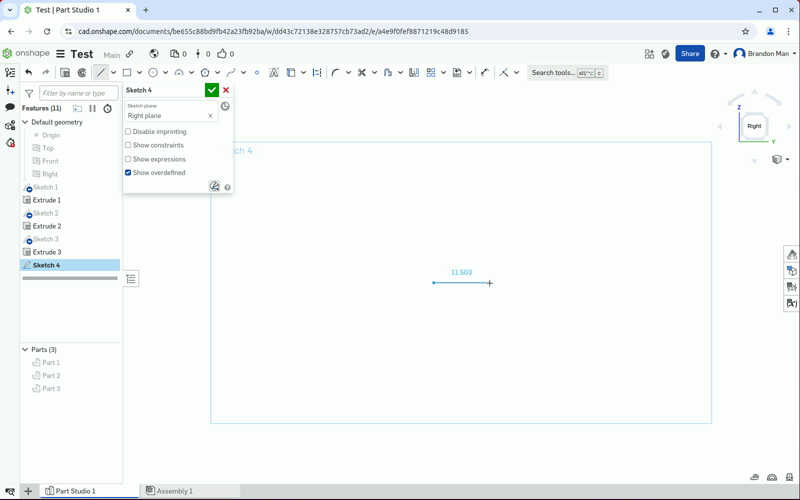
key_down(shift)
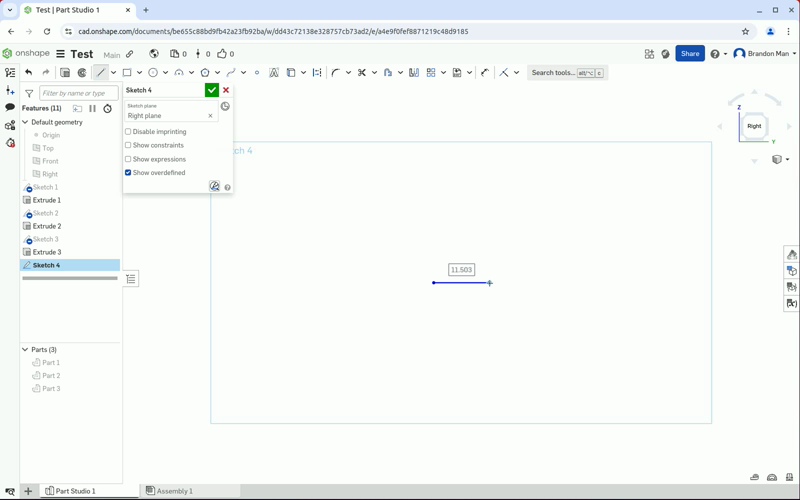
mouse_move(519, 282)
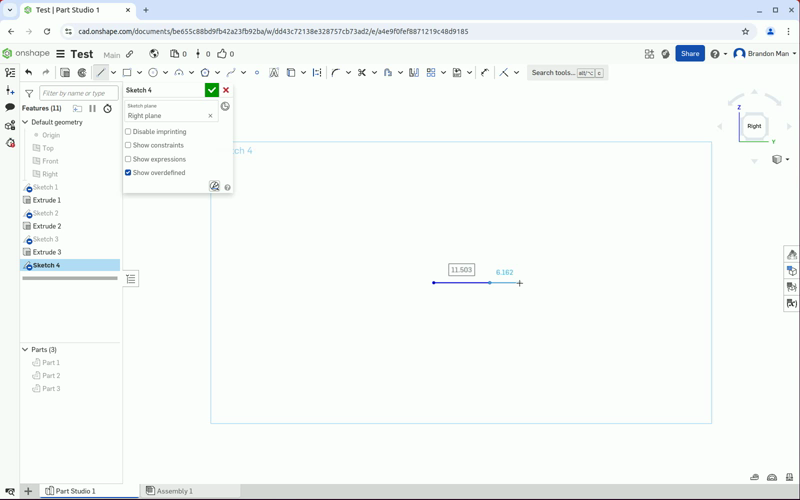
mouse_move(489, 264)
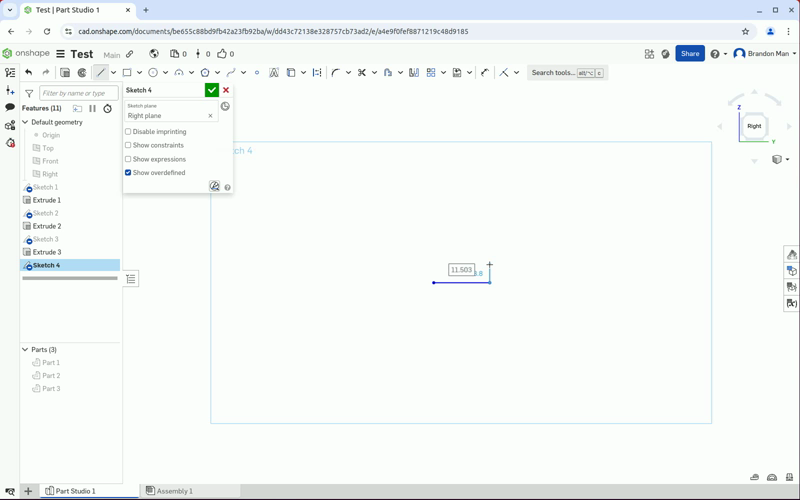
click(489, 264)
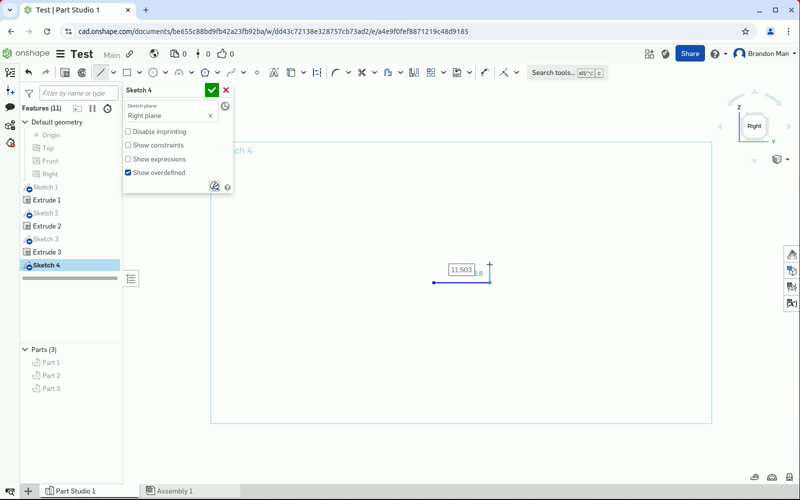
key_up(shift)
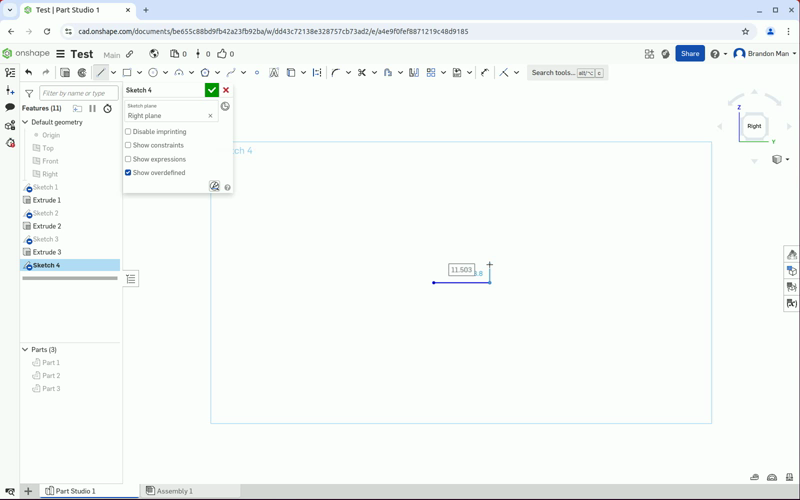
key_down(shift)
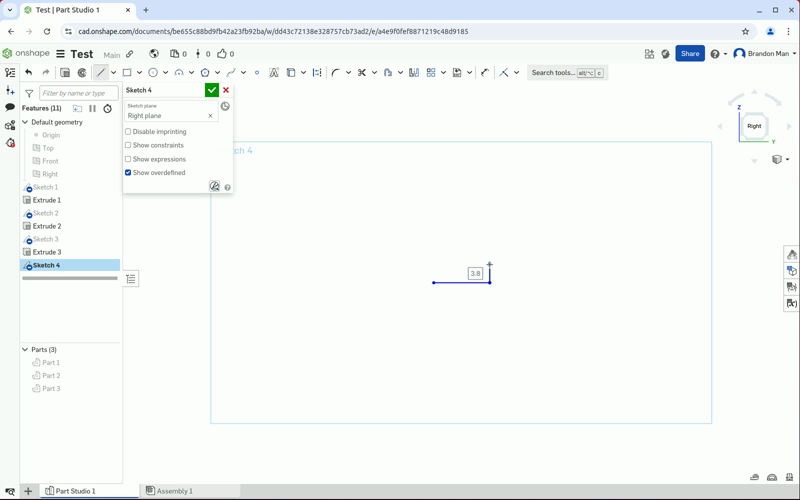
mouse_move(519, 264)
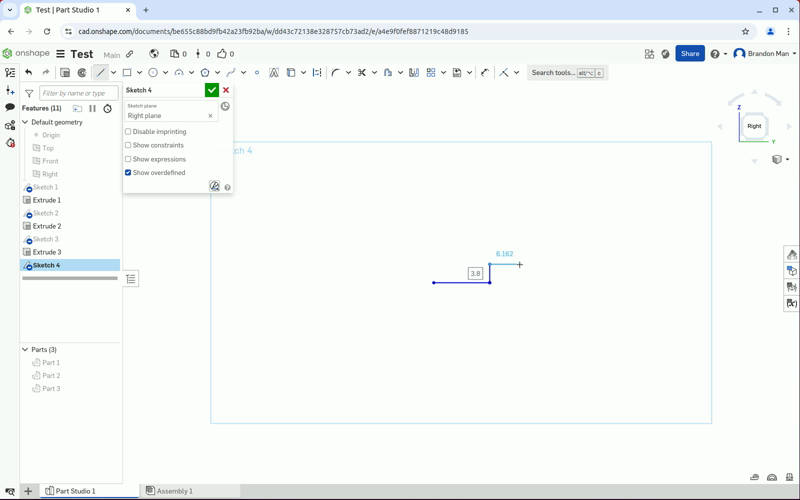
mouse_move(433, 264)
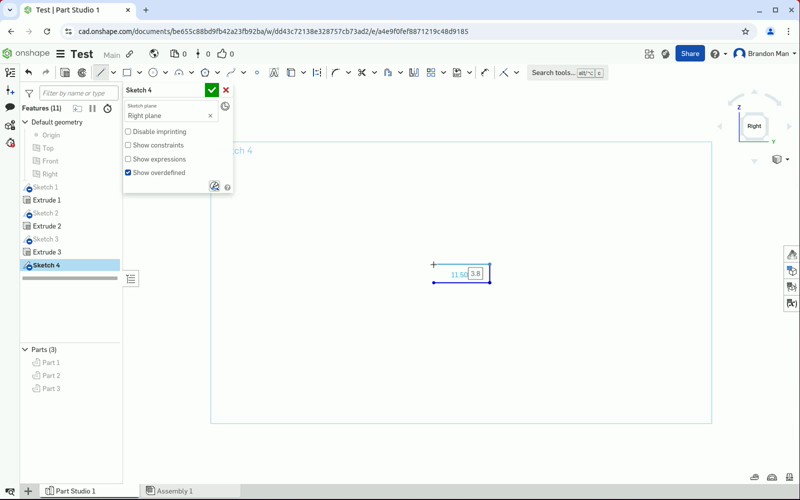
click(433, 264)
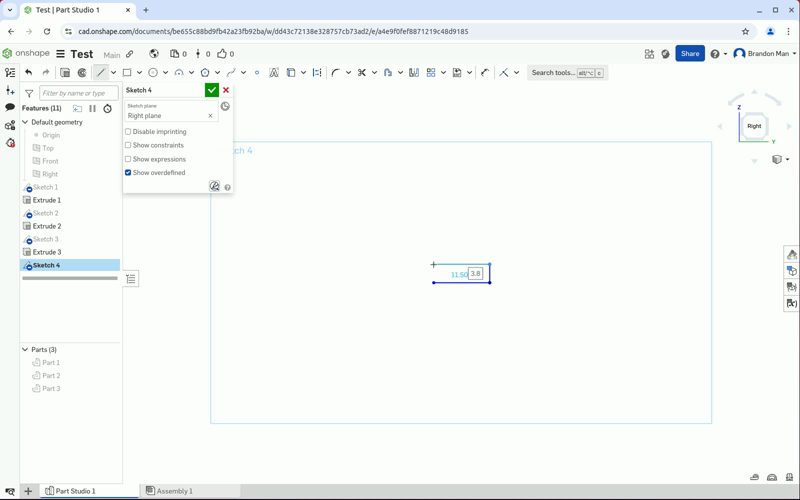
key_up(shift)
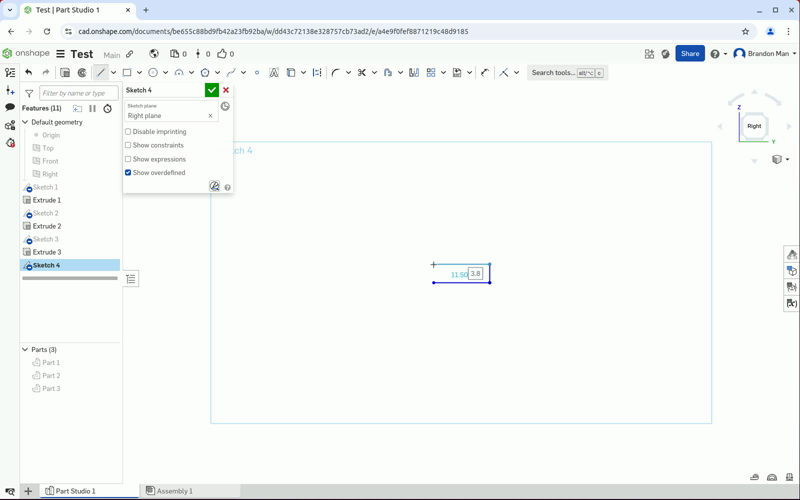
mouse_move(463, 264)
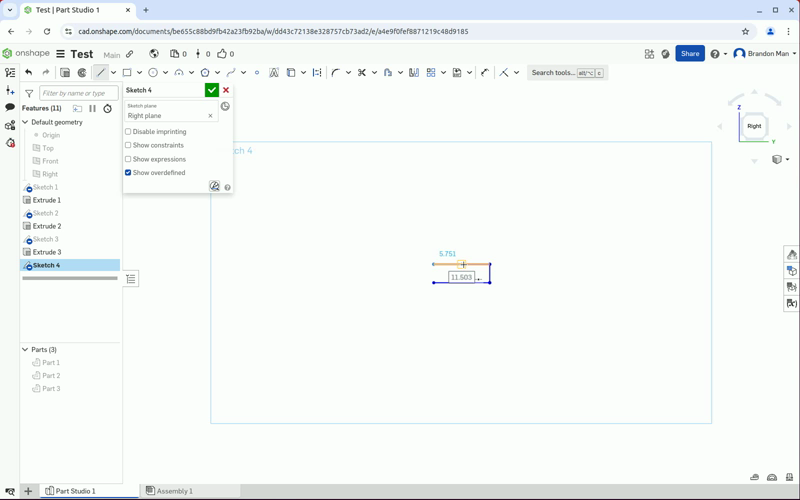
key_down(shift)
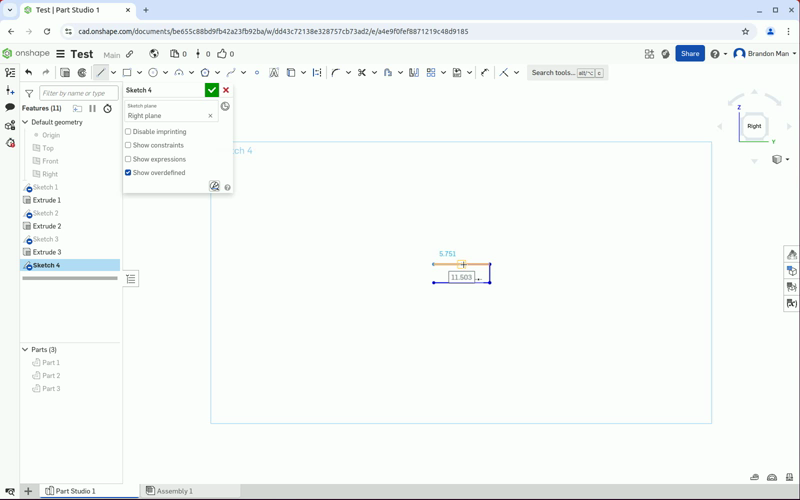
mouse_move(433, 282)
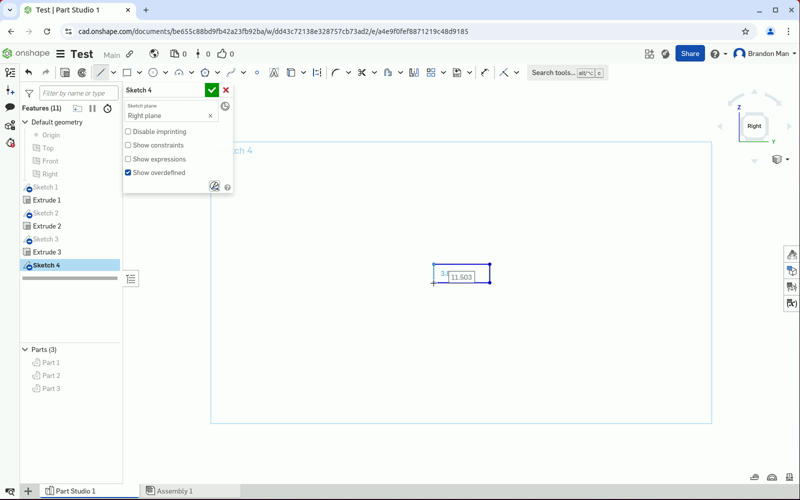
key_up(shift)
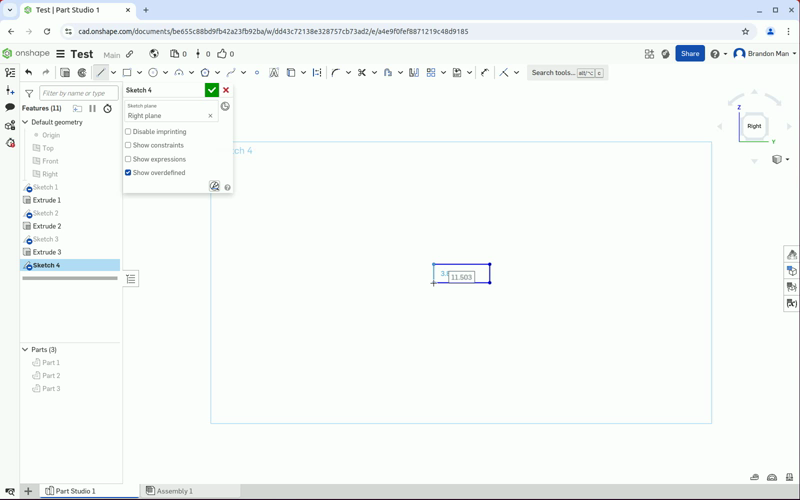
click(433, 282)
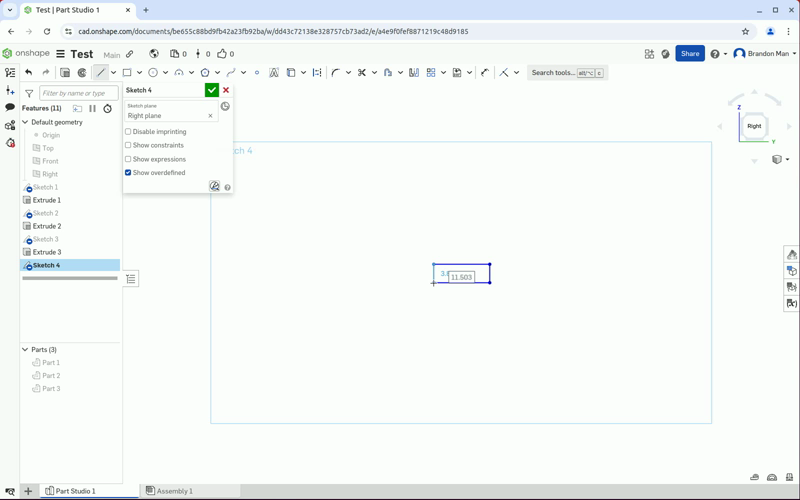
key(esc)
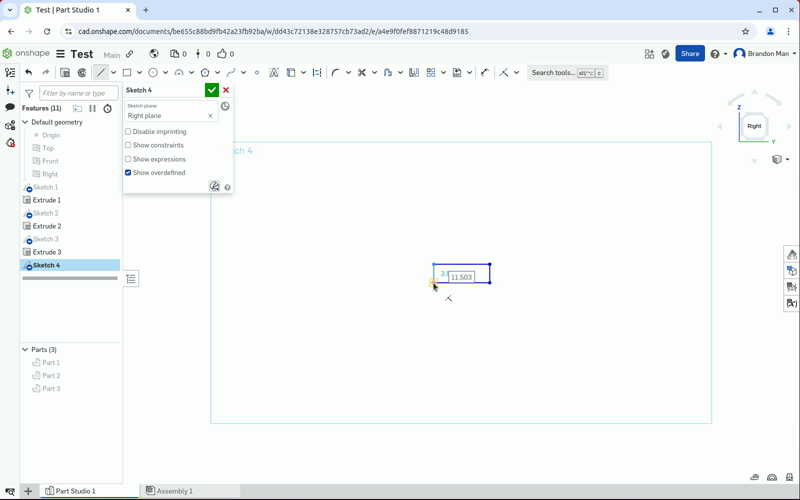
mouse_move(470, 276)
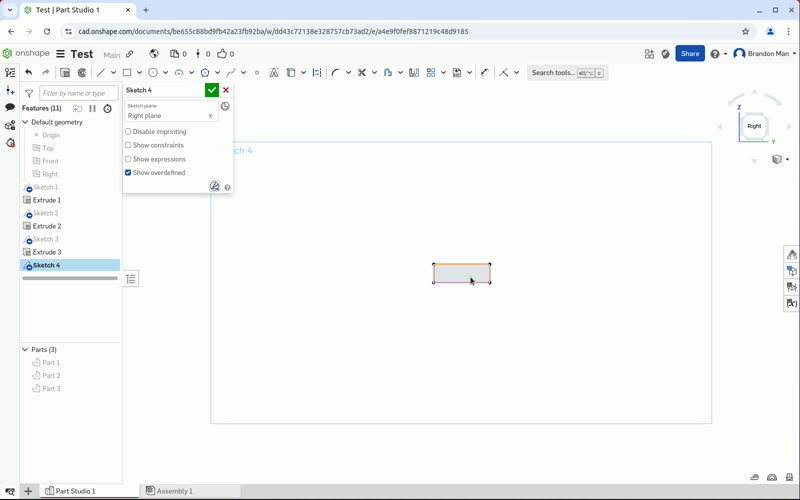
scroll(6)
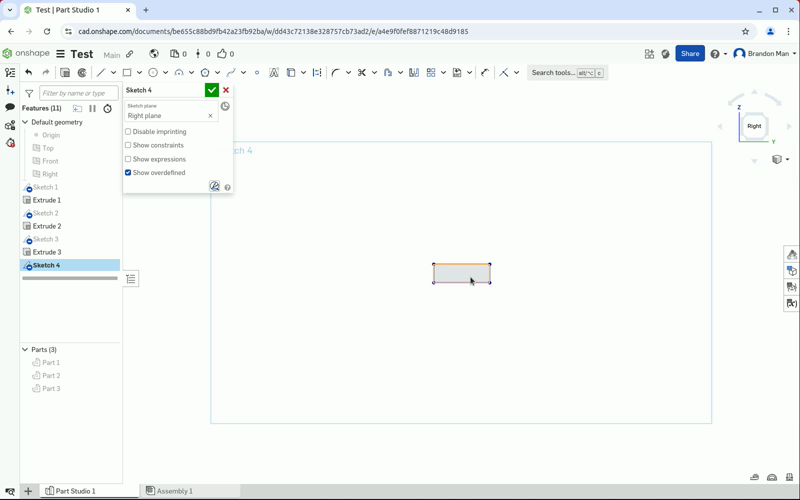
scroll(6)
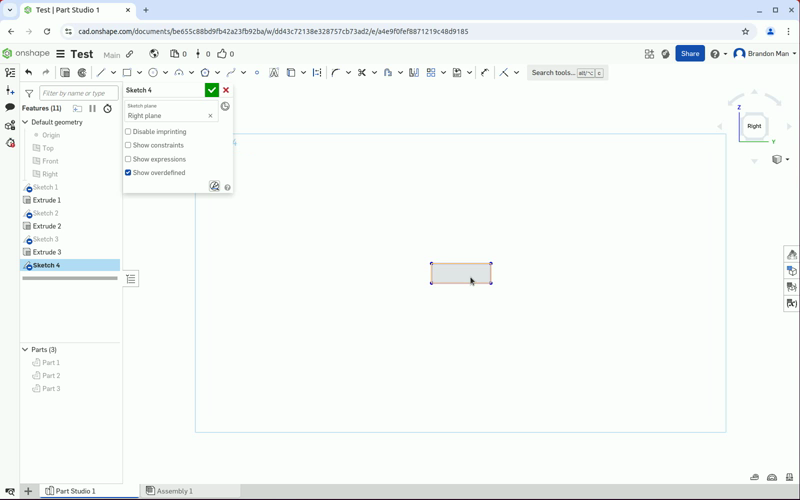
scroll(6)
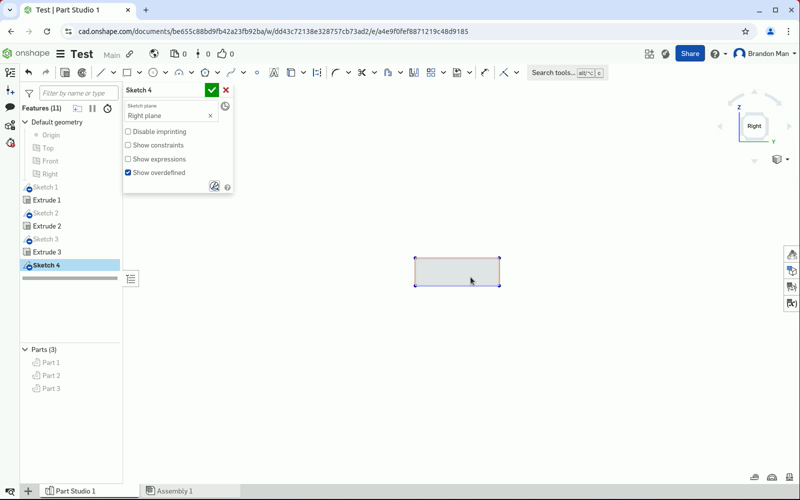
scroll(6)
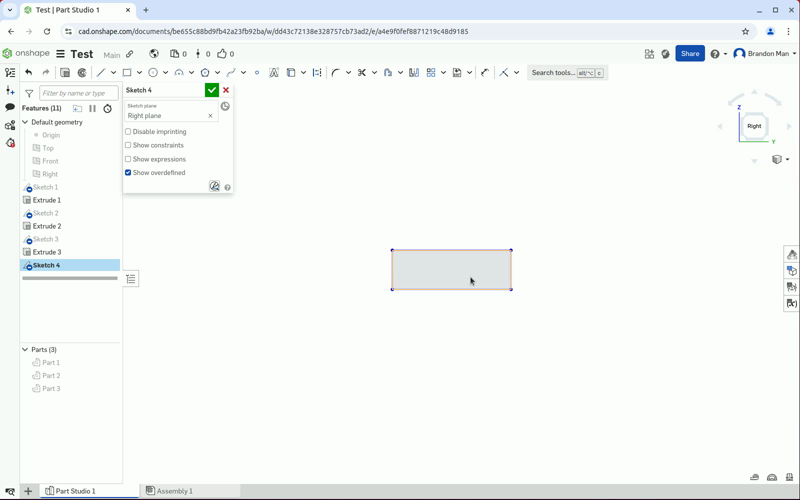
scroll(6)
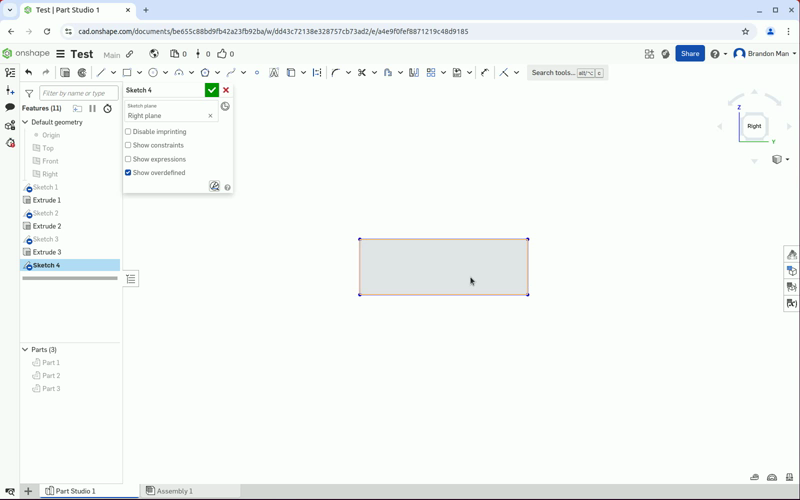
scroll(6)
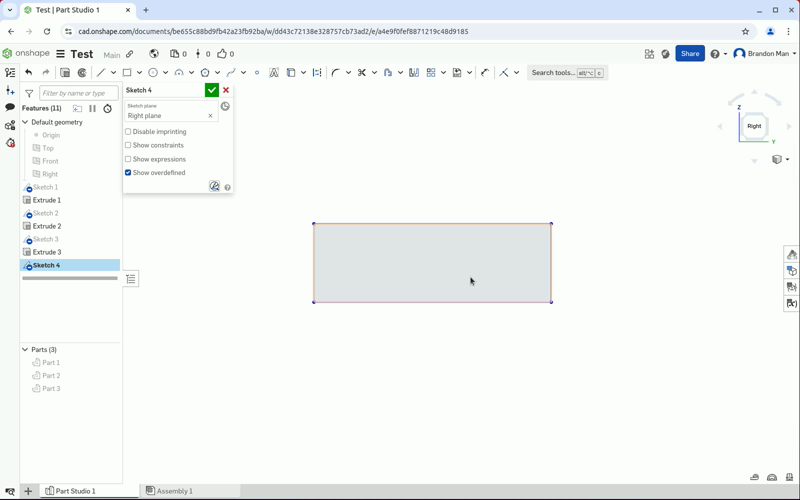
scroll(6)
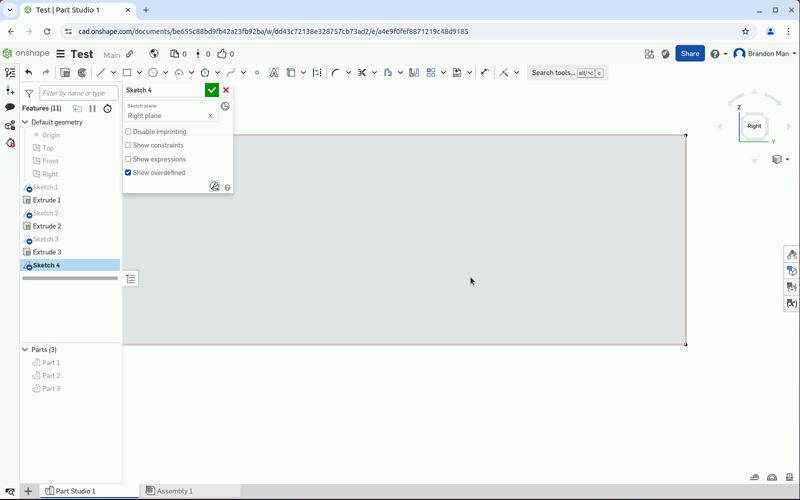
click(470, 276)
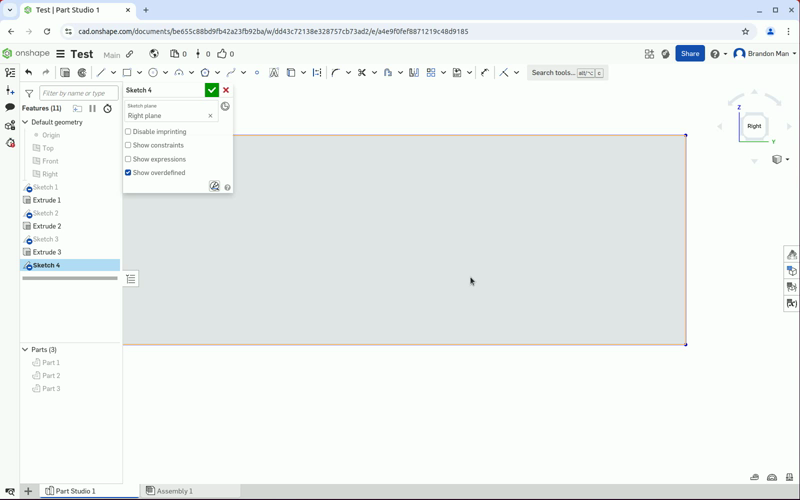
scroll(-6)
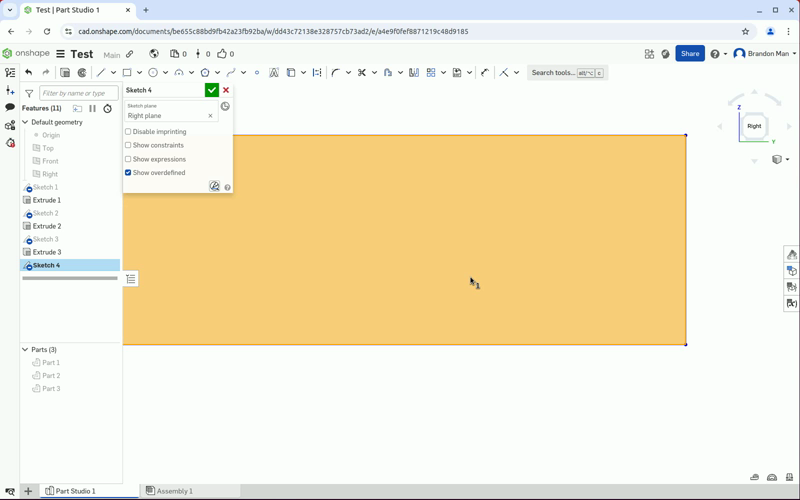
scroll(-6)
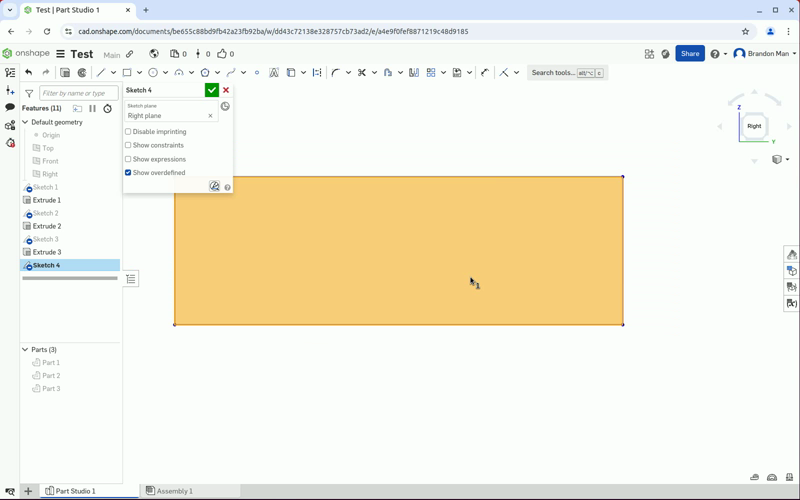
scroll(-6)
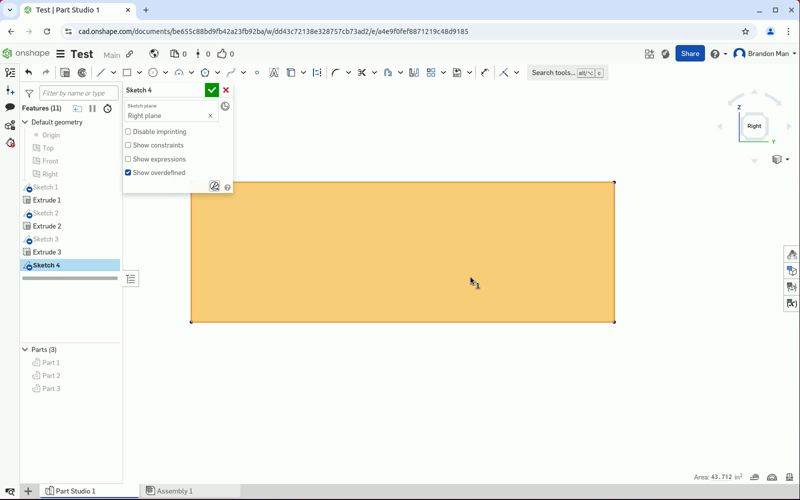
scroll(-6)
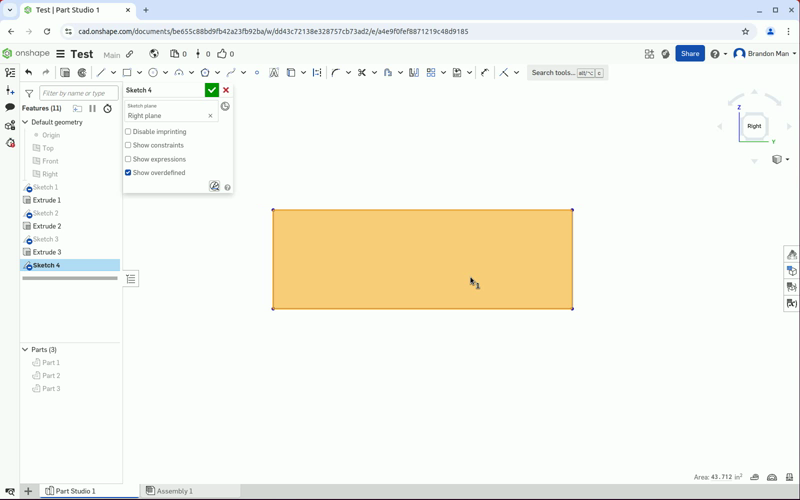
scroll(-6)
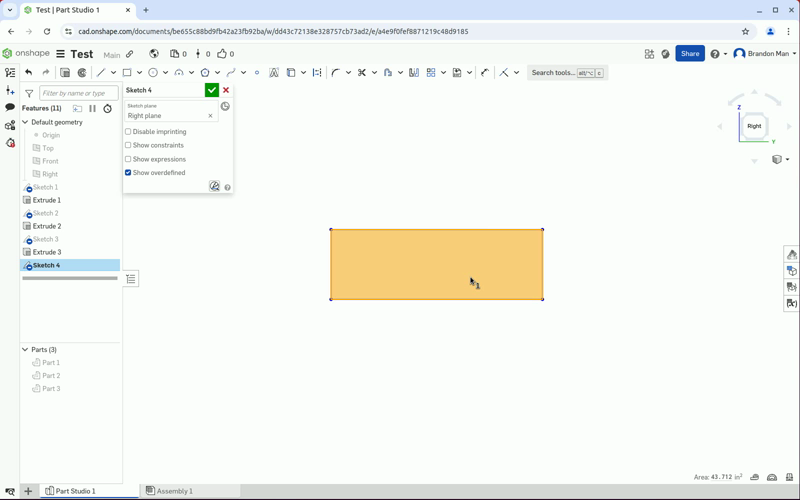
scroll(-6)
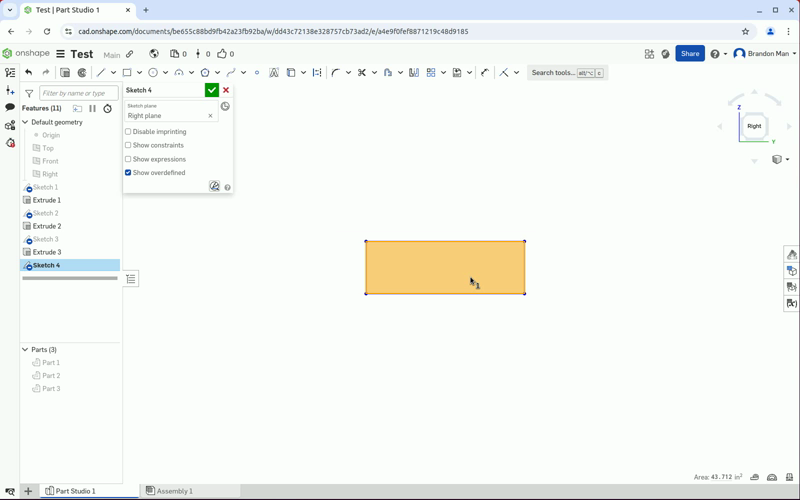
scroll(-6)
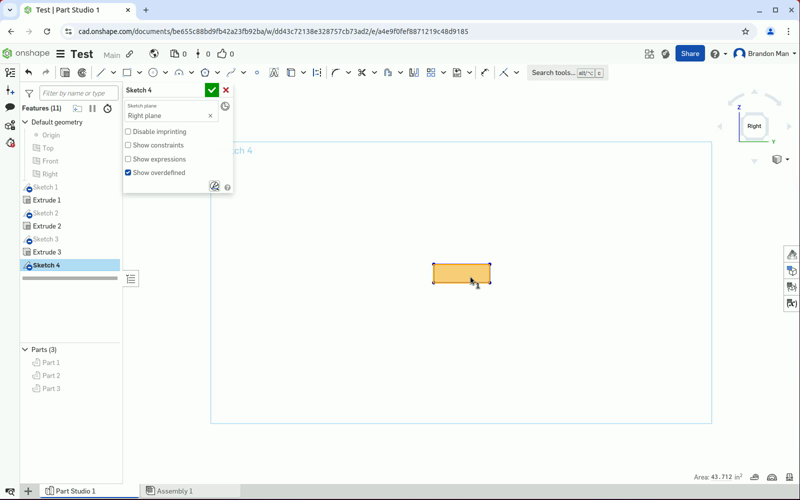
mouse_move(73, 352)
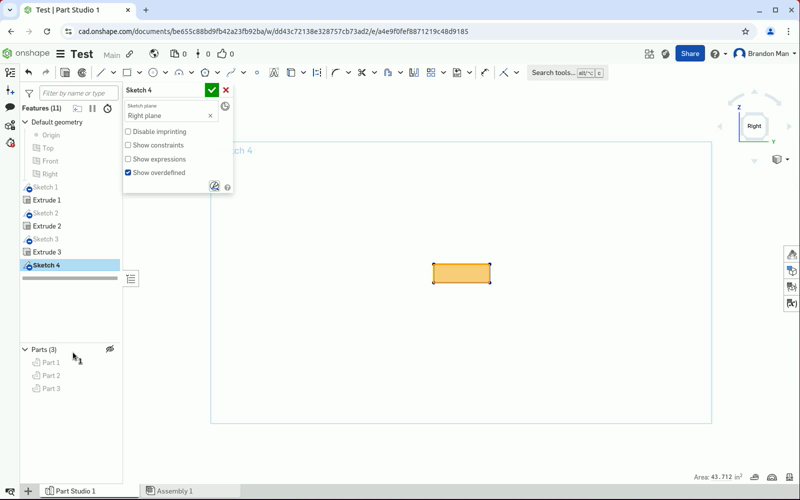
key(shift+y)
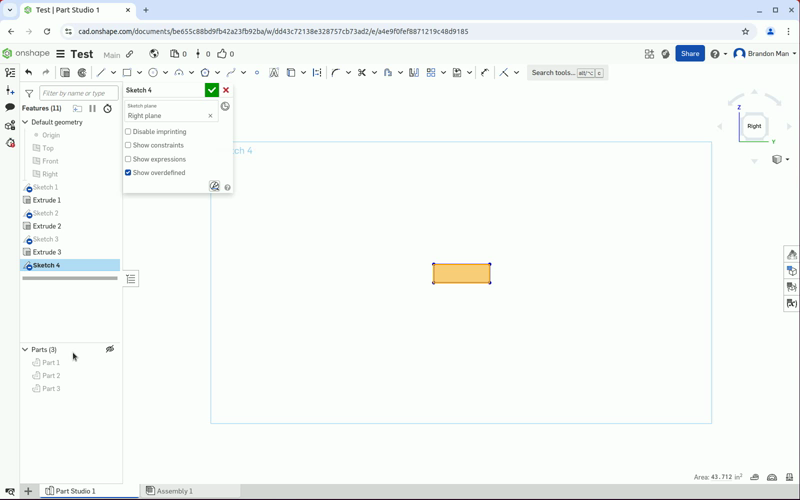
key(shift+e)
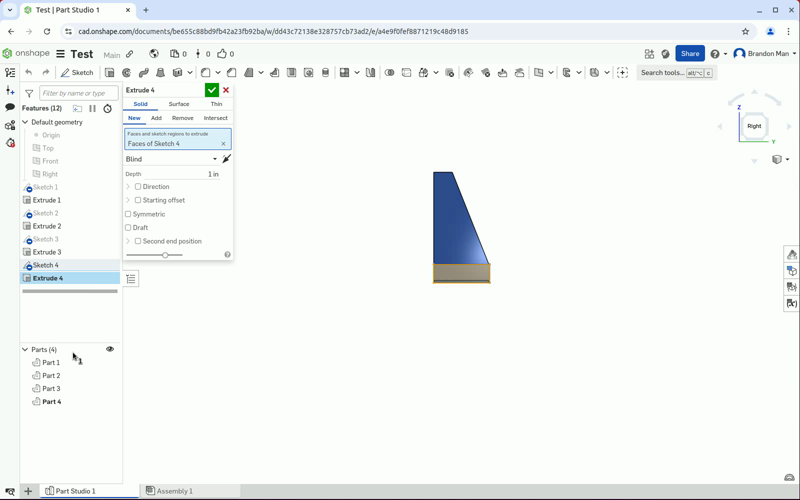
mouse_move(143, 106)
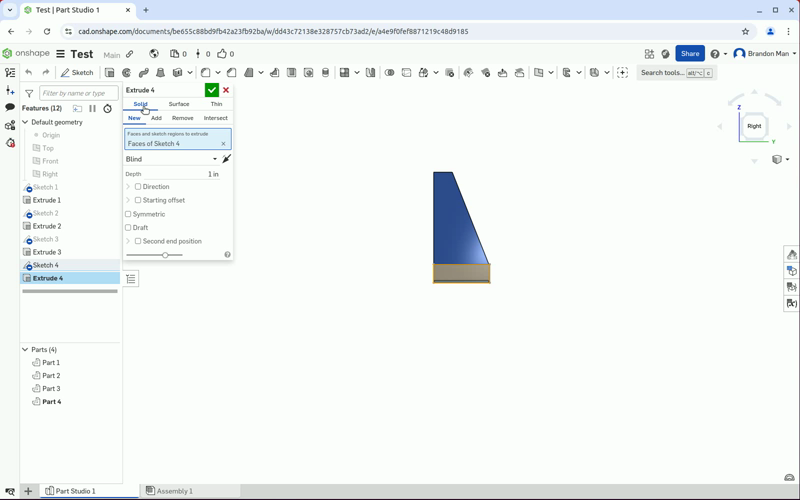
click(143, 106)
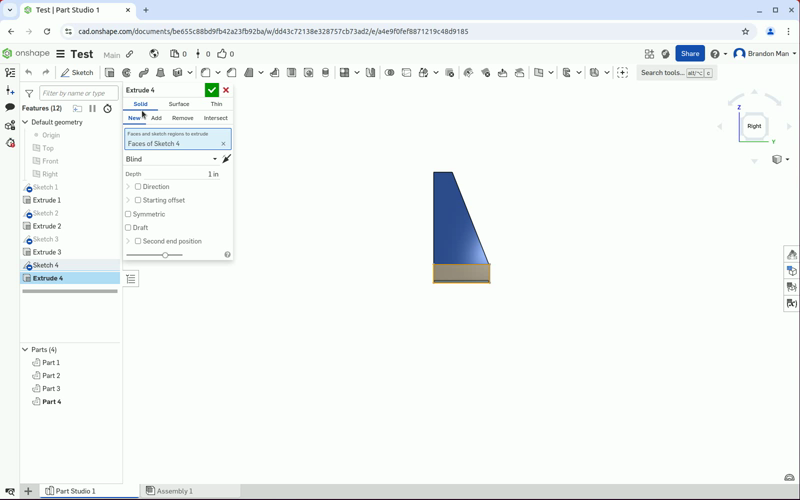
mouse_move(137, 120)
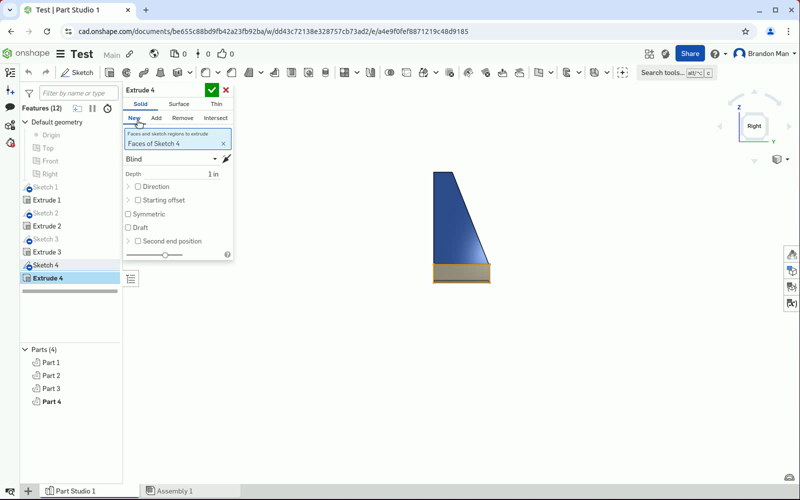
click(137, 120)
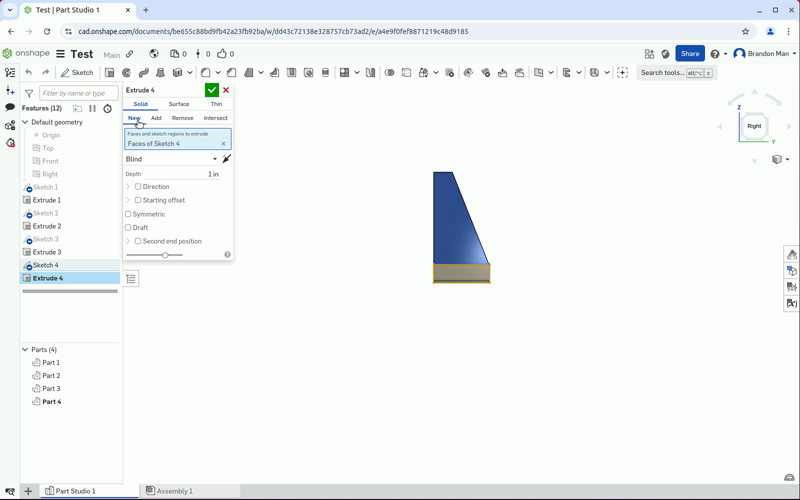
key(tab, 4)
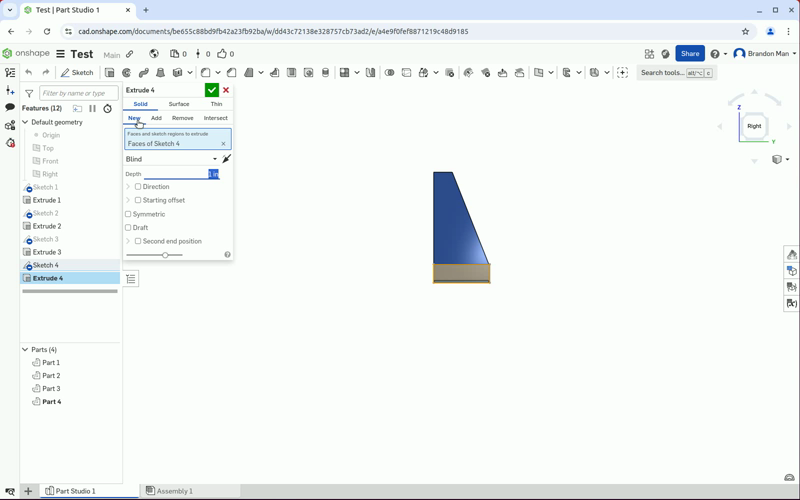
text(19.738)
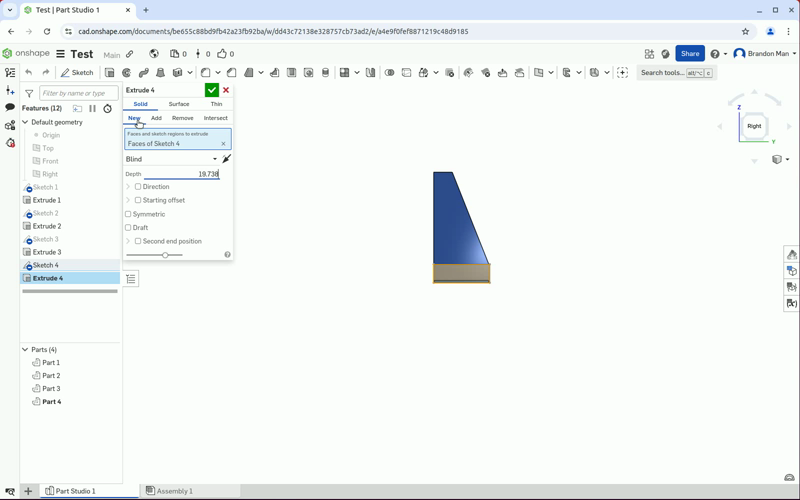
key(tab, 3)
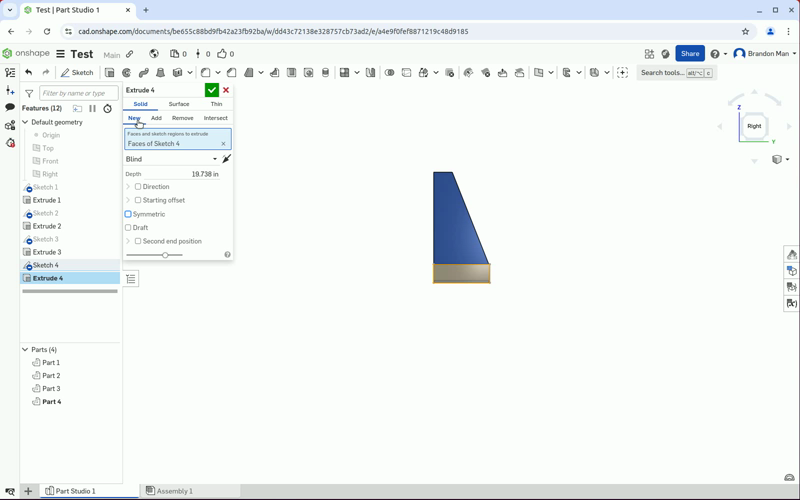
key(space)
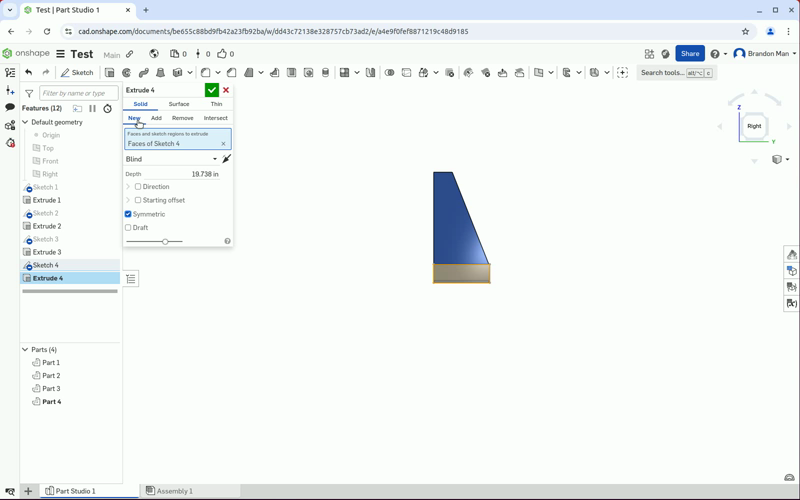
key(enter)
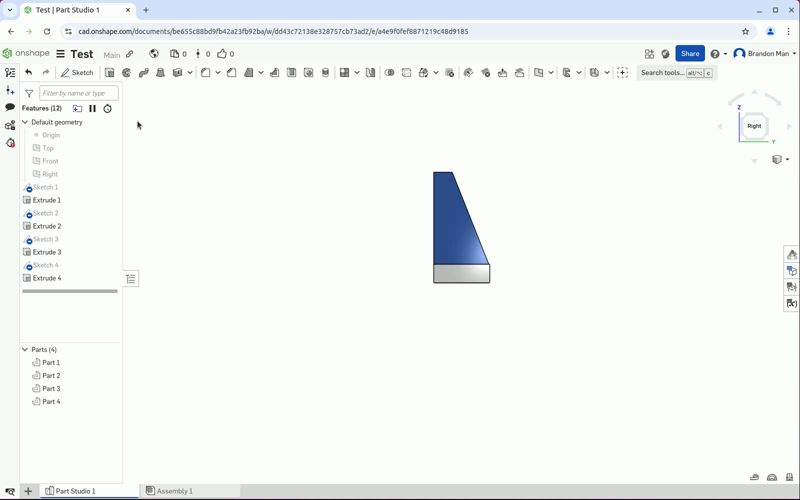
key(shift+h)
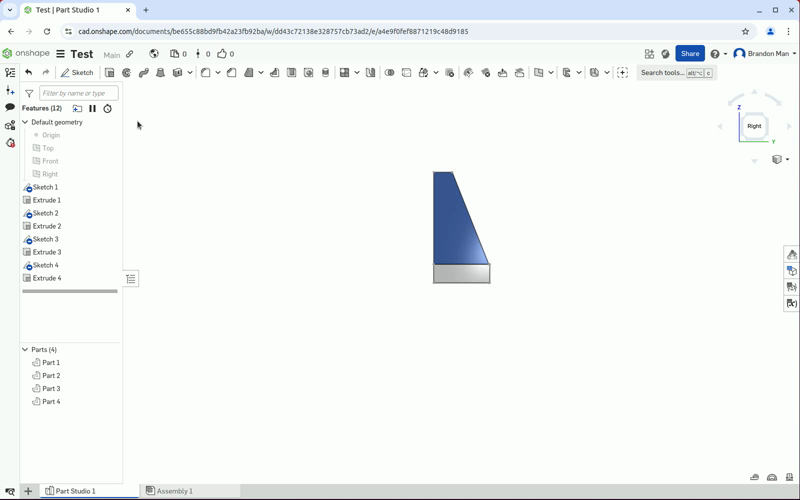
key(shift+h)
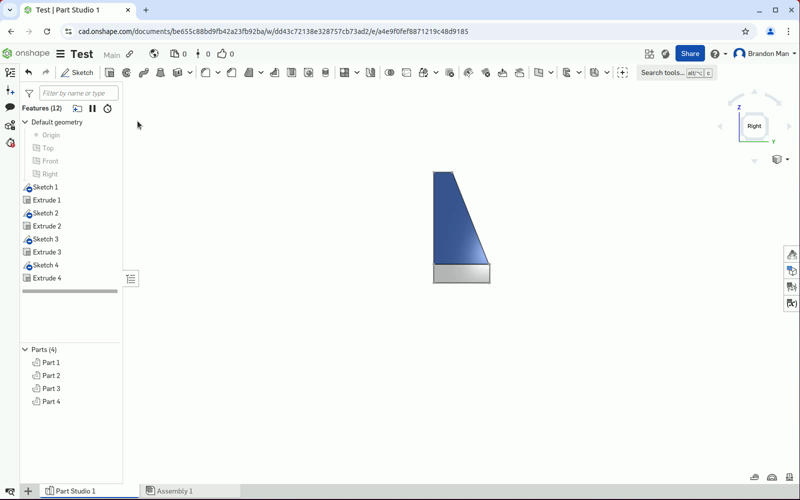
key(shift+7)
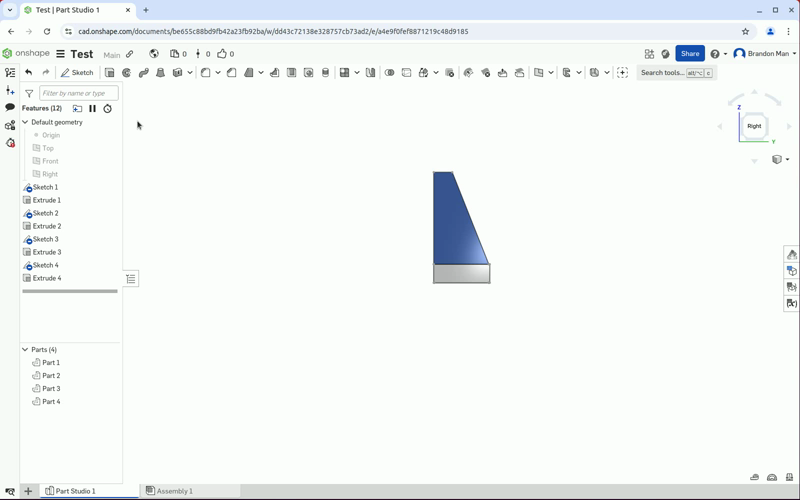
key(right, 2)
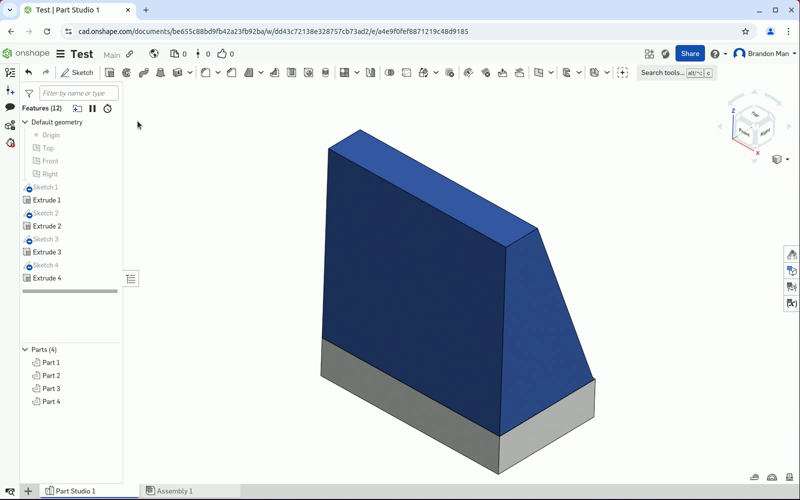
key(down, 2)
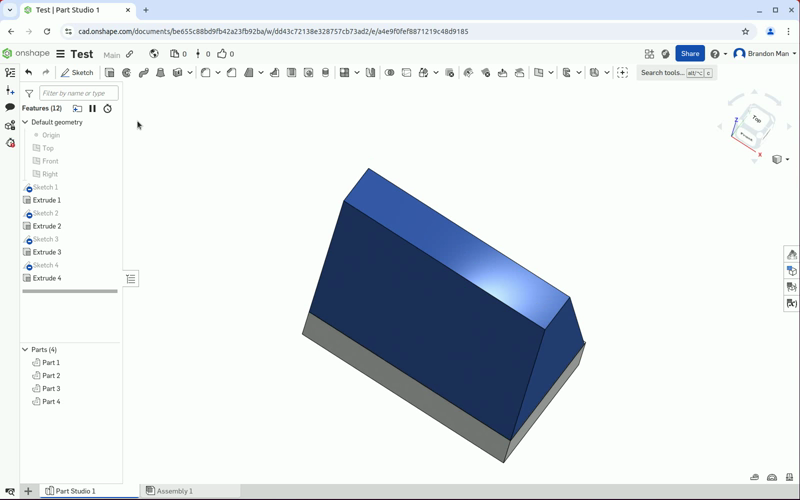
key(up, 2)
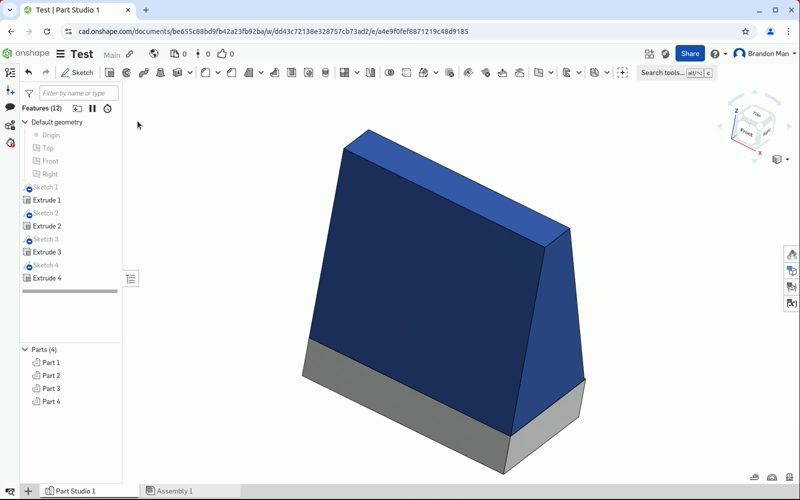
key(left, 2)
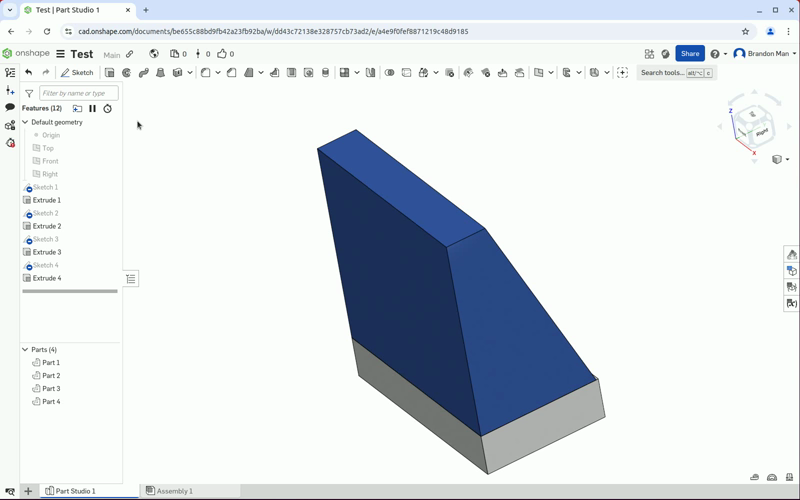
mouse_move(73, 189)
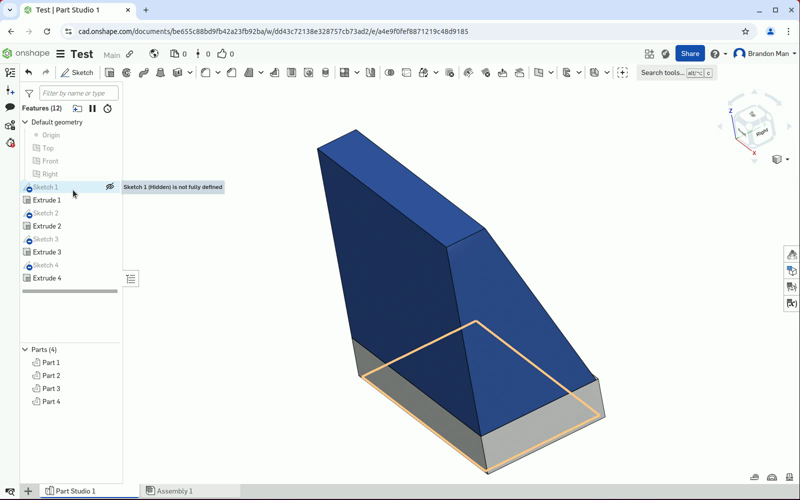
click(73, 189)